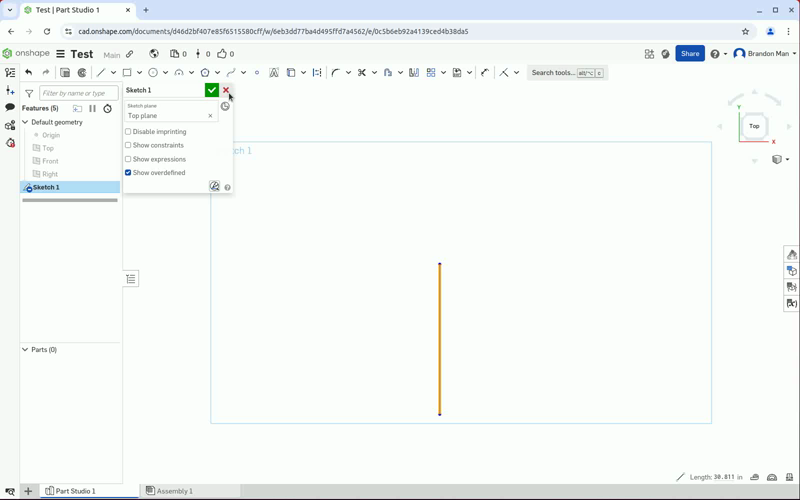
key(shift+h)
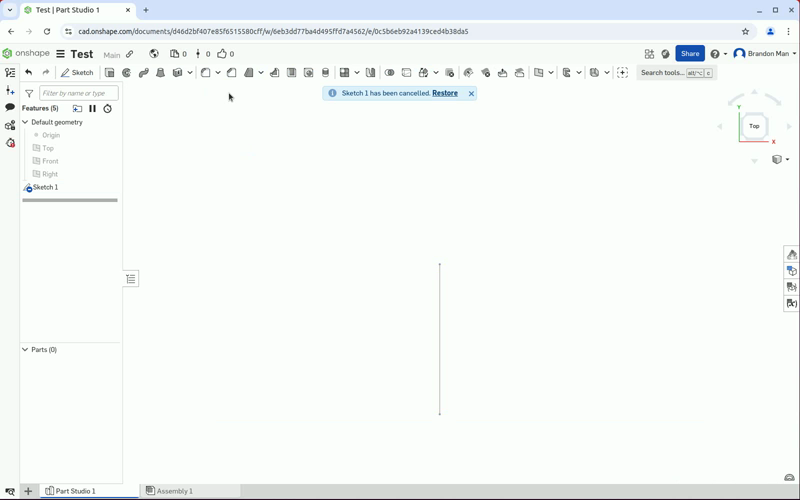
key(shift+s)
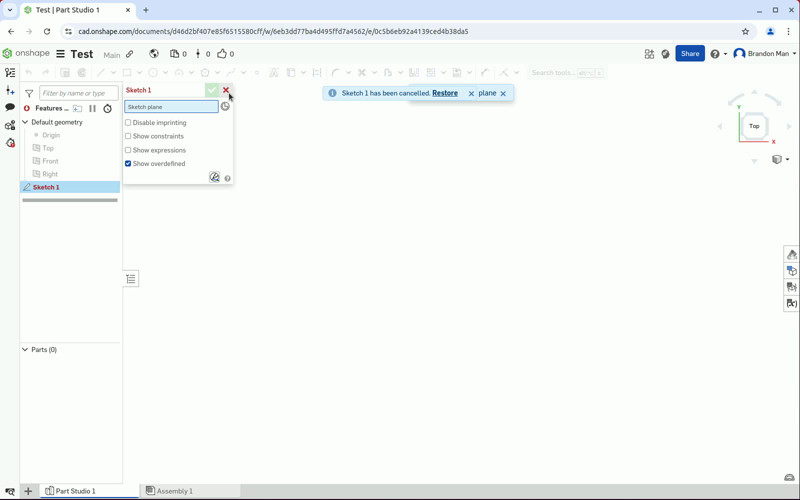
mouse_move(73, 150)
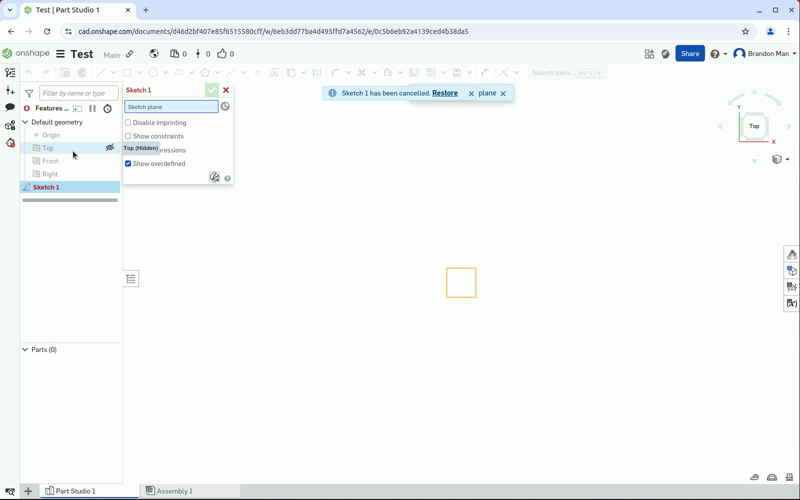
click(73, 150)
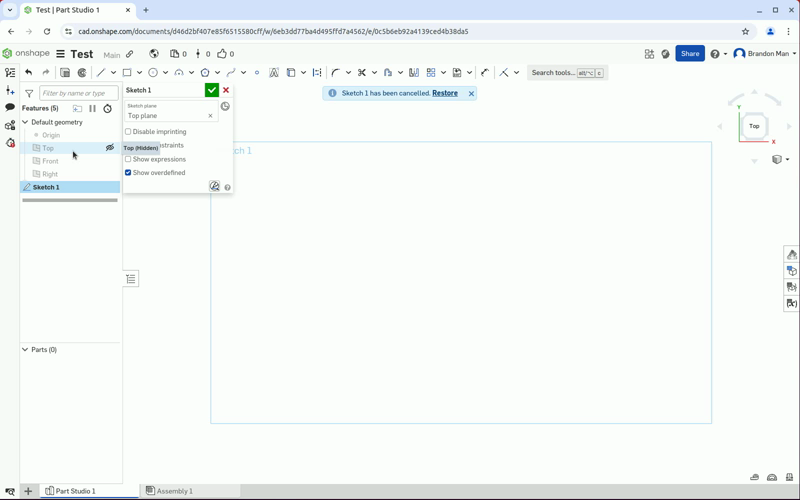
mouse_move(73, 352)
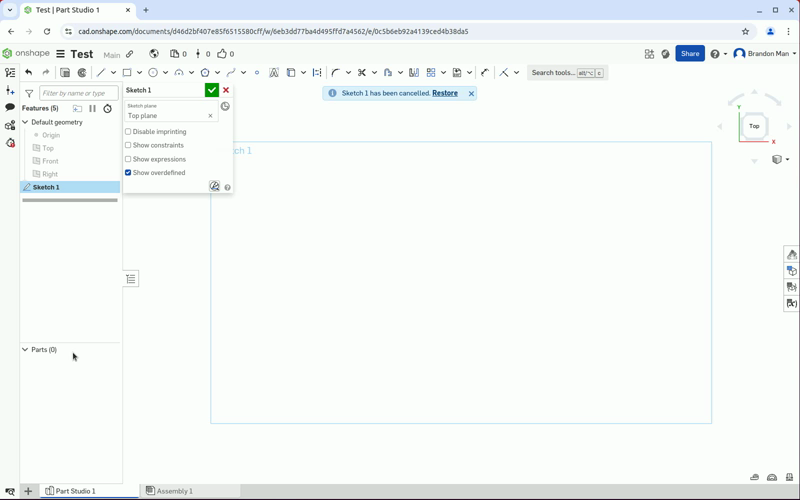
key(y)
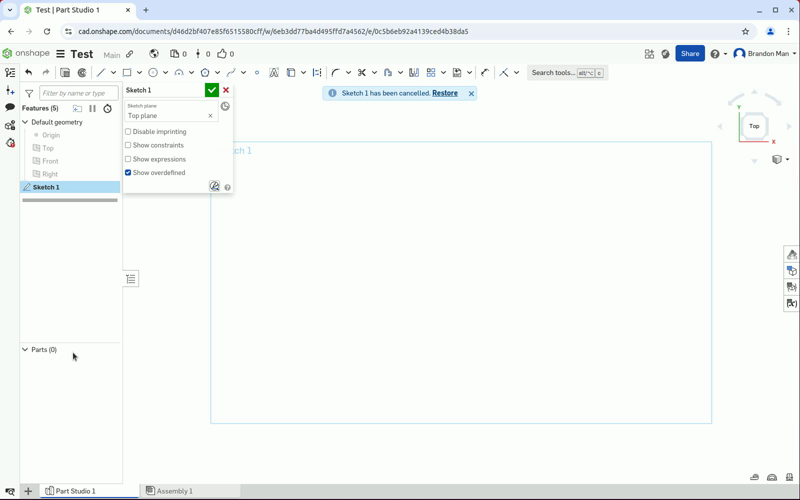
key(l)
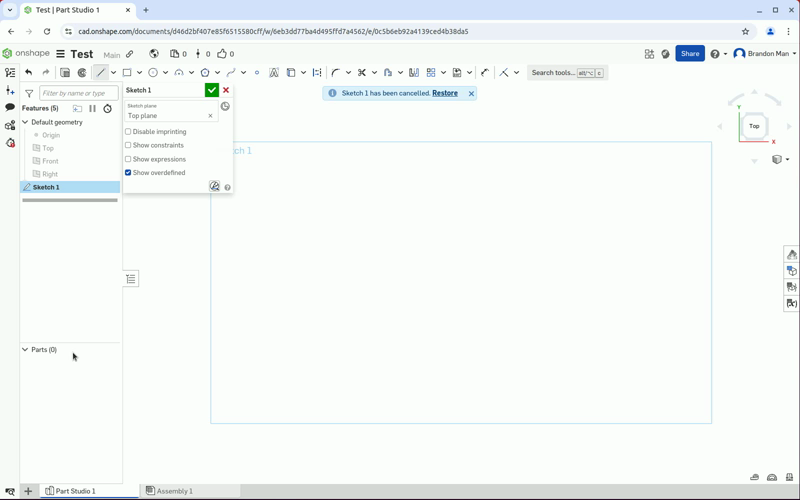
key_down(shift)
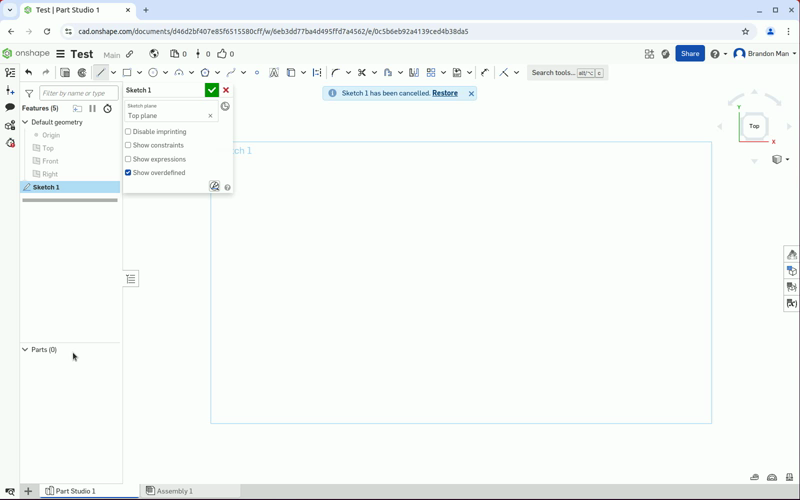
mouse_move(375, 228)
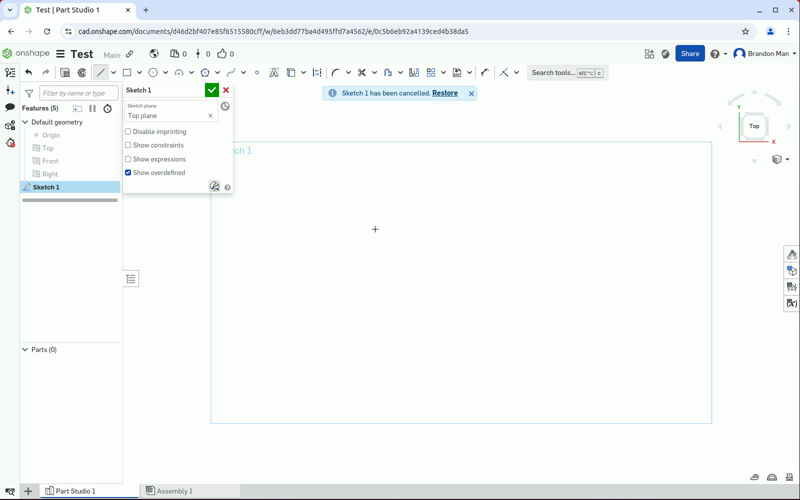
click(375, 228)
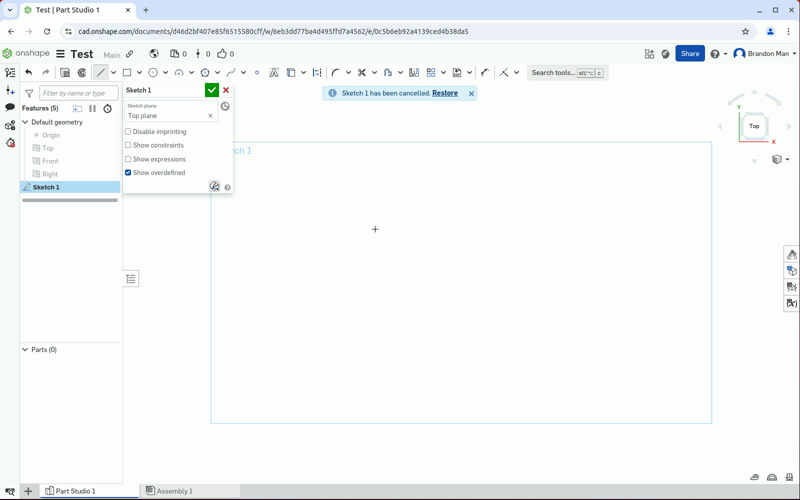
key_up(shift)
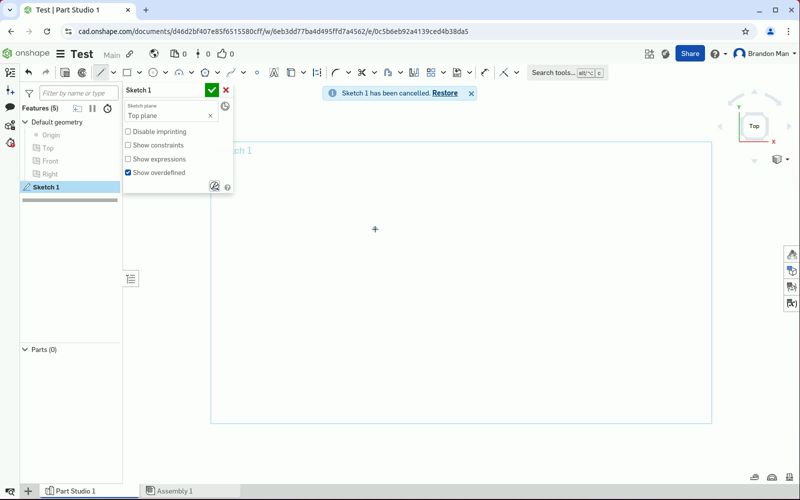
key_down(shift)
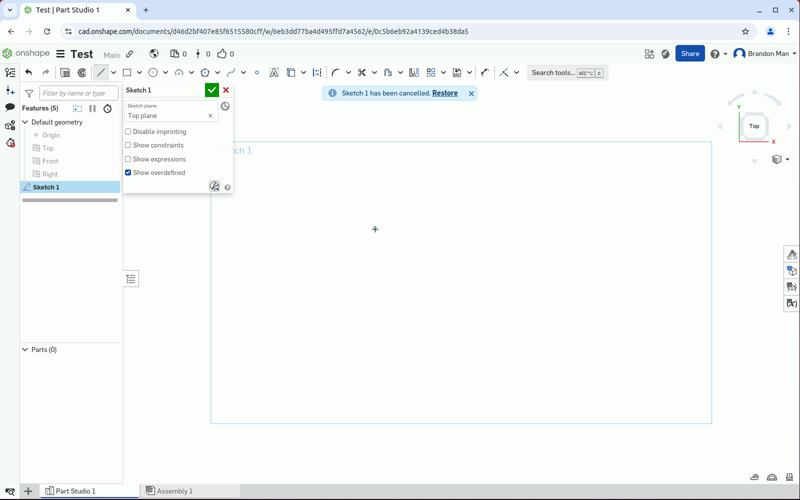
mouse_move(444, 184)
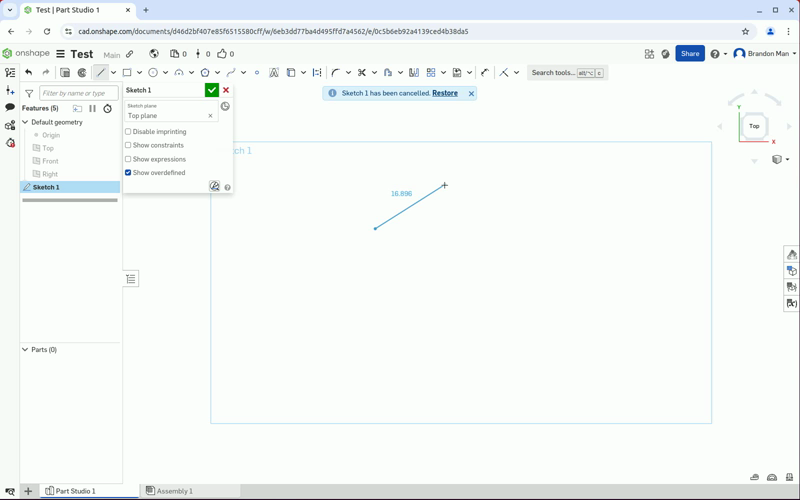
click(444, 184)
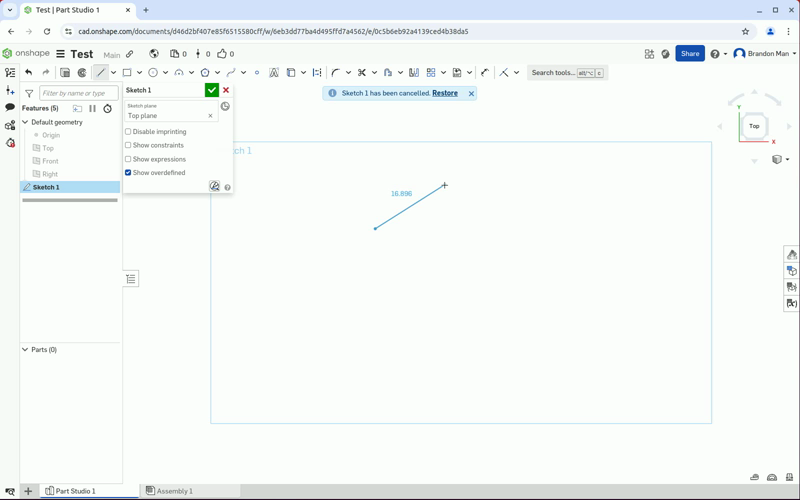
key_up(shift)
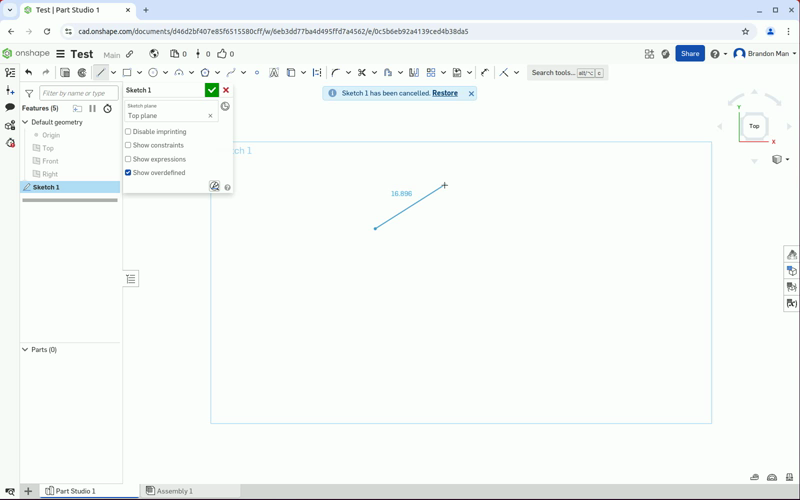
key_down(shift)
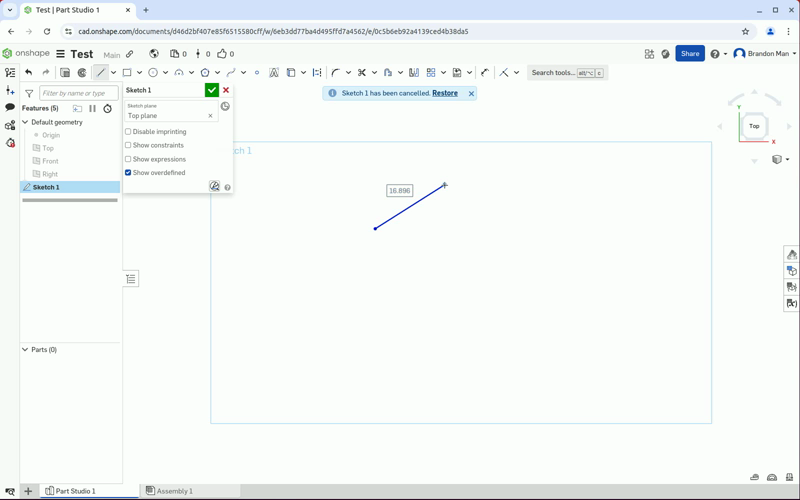
mouse_move(474, 184)
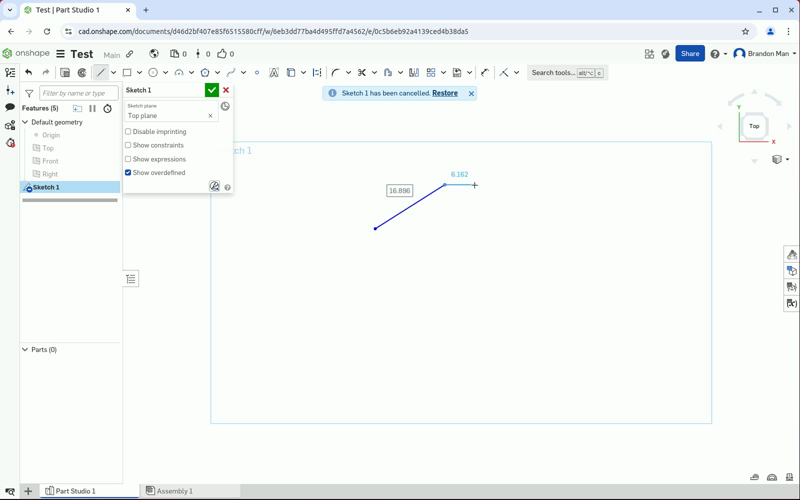
mouse_move(403, 184)
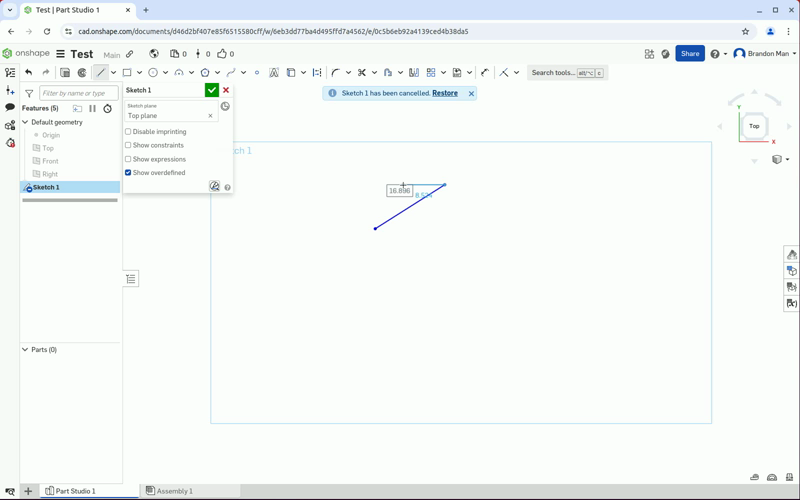
click(403, 184)
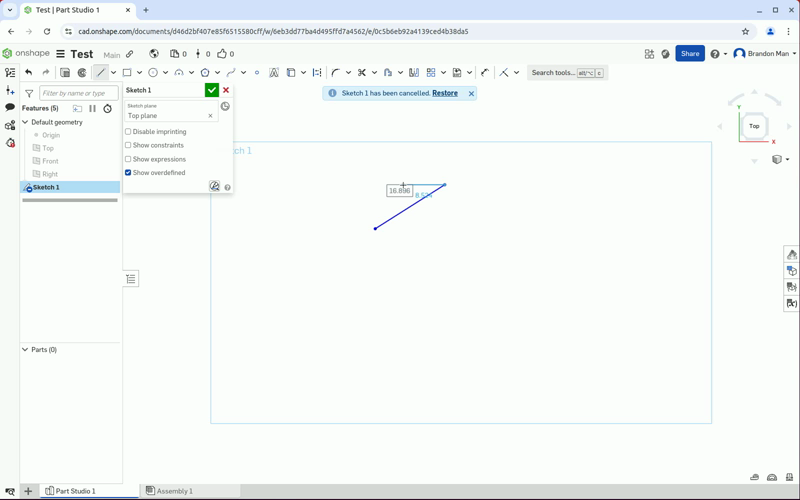
key_up(shift)
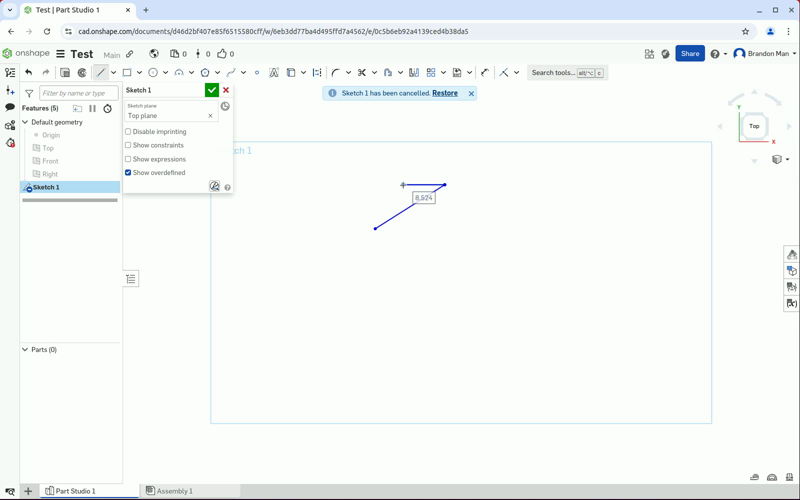
key_down(shift)
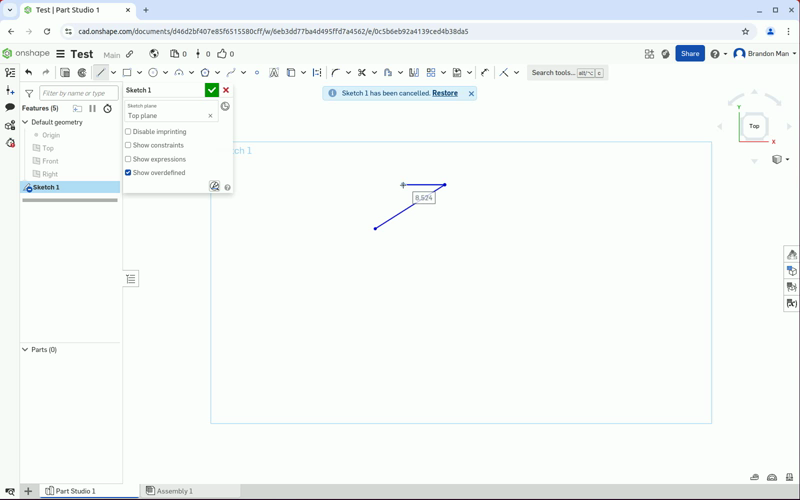
mouse_move(433, 184)
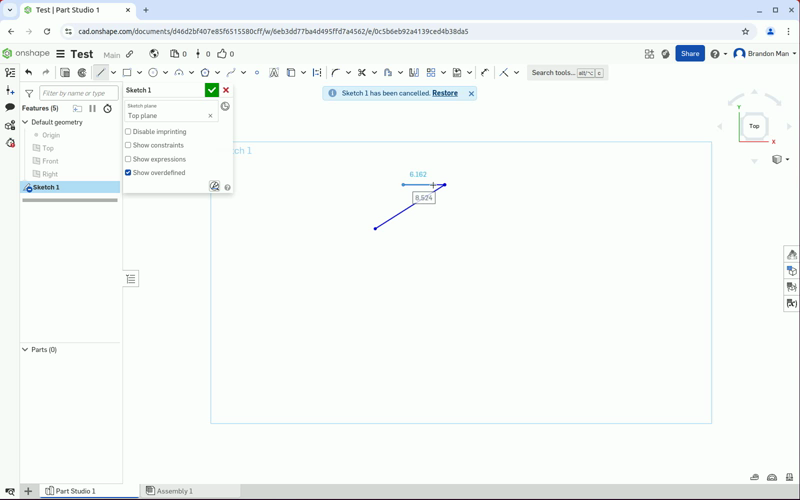
mouse_move(375, 184)
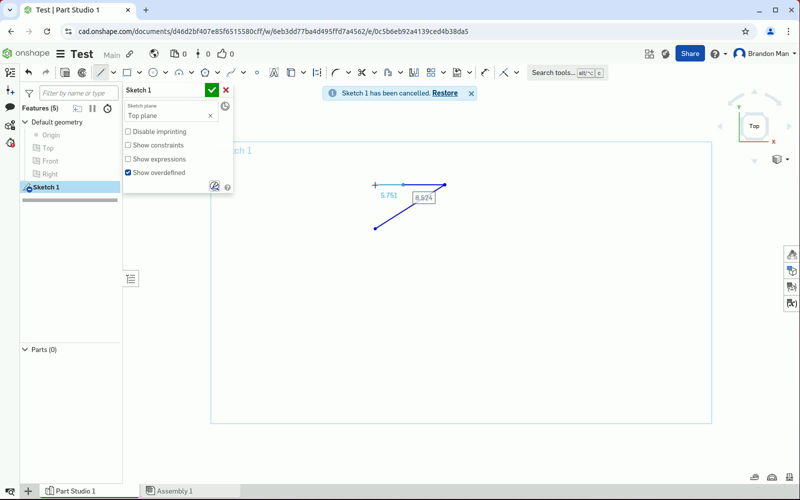
click(375, 184)
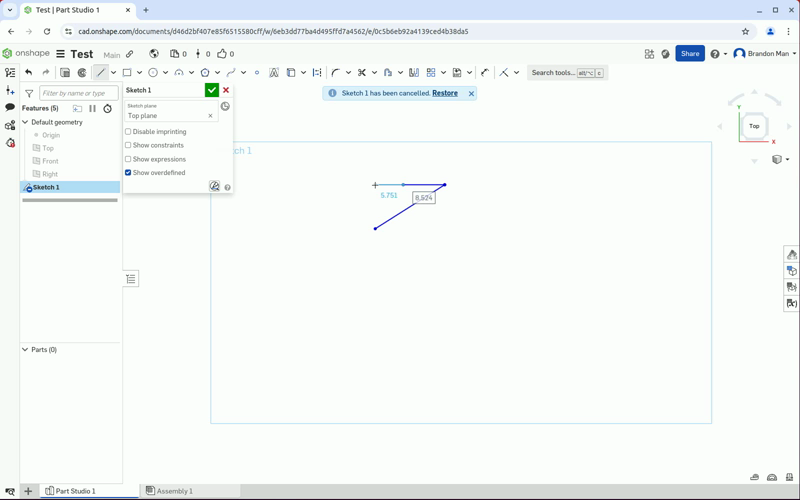
key_up(shift)
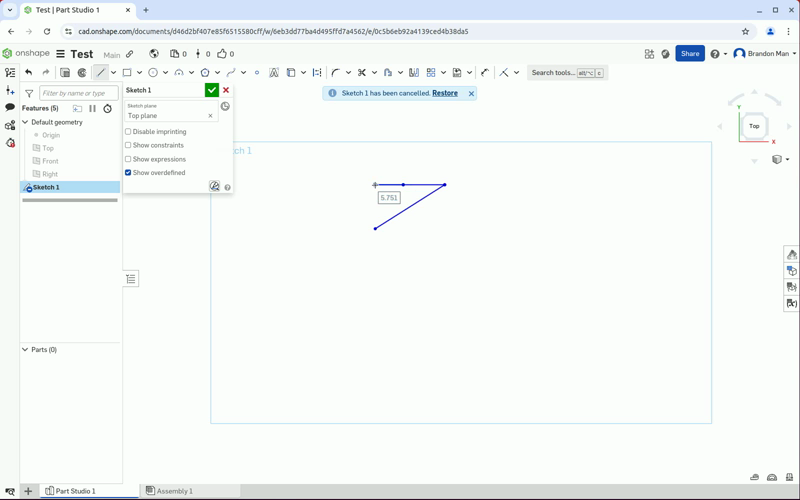
mouse_move(405, 184)
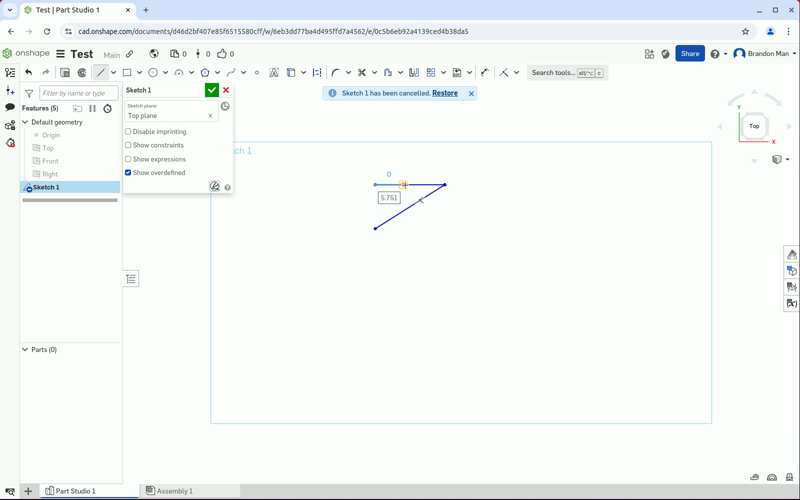
key_down(shift)
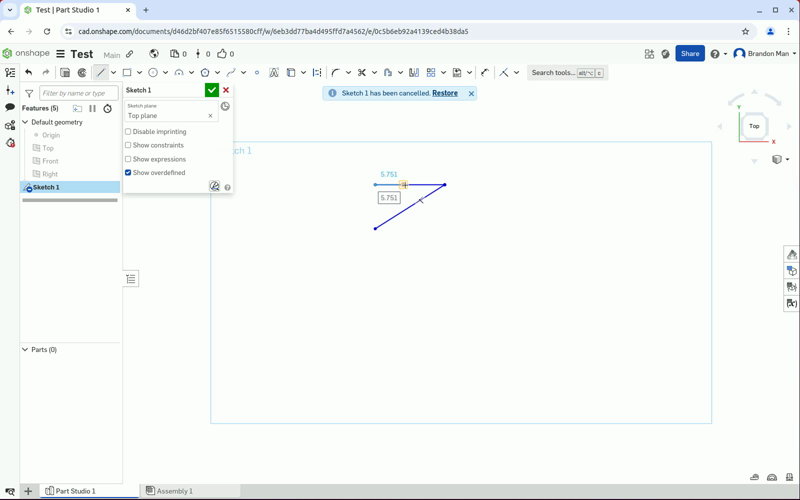
mouse_move(375, 228)
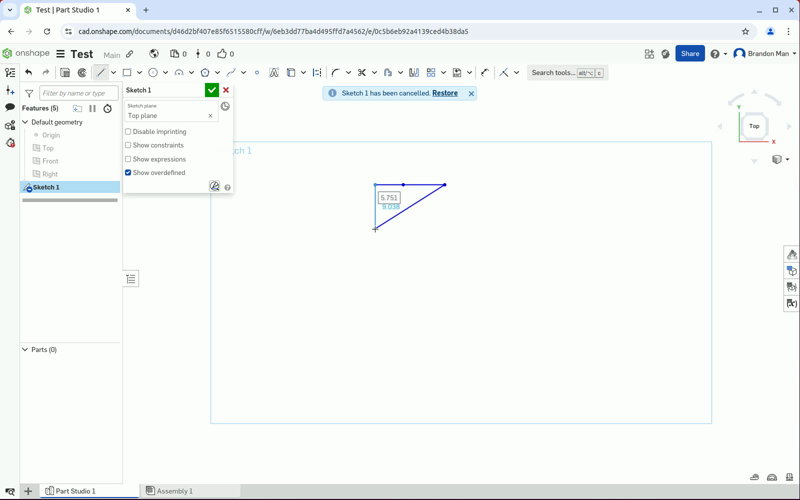
key_up(shift)
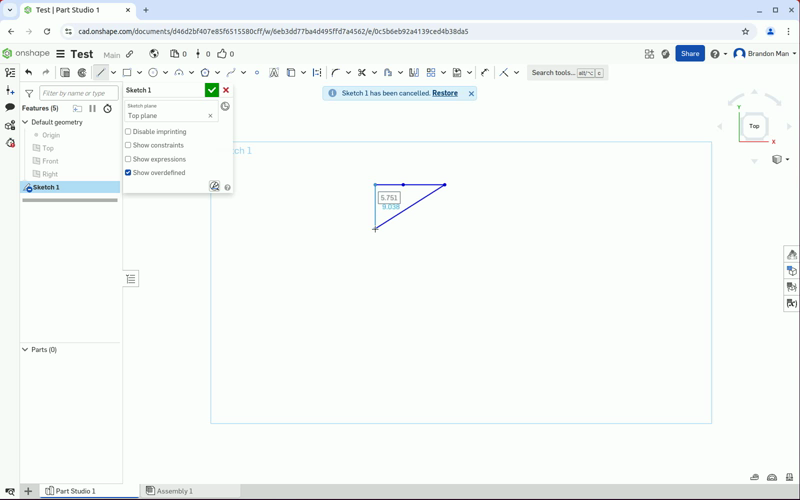
click(375, 228)
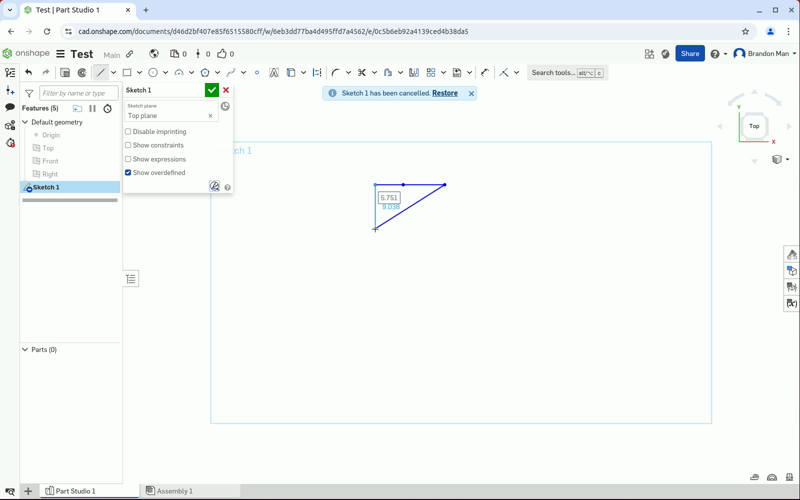
key(esc)
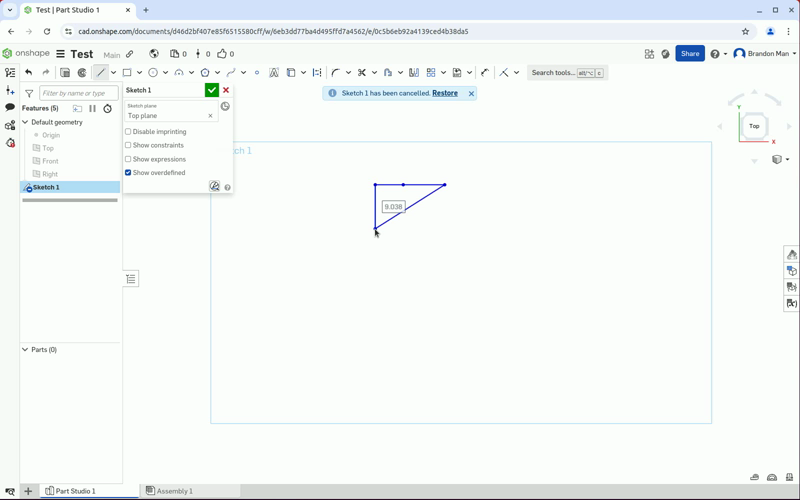
mouse_move(394, 198)
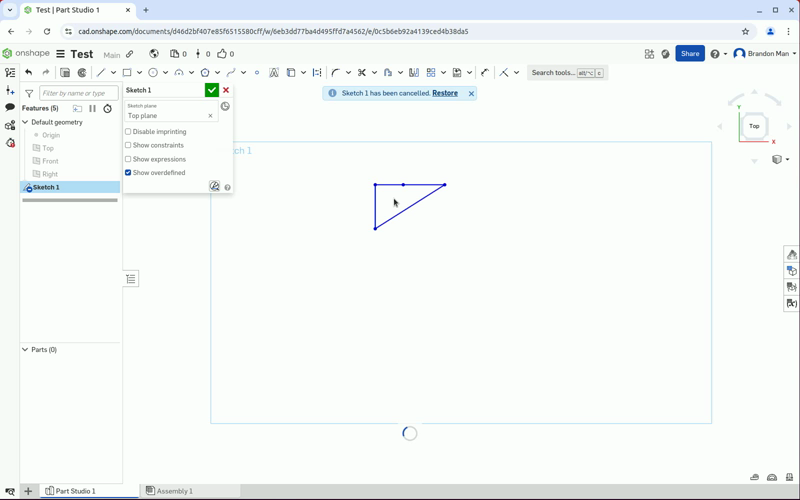
scroll(6)
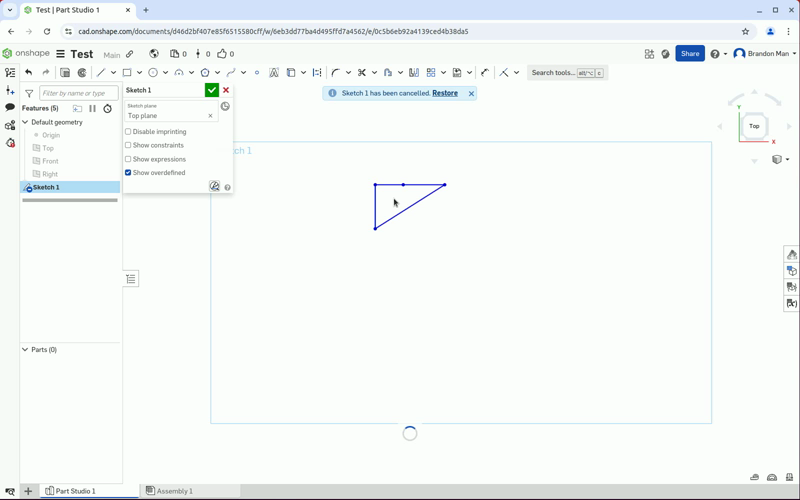
scroll(6)
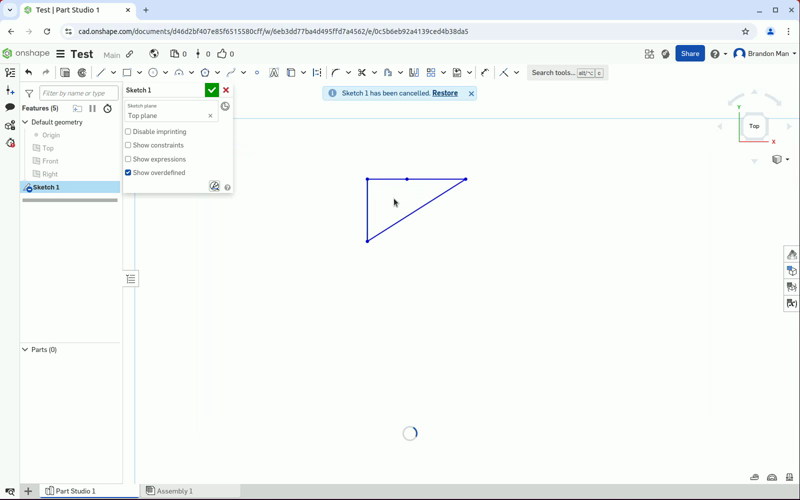
scroll(6)
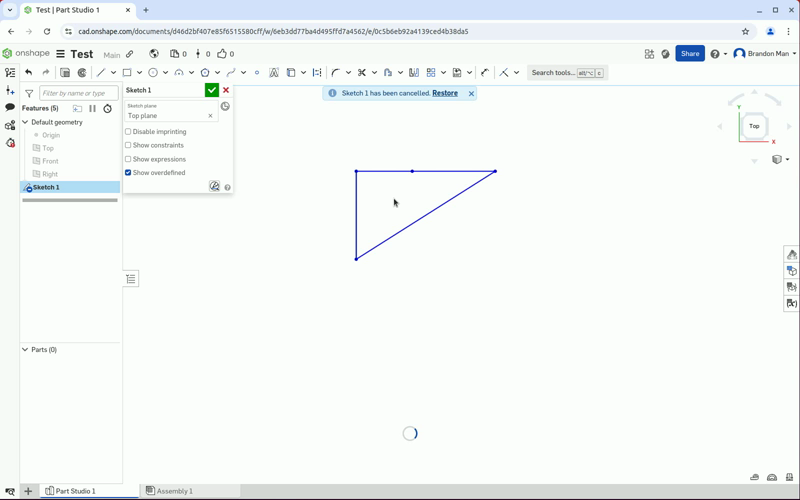
scroll(6)
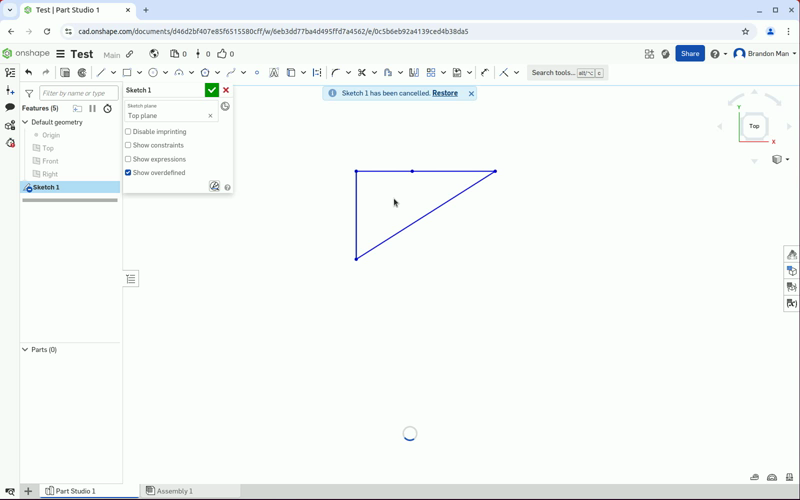
scroll(6)
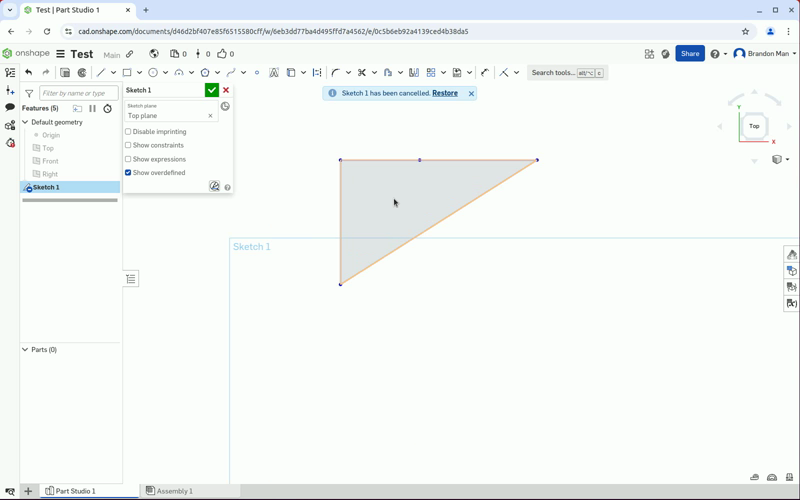
scroll(6)
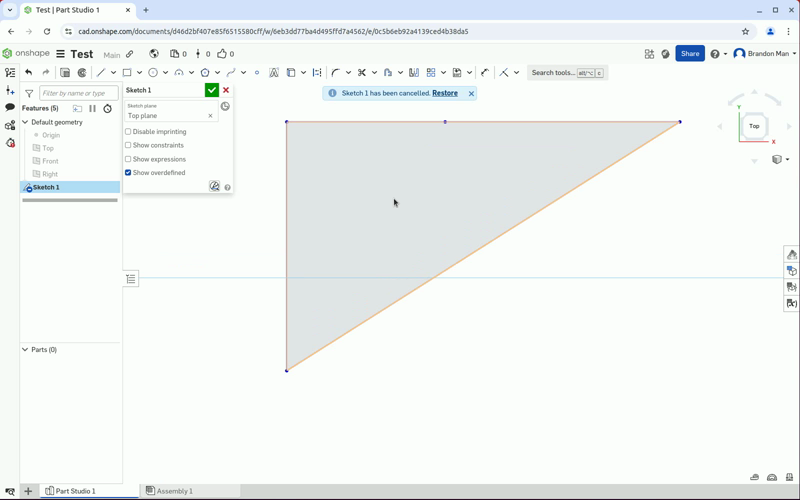
scroll(6)
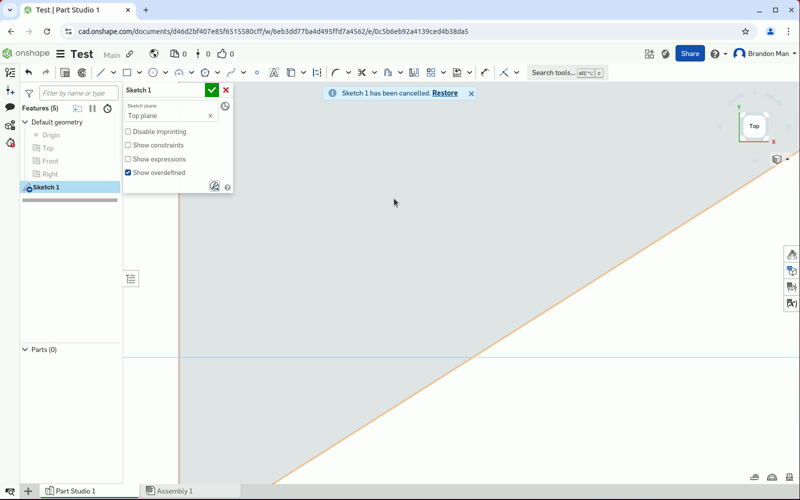
click(394, 198)
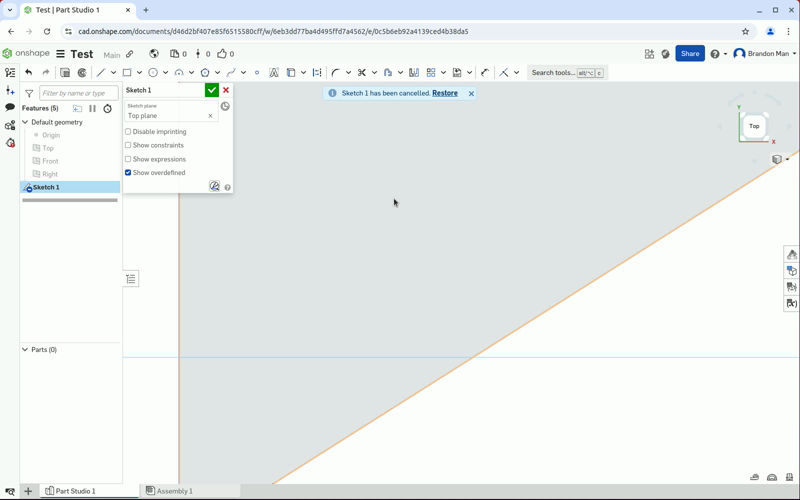
scroll(-6)
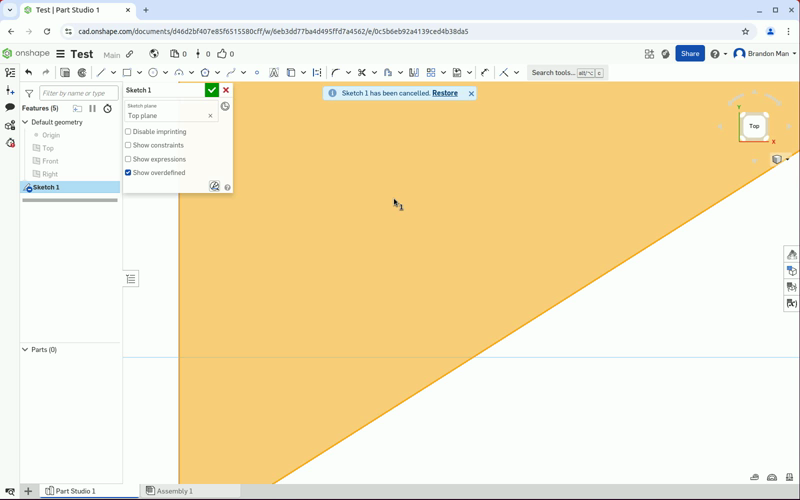
scroll(-6)
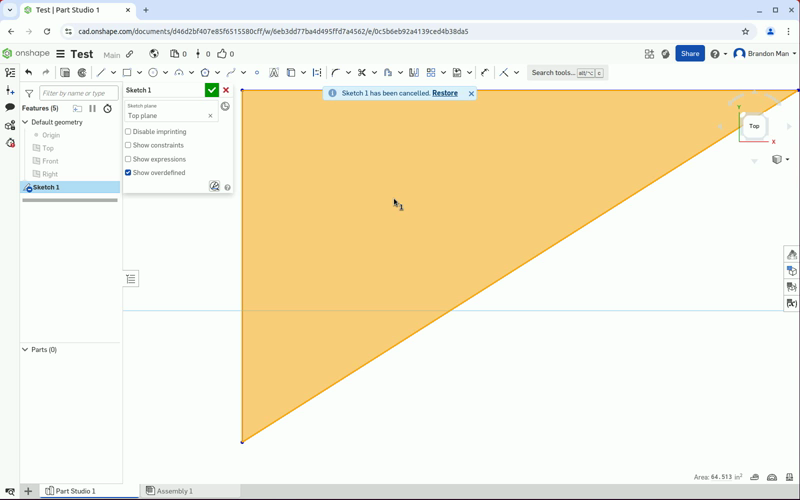
scroll(-6)
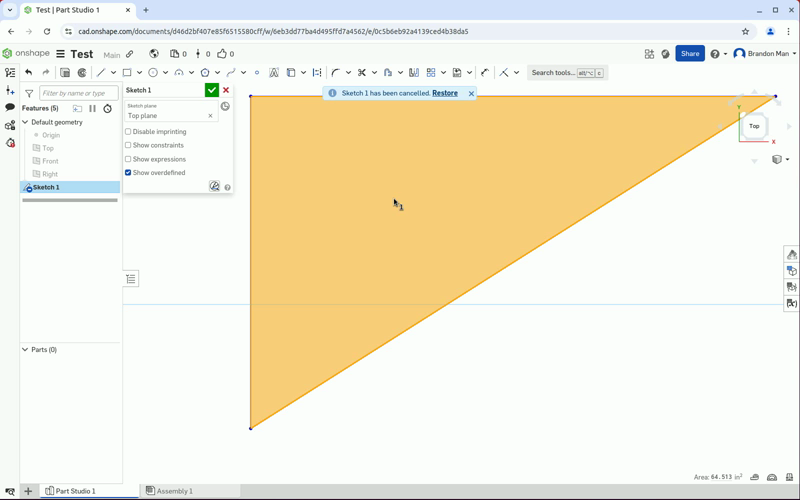
scroll(-6)
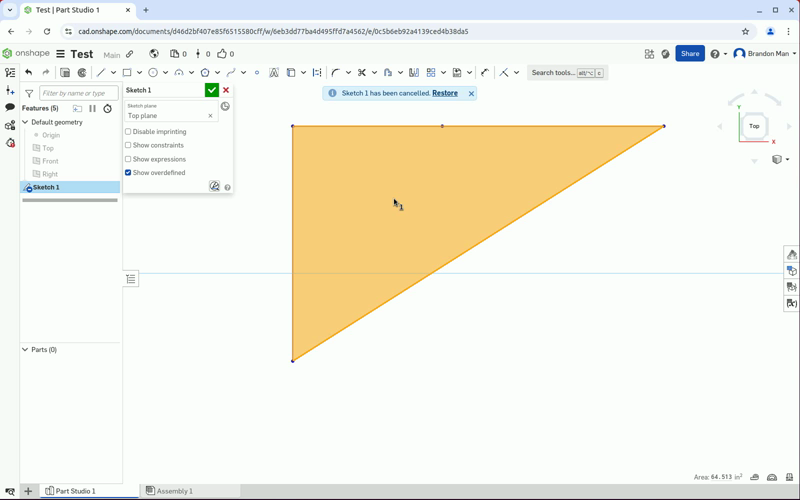
scroll(-6)
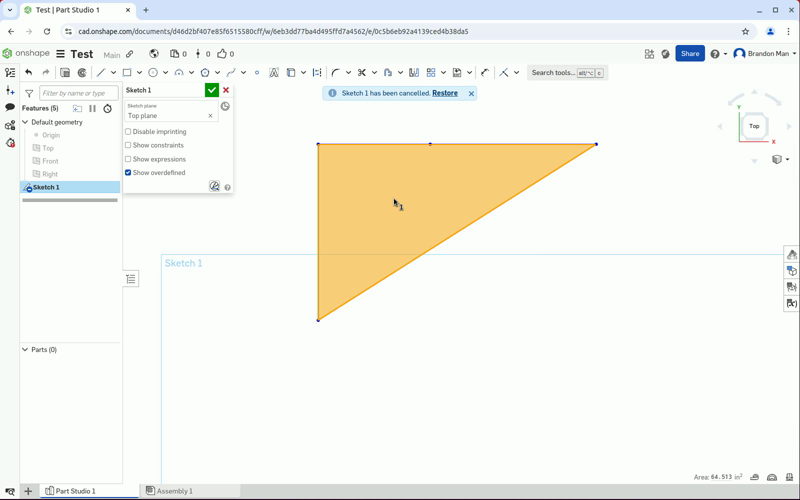
scroll(-6)
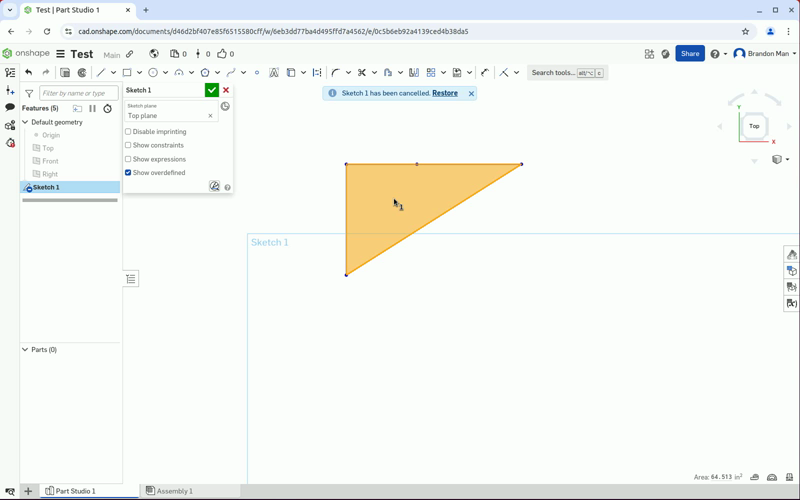
scroll(-6)
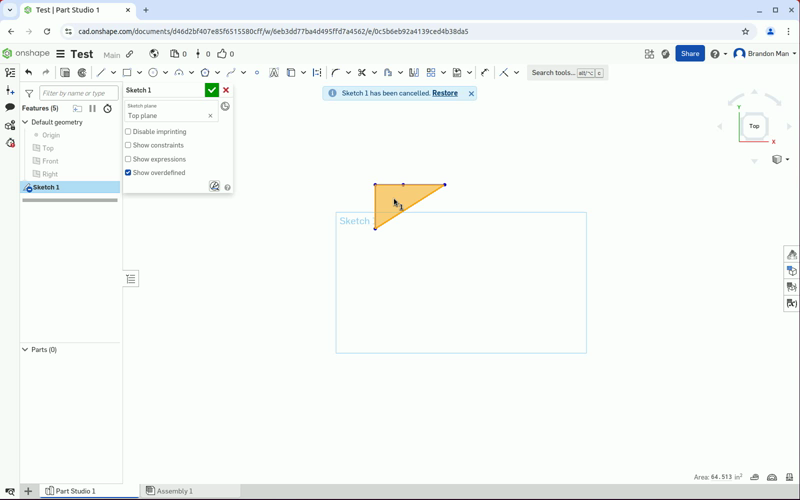
mouse_move(73, 352)
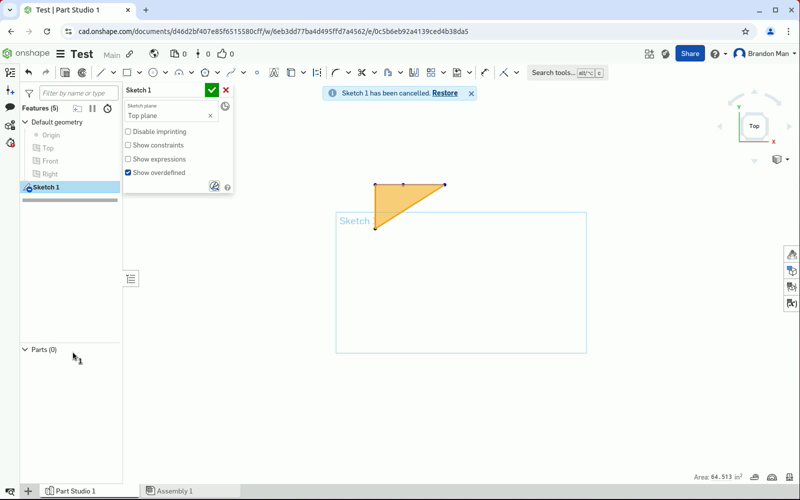
key(shift+y)
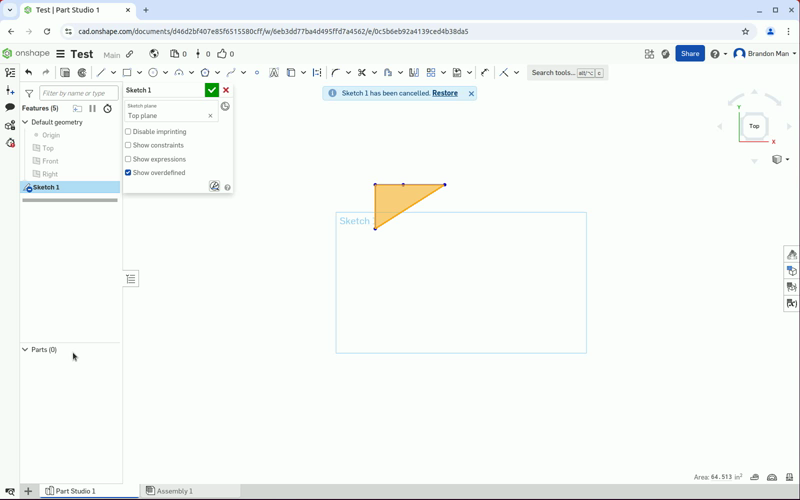
key(shift+e)
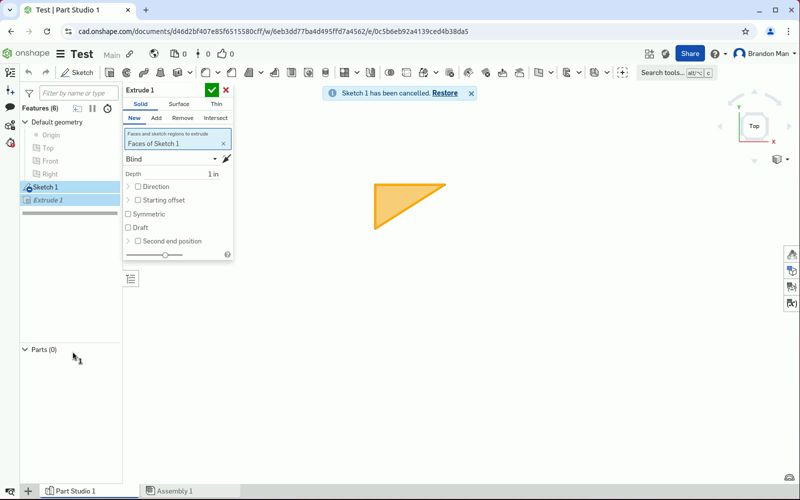
mouse_move(143, 106)
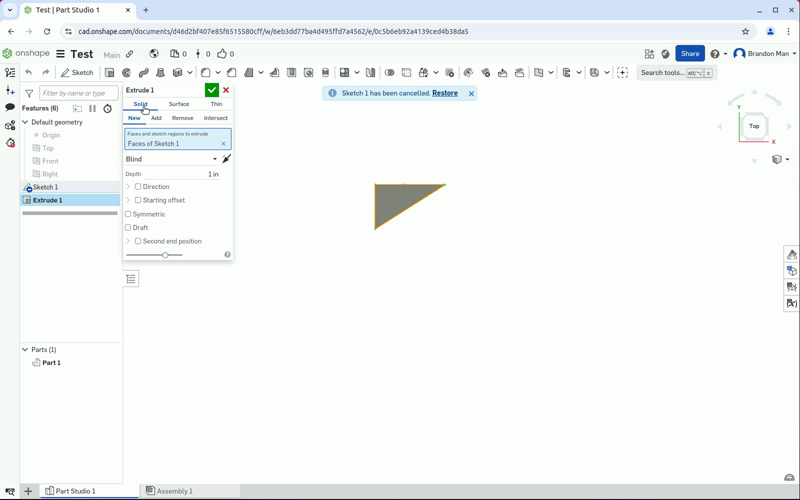
click(143, 106)
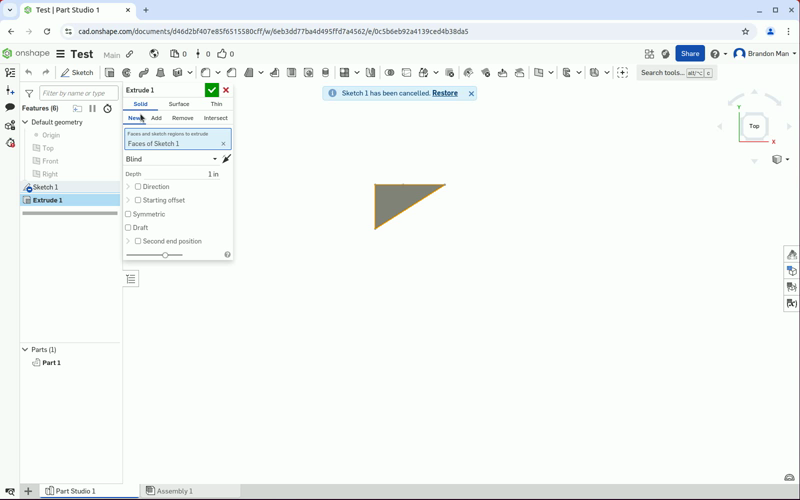
mouse_move(137, 120)
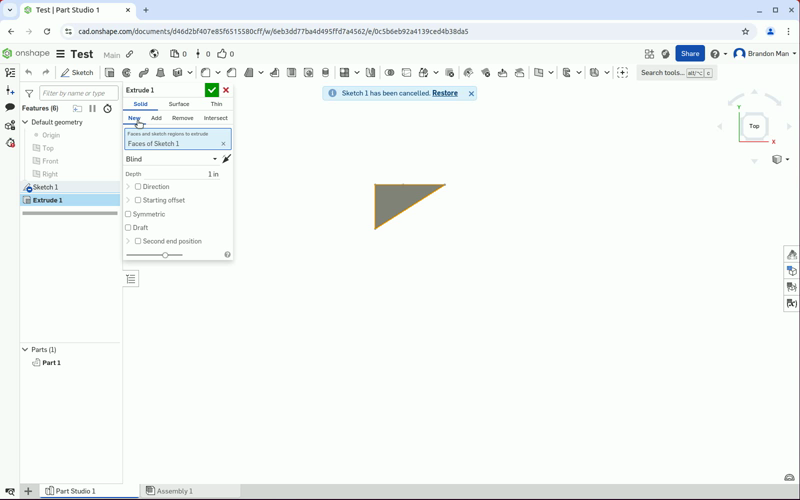
click(137, 120)
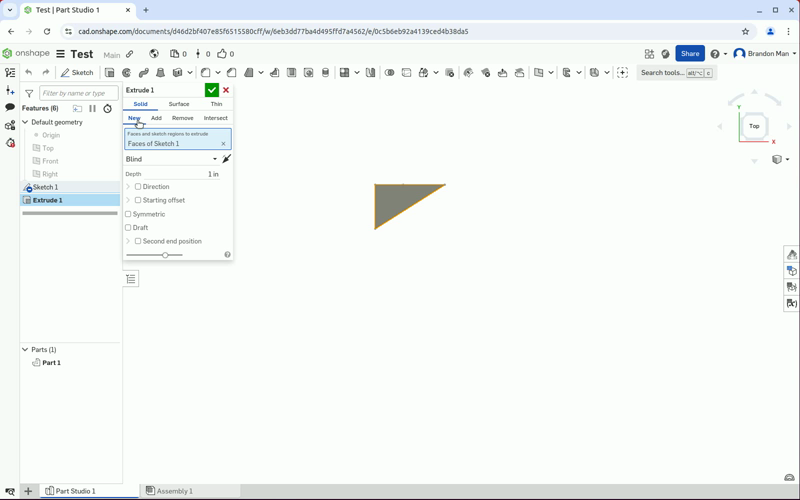
key(tab, 4)
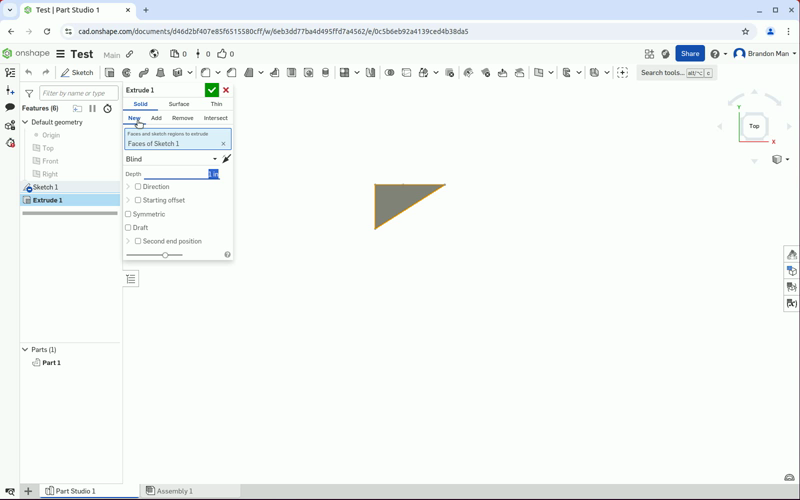
text(2.889)
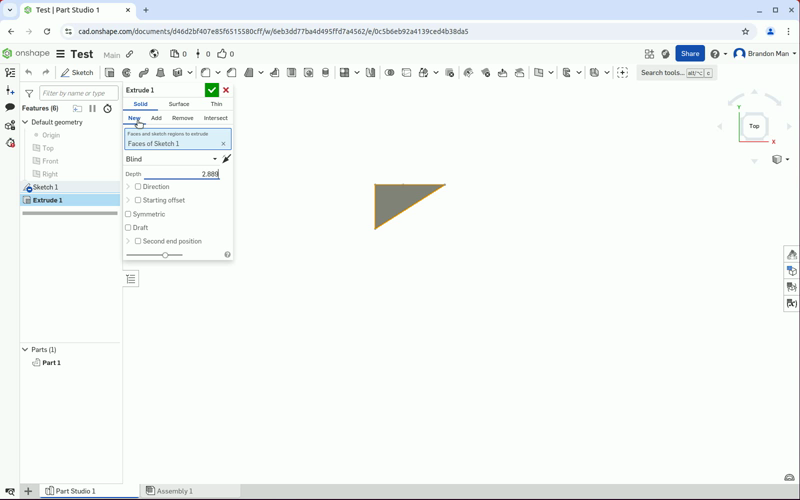
key(enter)
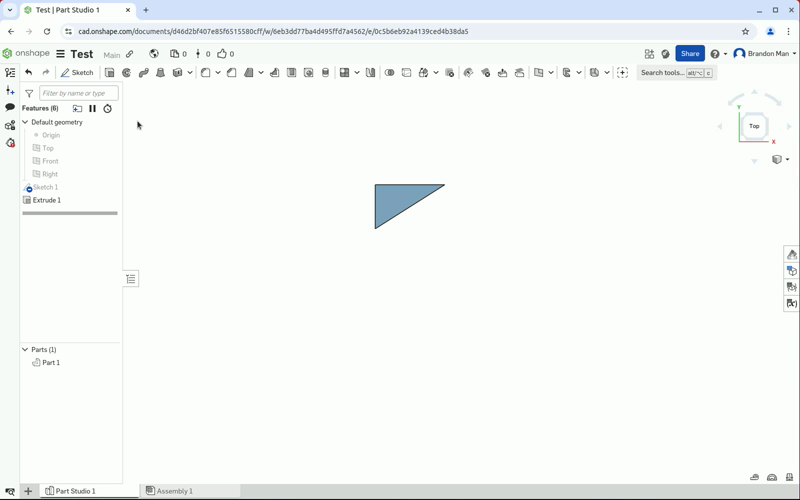
key(shift+h)
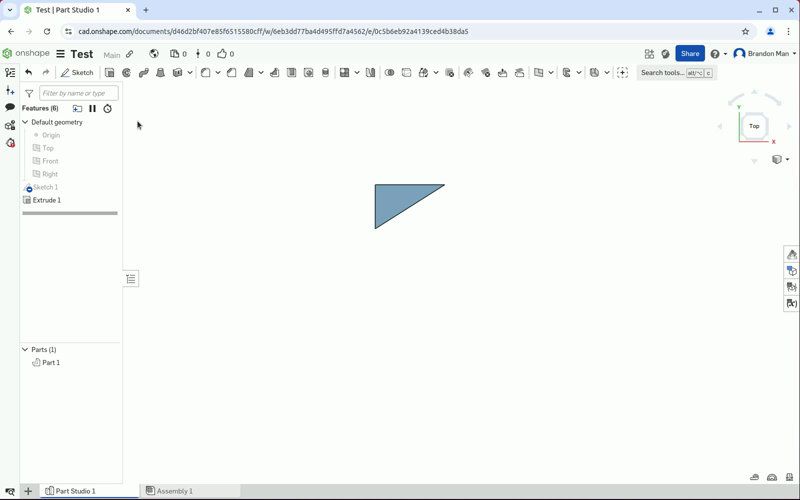
key(shift+h)
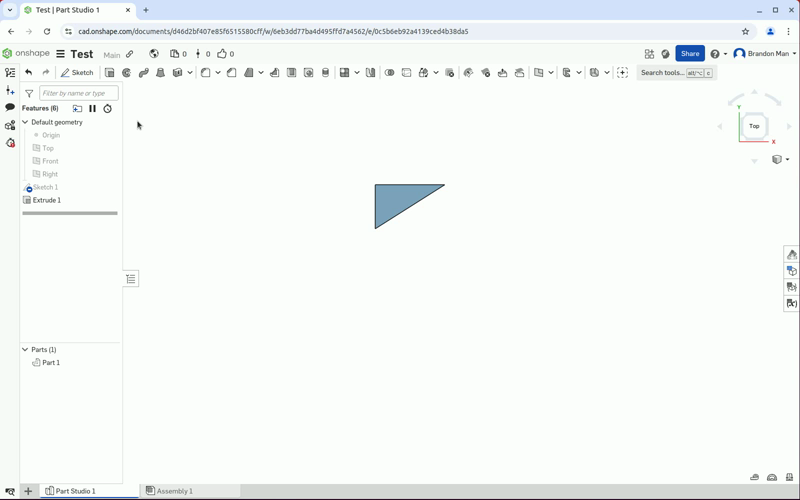
mouse_move(73, 189)
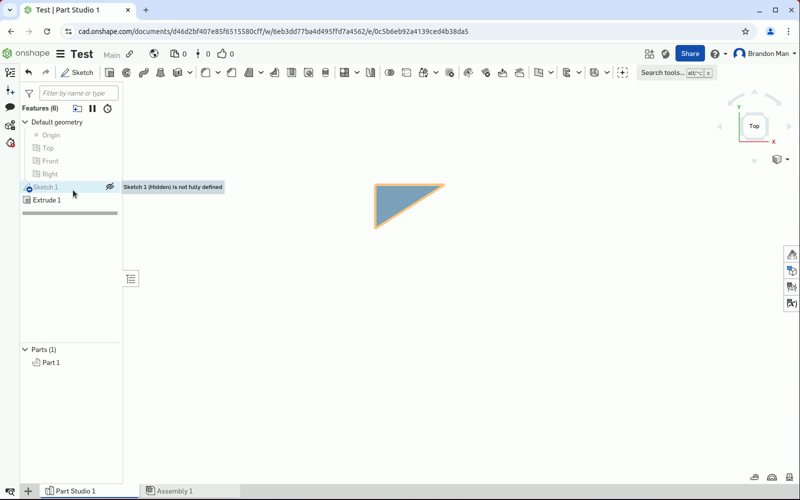
click(73, 189)
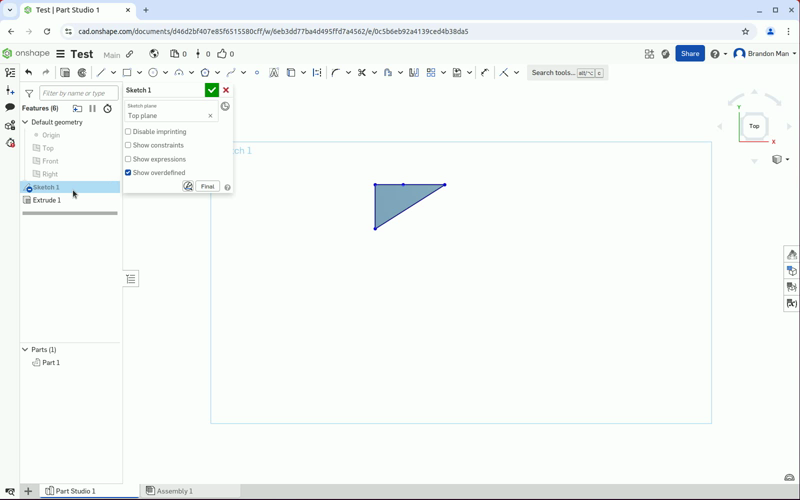
mouse_move(229, 92)
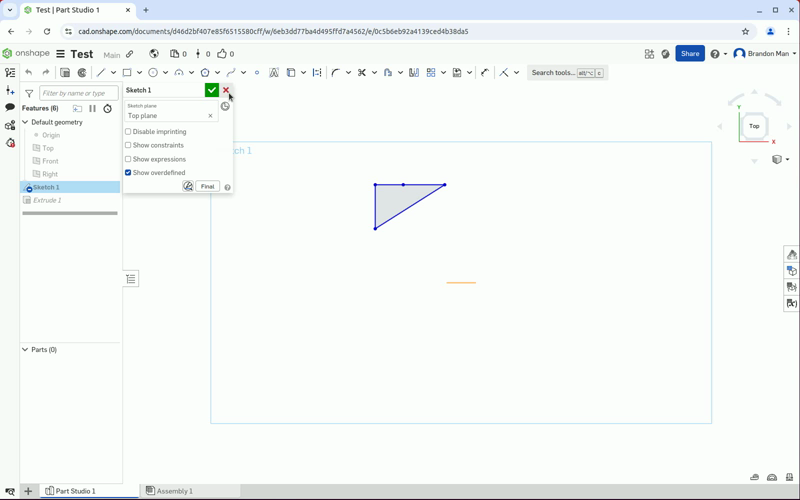
click(229, 92)
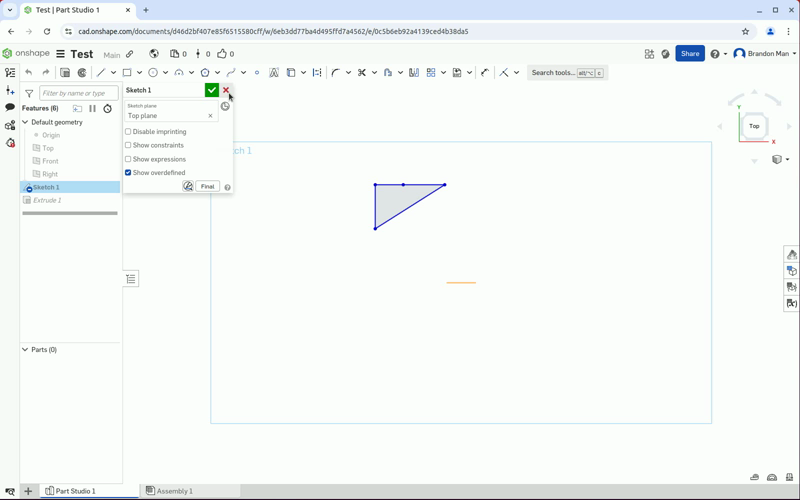
key(shift+s)
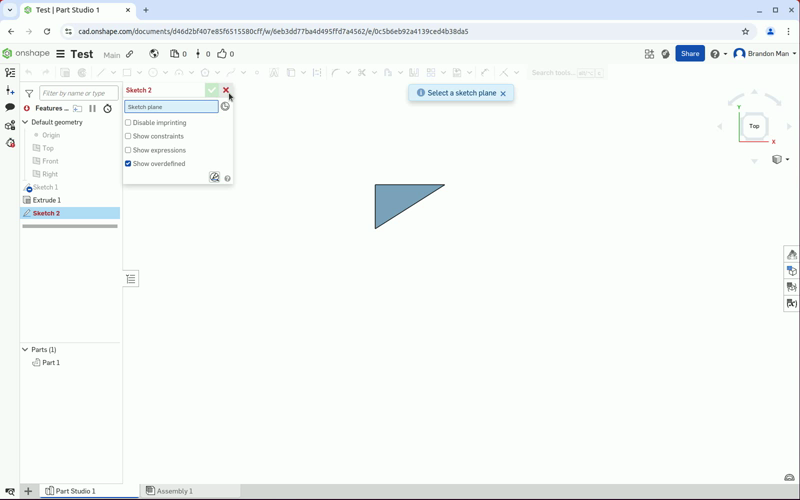
mouse_move(73, 150)
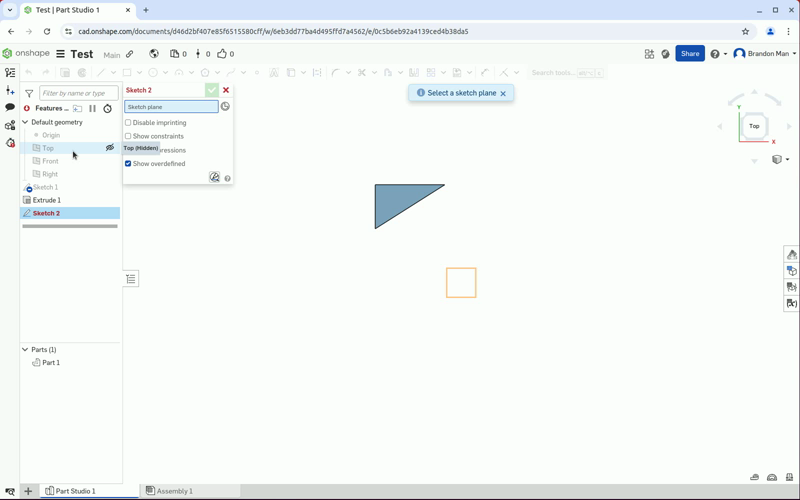
click(73, 150)
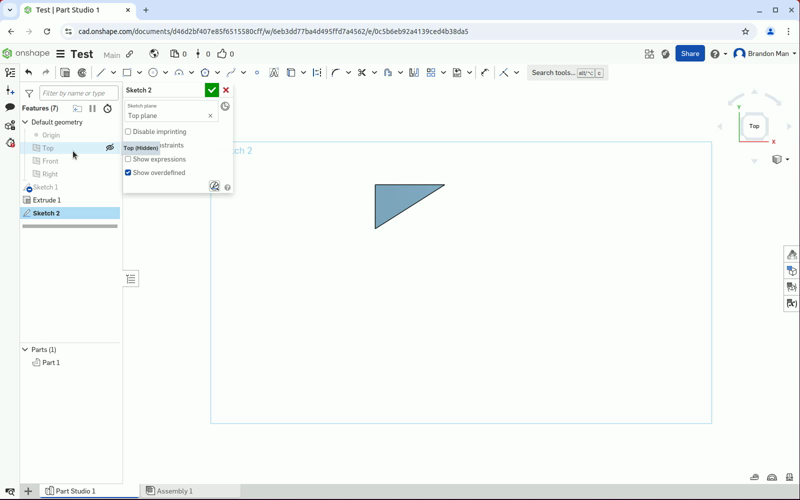
mouse_move(73, 352)
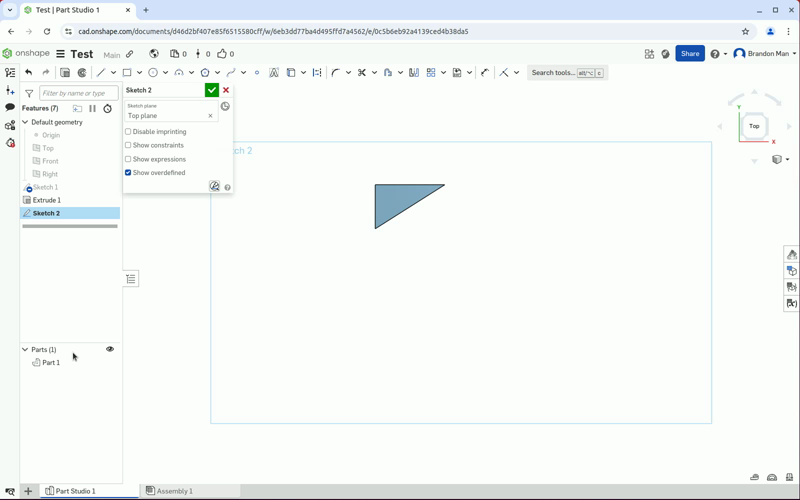
key(y)
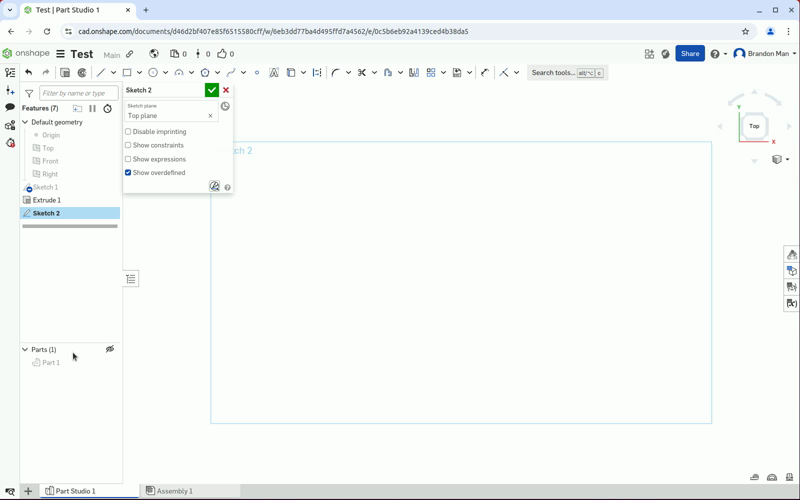
key(l)
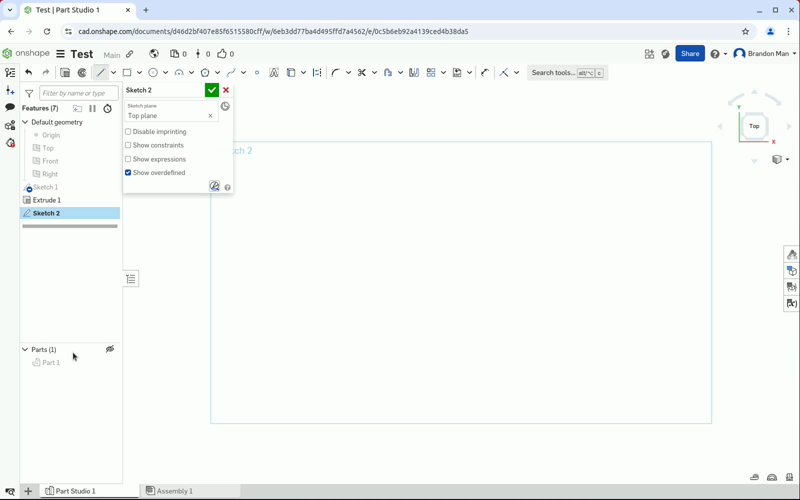
key_down(shift)
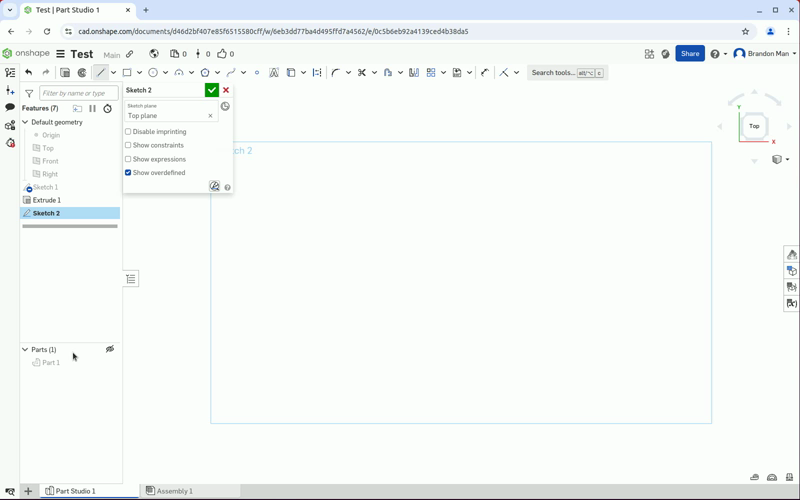
mouse_move(359, 184)
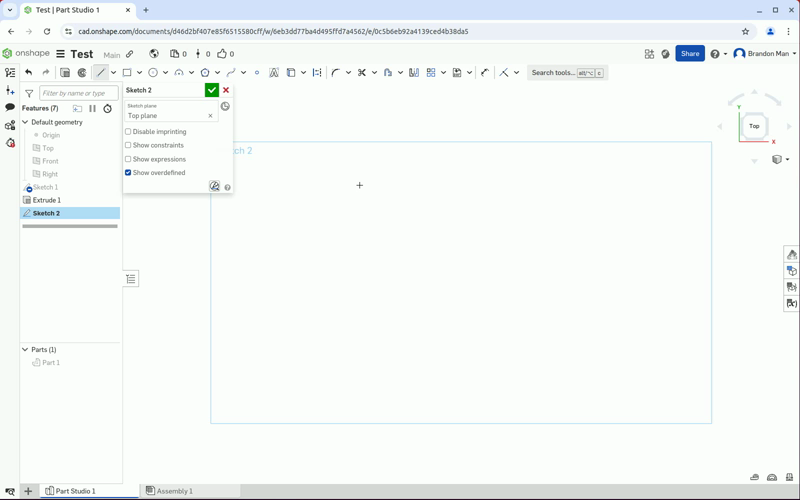
click(359, 184)
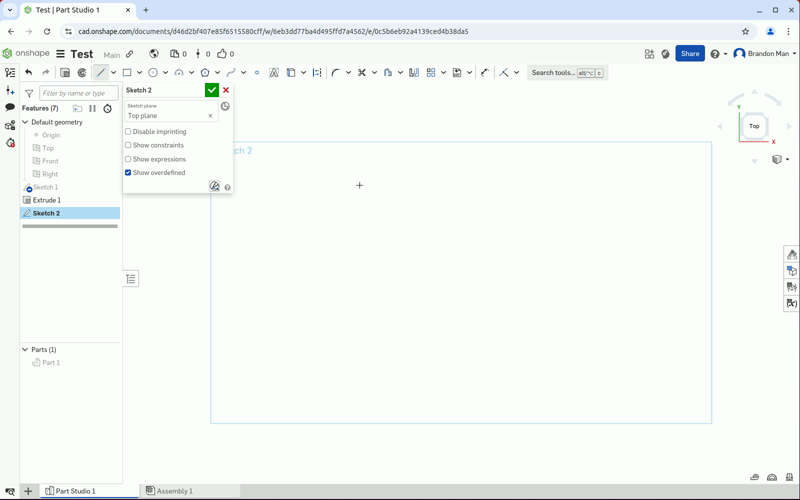
key_up(shift)
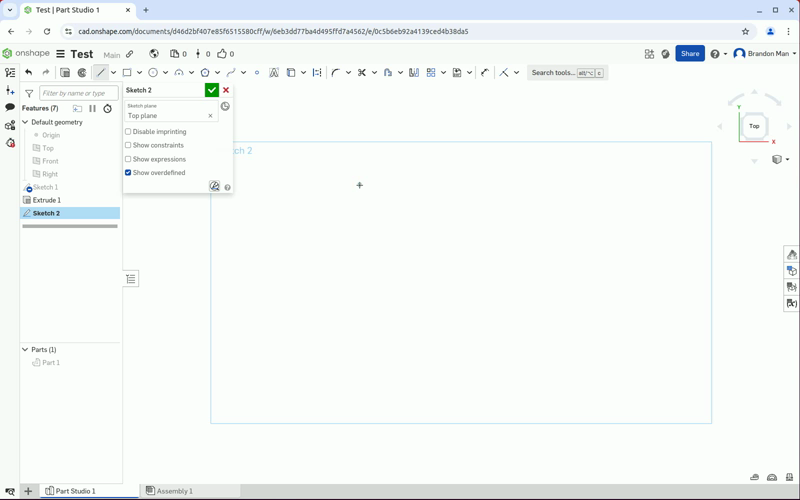
key_down(shift)
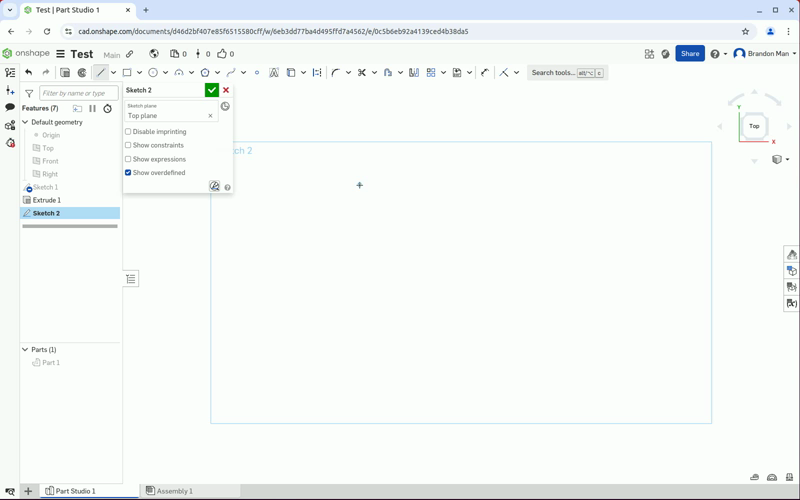
mouse_move(389, 184)
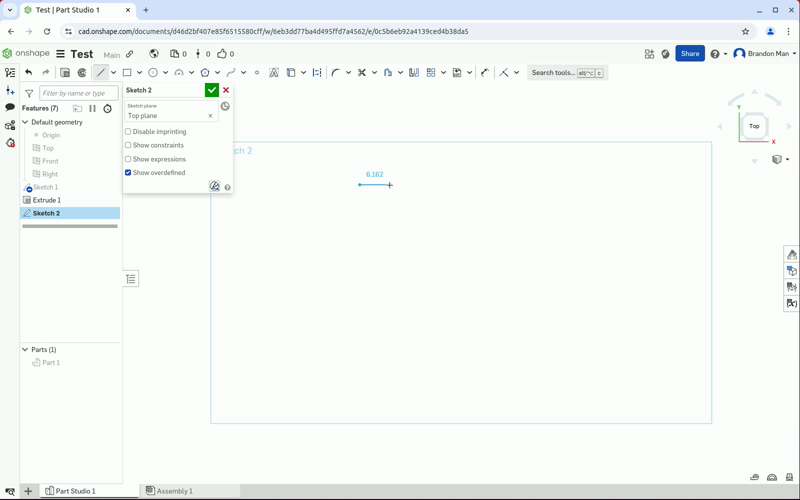
mouse_move(374, 184)
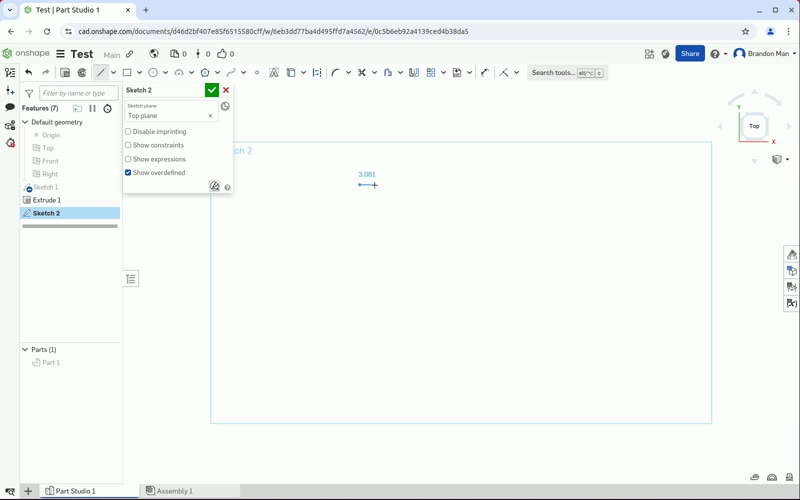
click(374, 184)
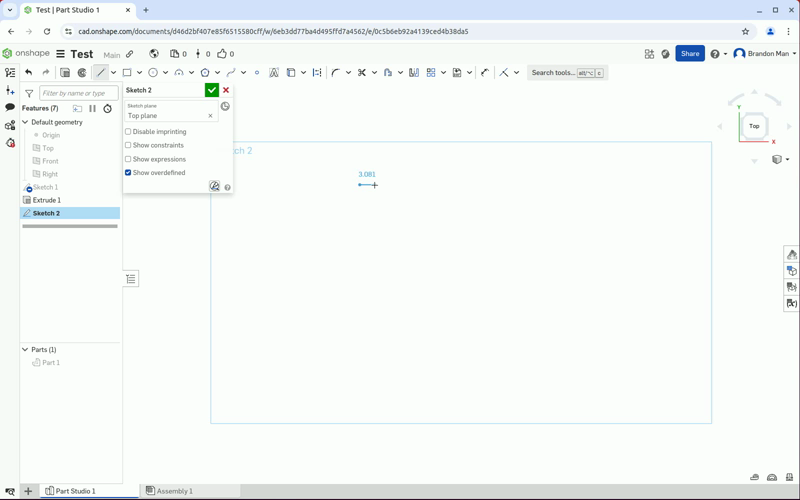
key_up(shift)
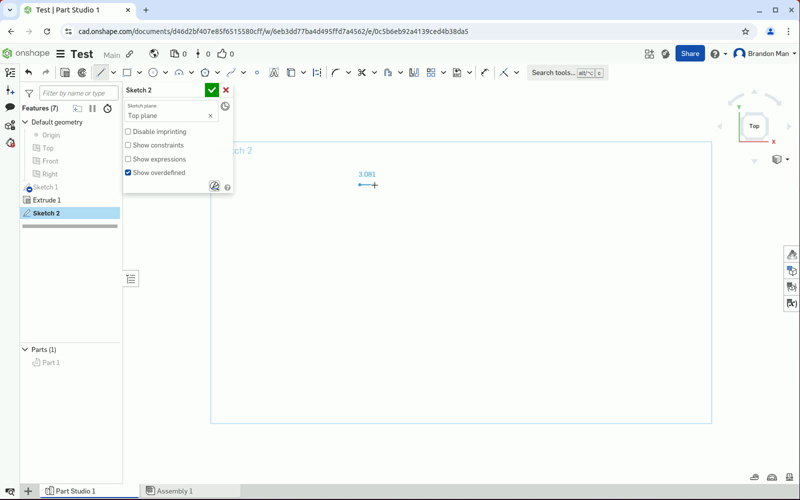
key_down(shift)
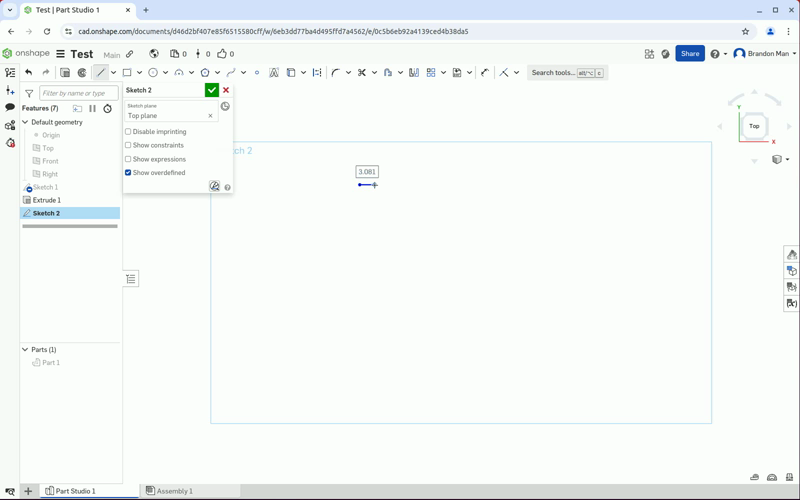
mouse_move(404, 184)
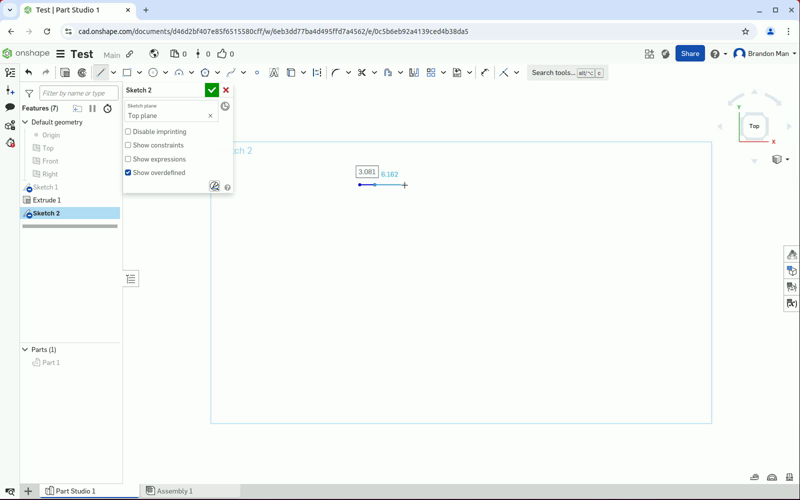
mouse_move(402, 184)
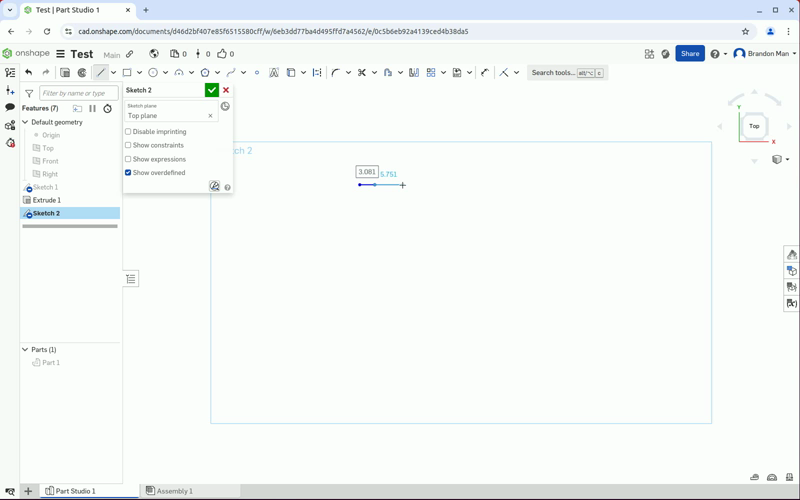
click(402, 184)
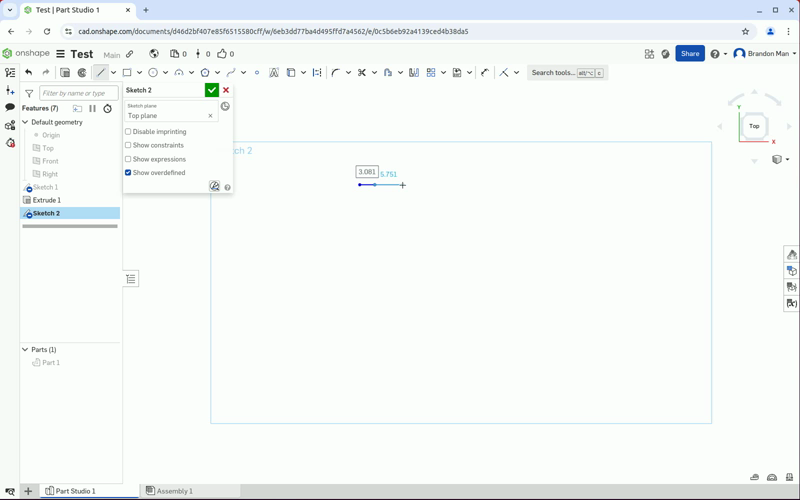
key_up(shift)
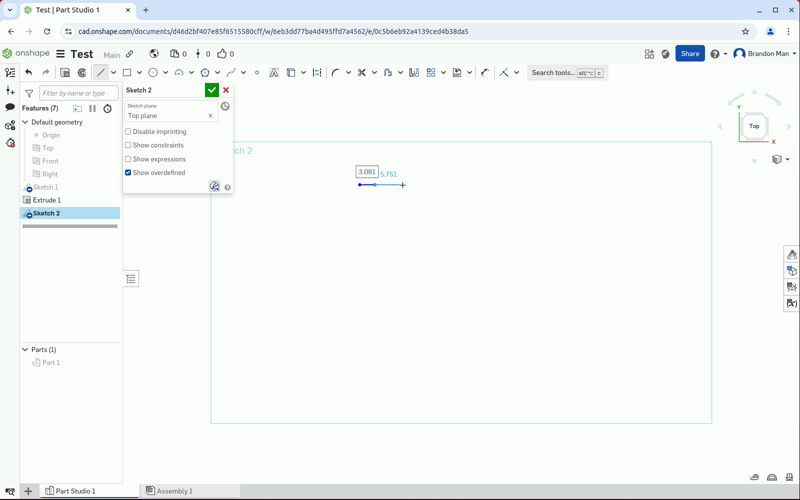
key_down(shift)
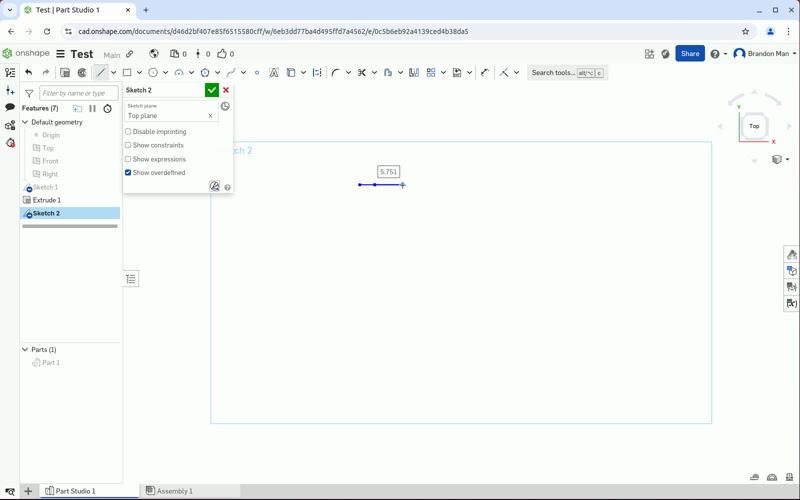
mouse_move(432, 184)
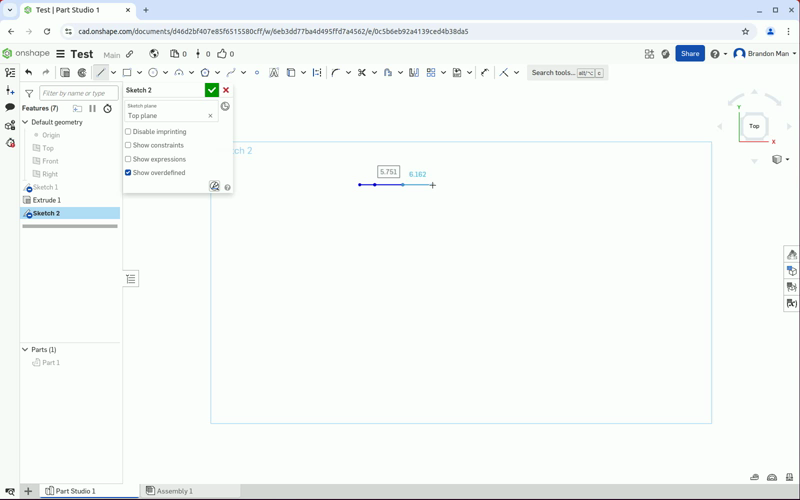
mouse_move(402, 169)
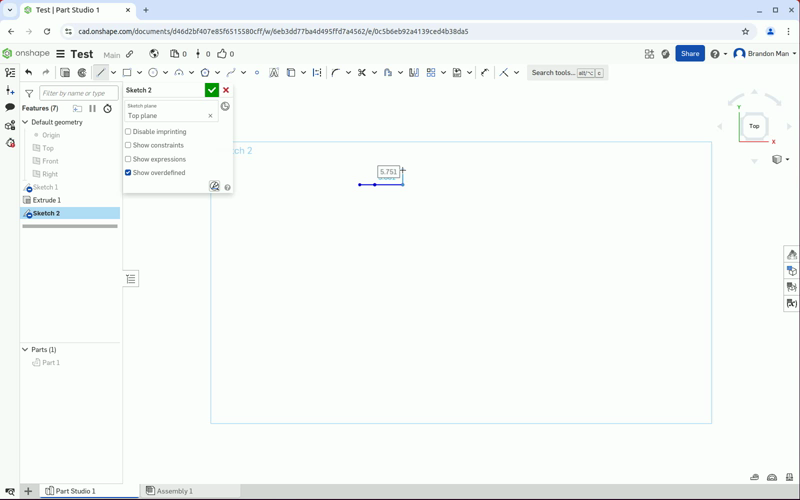
click(402, 169)
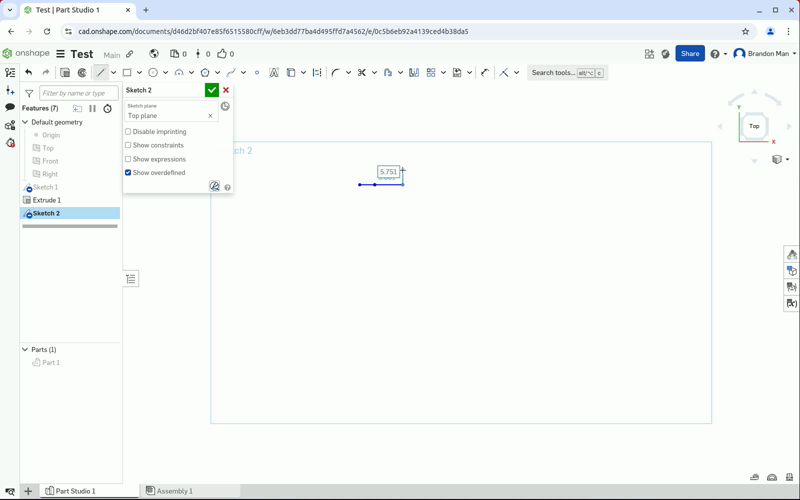
key_up(shift)
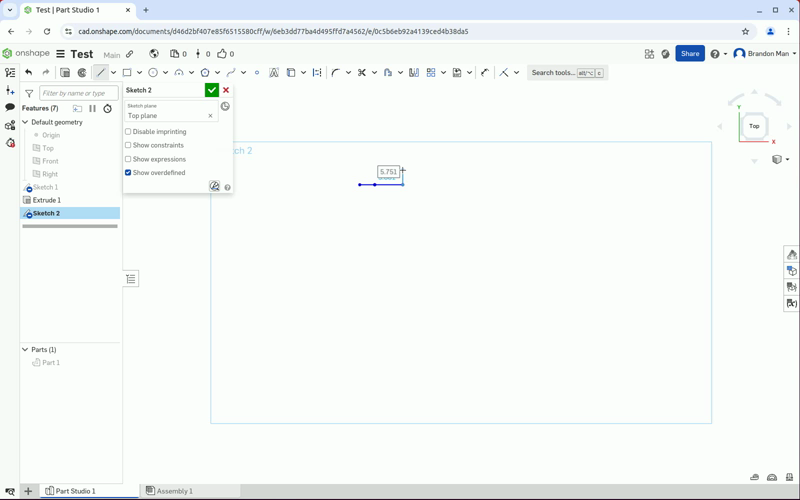
key_down(shift)
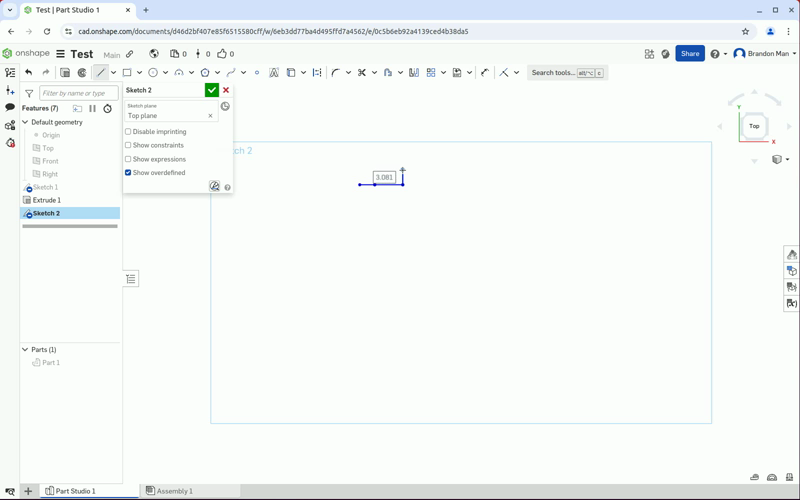
mouse_move(432, 169)
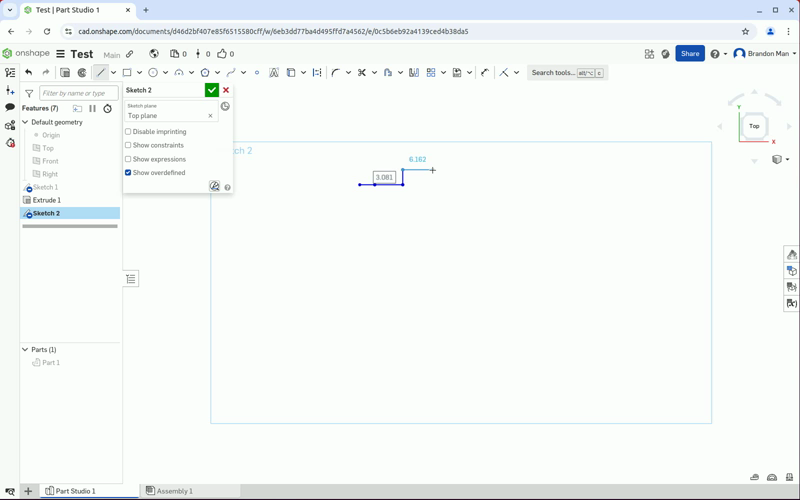
mouse_move(359, 169)
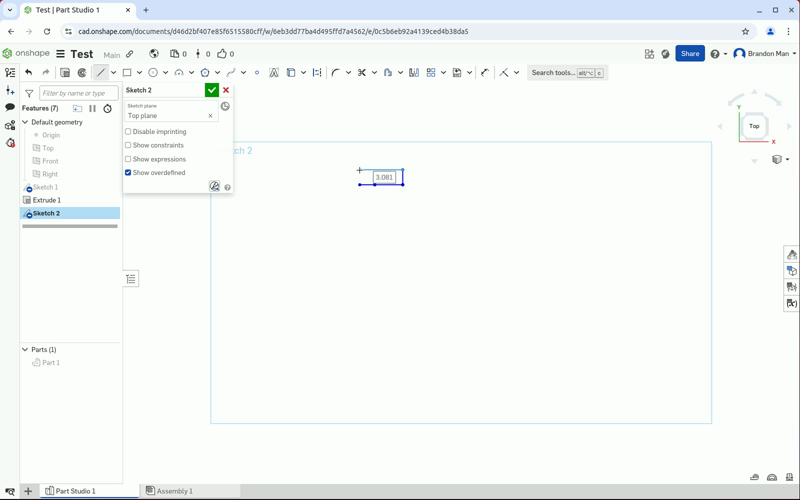
click(359, 169)
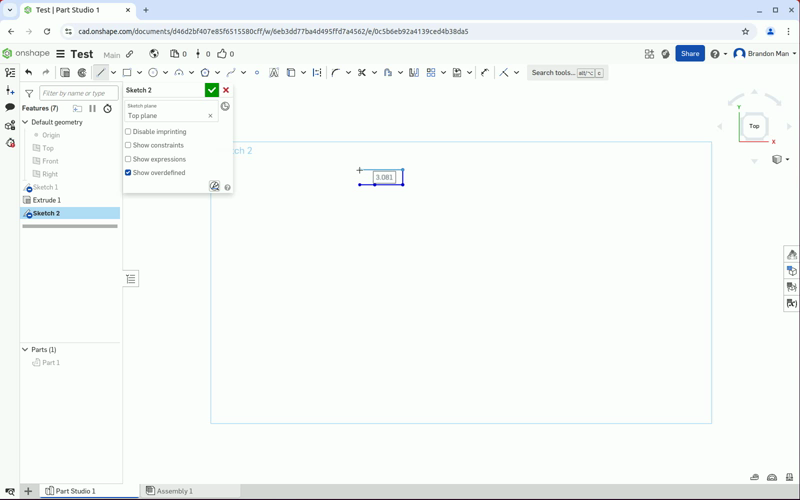
key_up(shift)
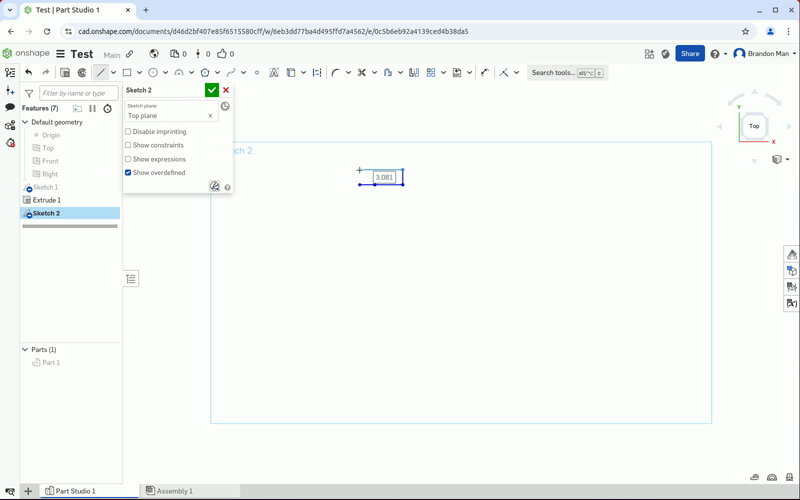
mouse_move(389, 169)
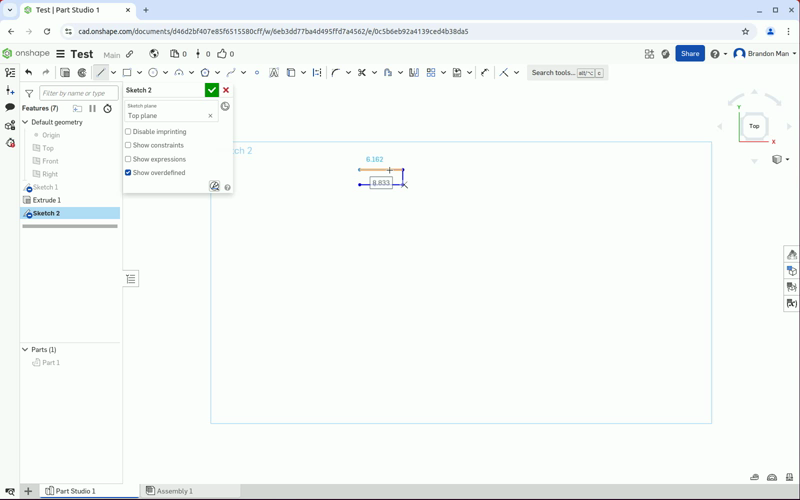
key_down(shift)
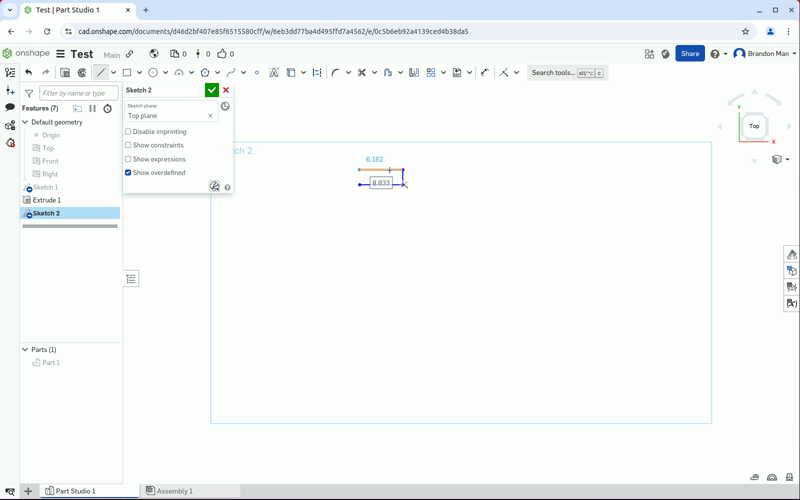
mouse_move(359, 184)
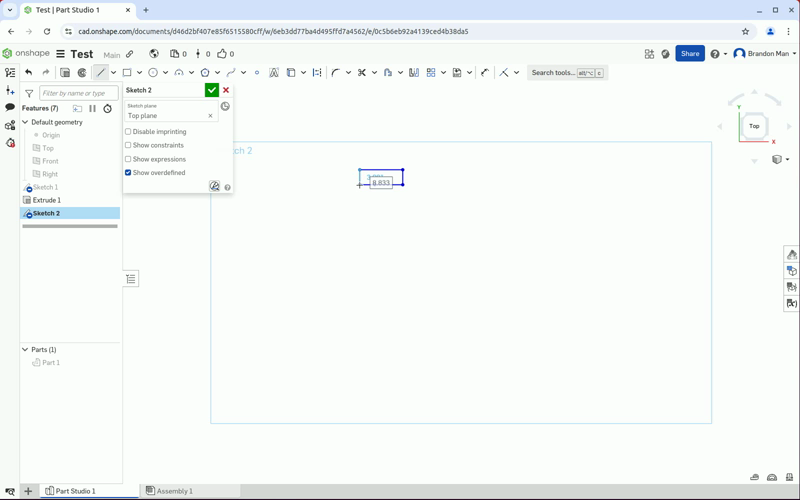
key_up(shift)
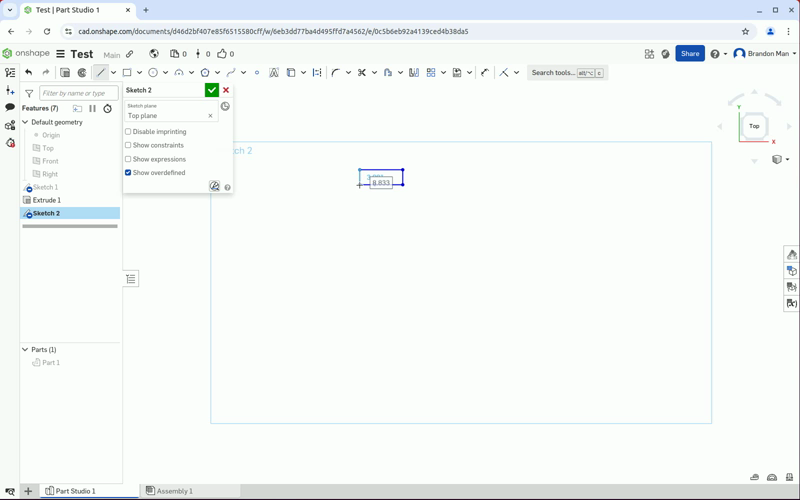
click(359, 184)
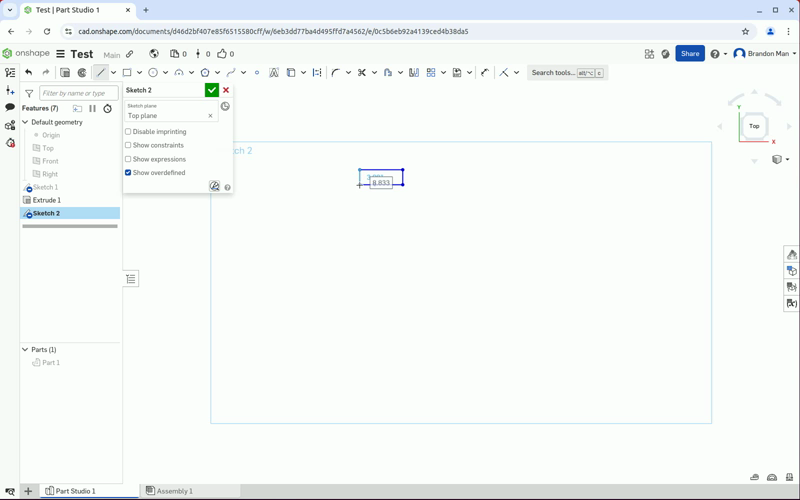
key(esc)
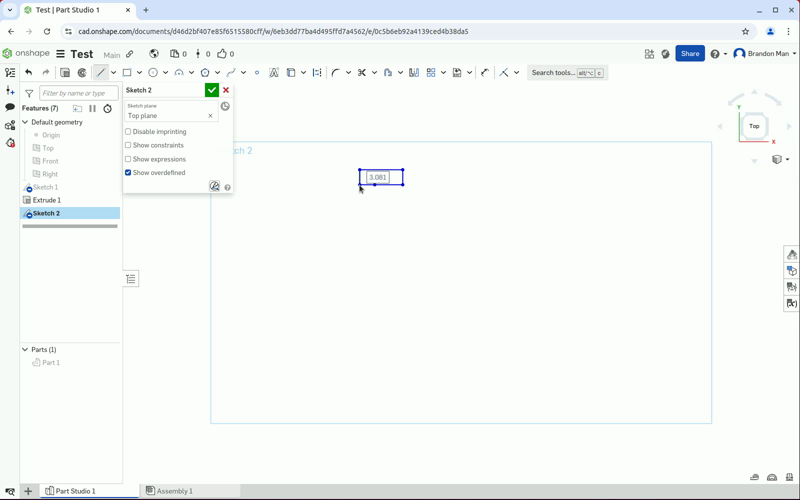
mouse_move(395, 171)
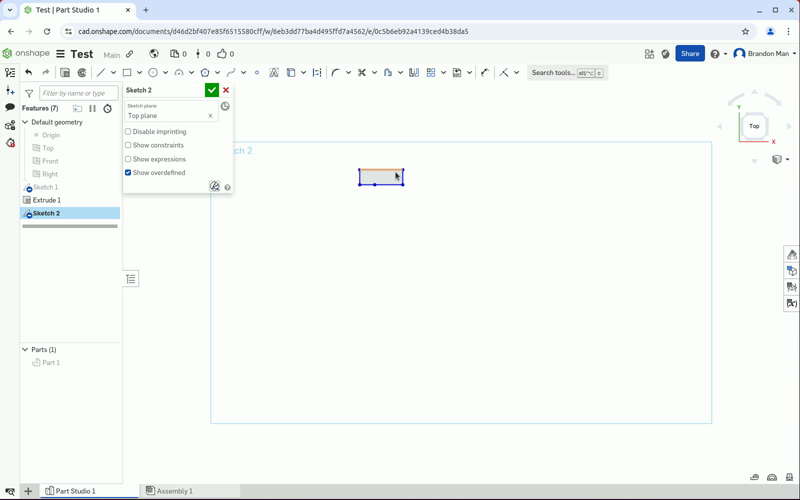
scroll(6)
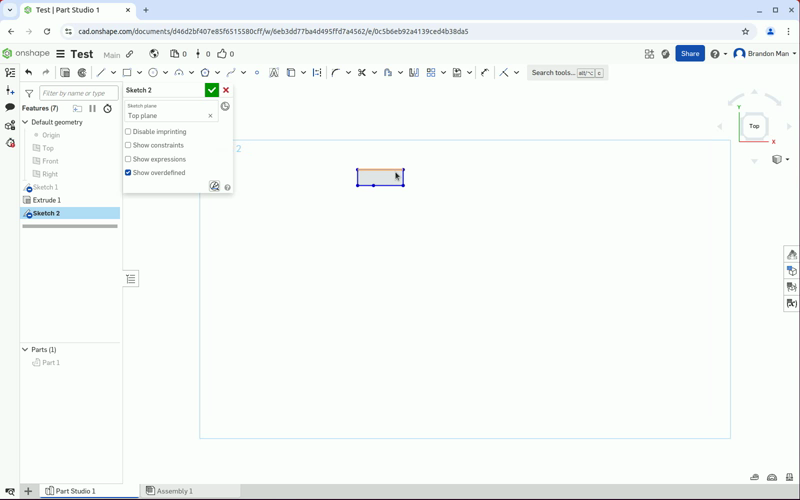
scroll(6)
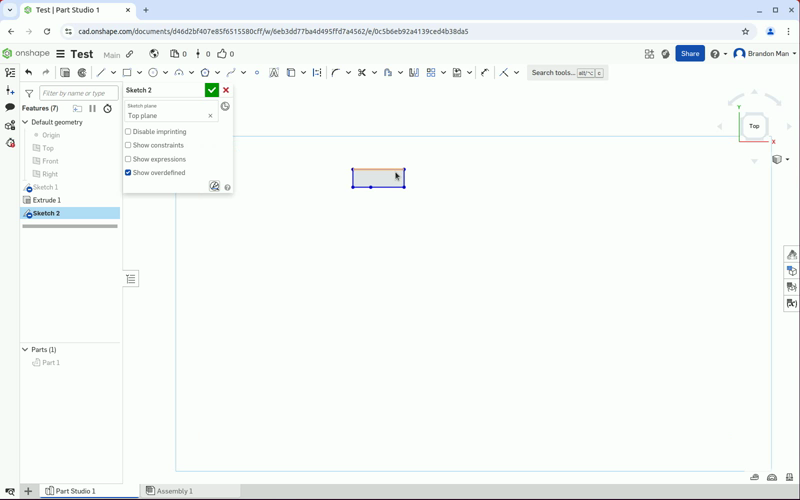
scroll(6)
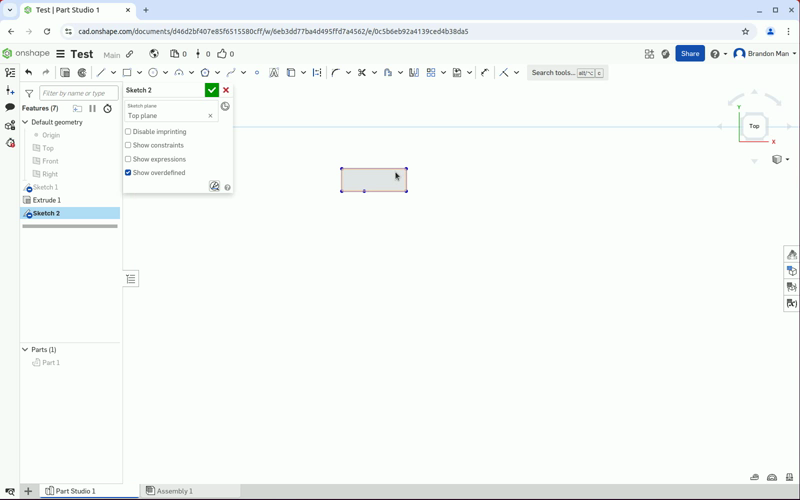
scroll(6)
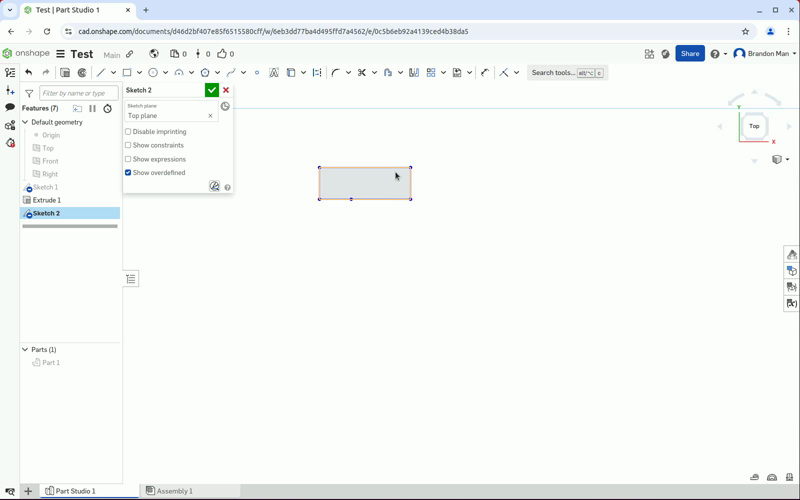
scroll(6)
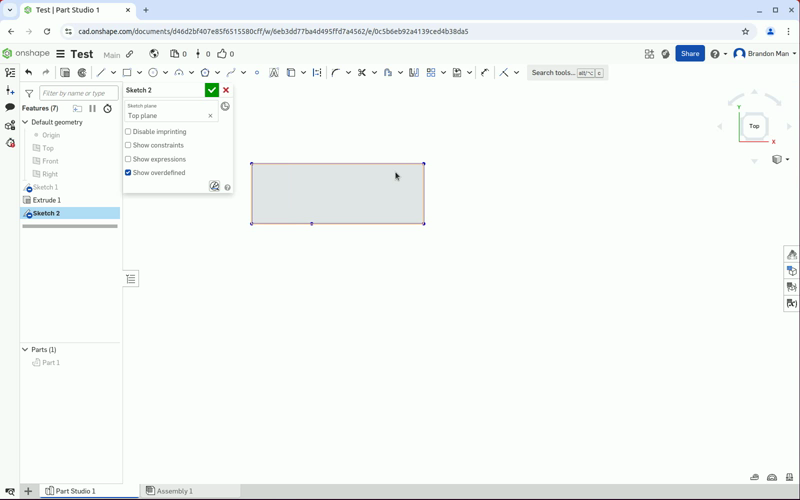
scroll(6)
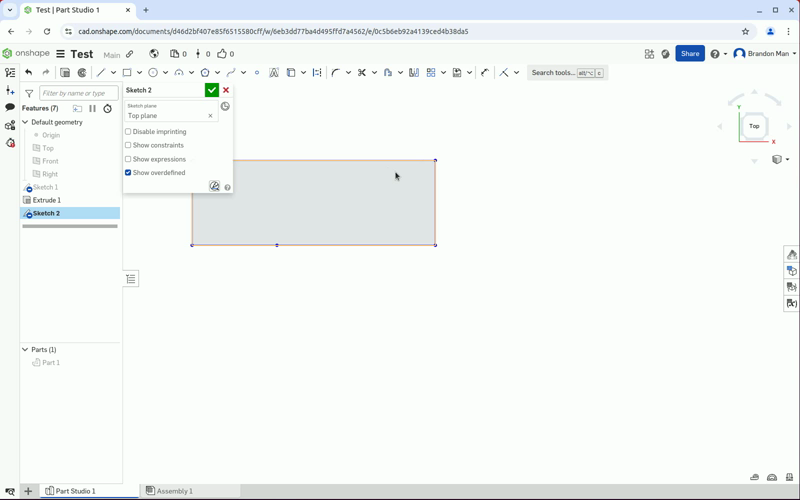
scroll(6)
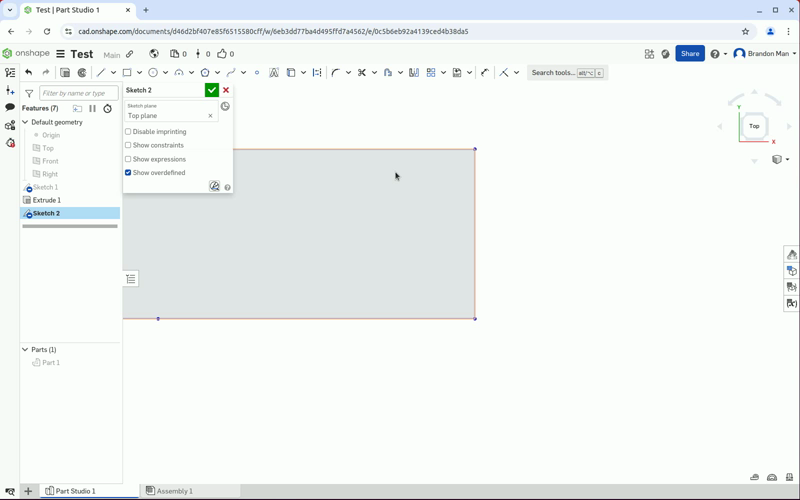
click(395, 171)
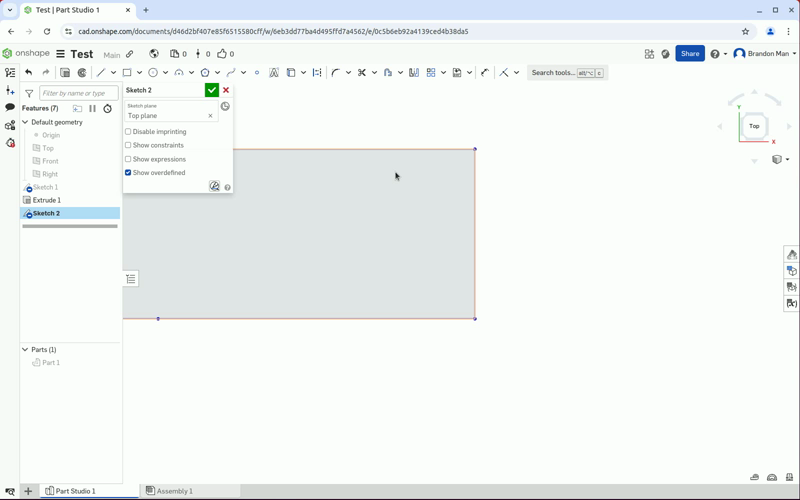
scroll(-6)
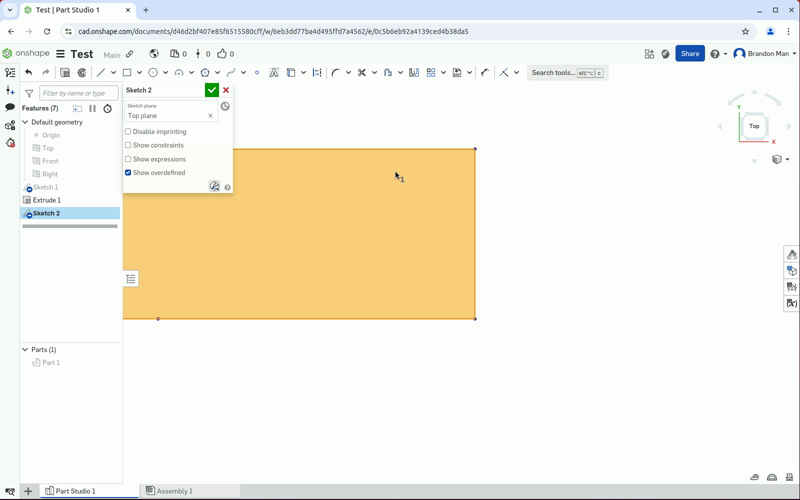
scroll(-6)
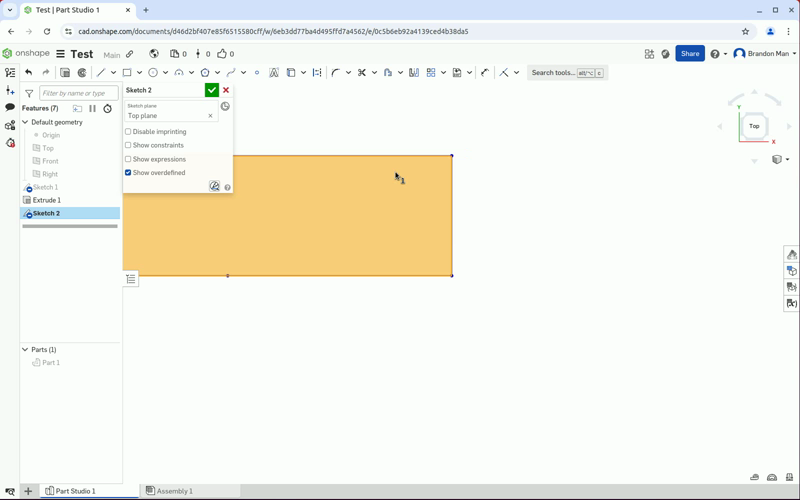
scroll(-6)
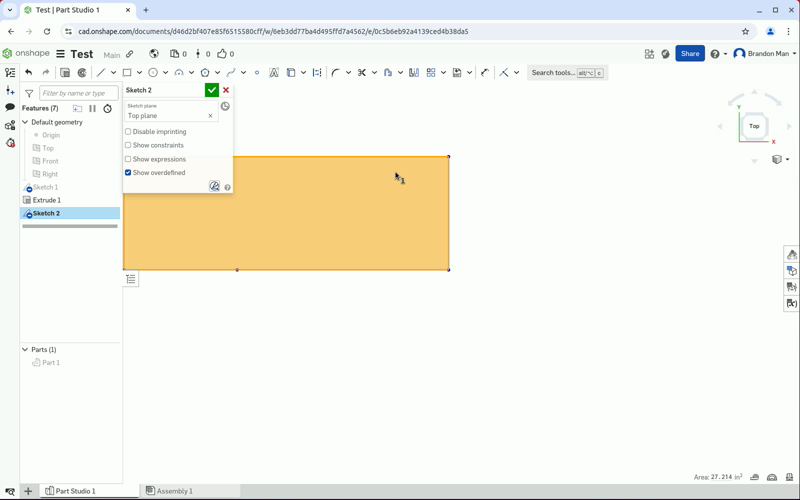
scroll(-6)
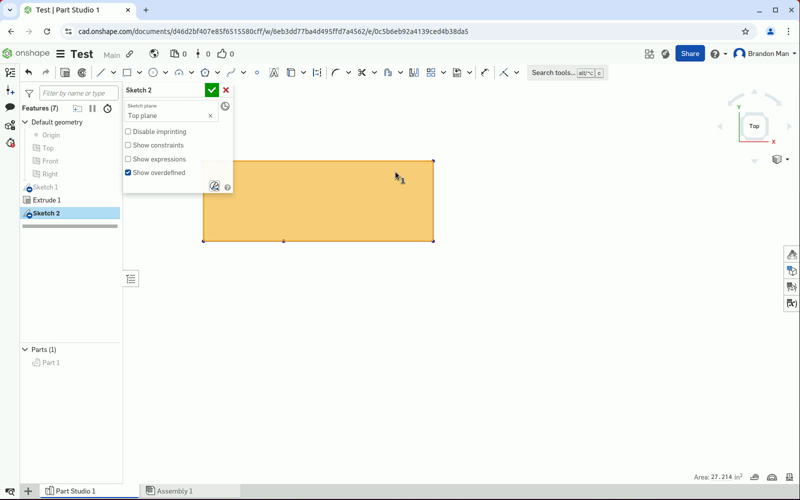
scroll(-6)
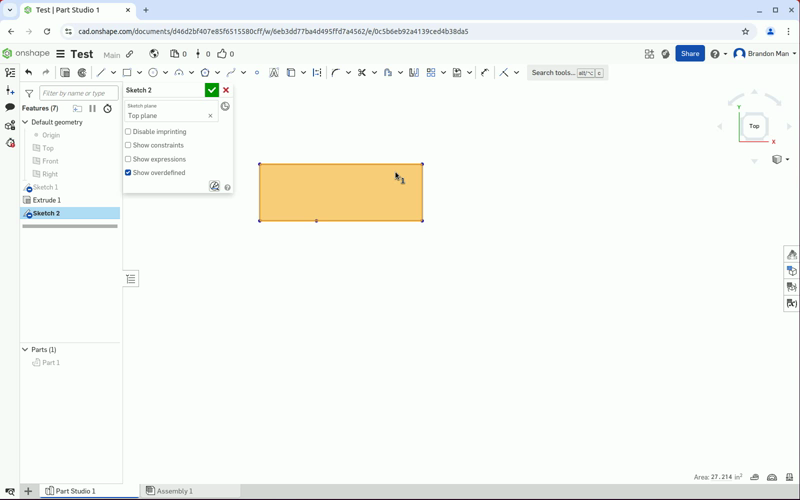
scroll(-6)
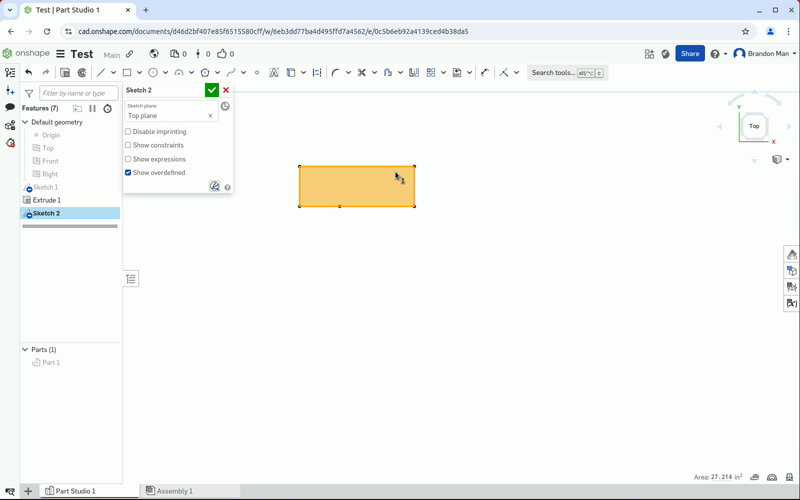
scroll(-6)
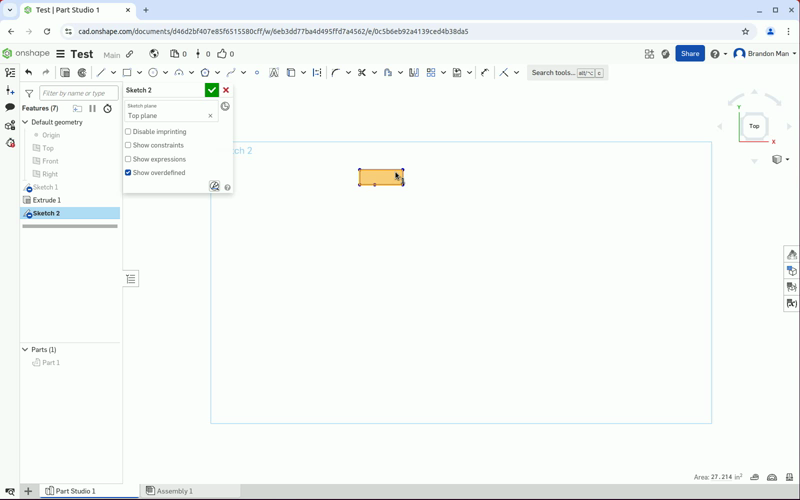
mouse_move(73, 352)
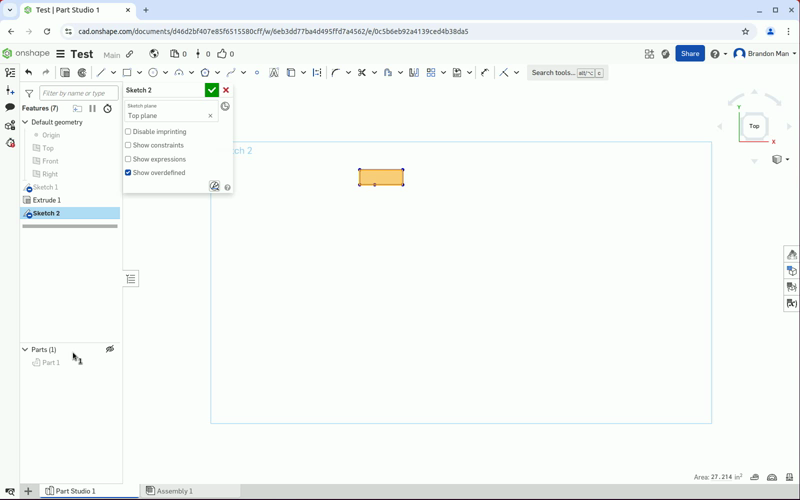
key(shift+y)
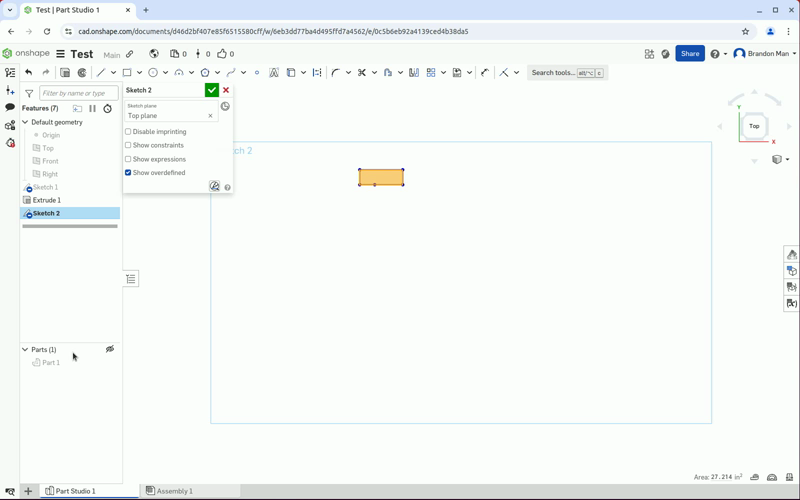
key(shift+e)
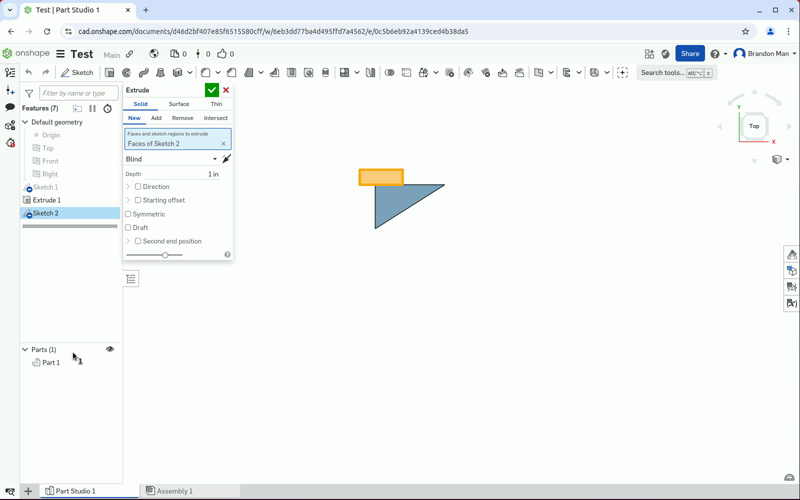
mouse_move(143, 106)
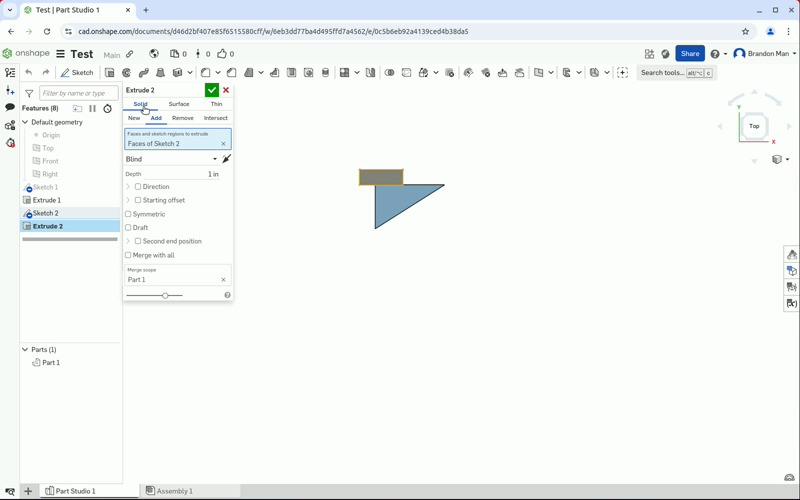
click(143, 106)
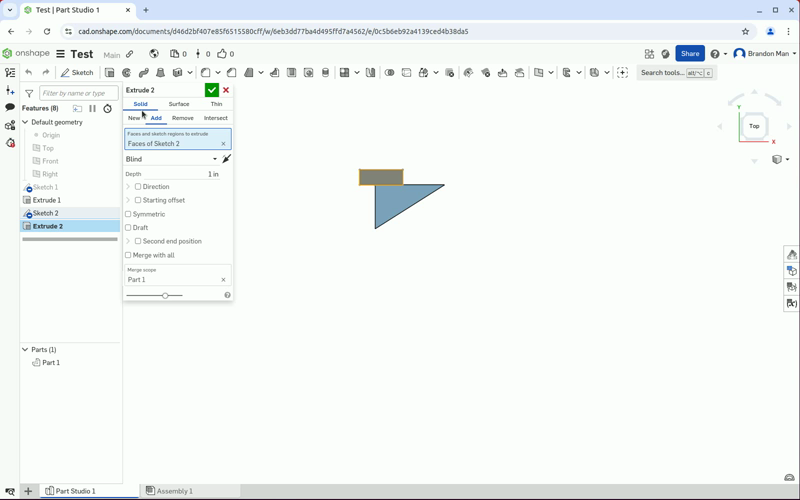
mouse_move(137, 120)
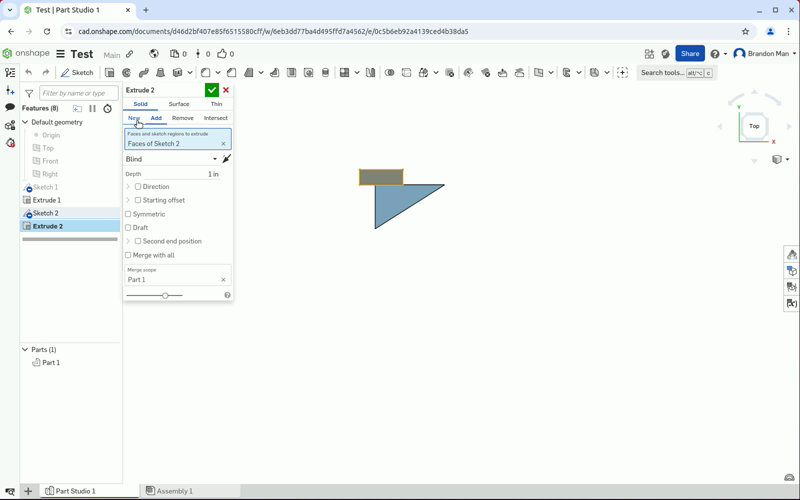
click(137, 120)
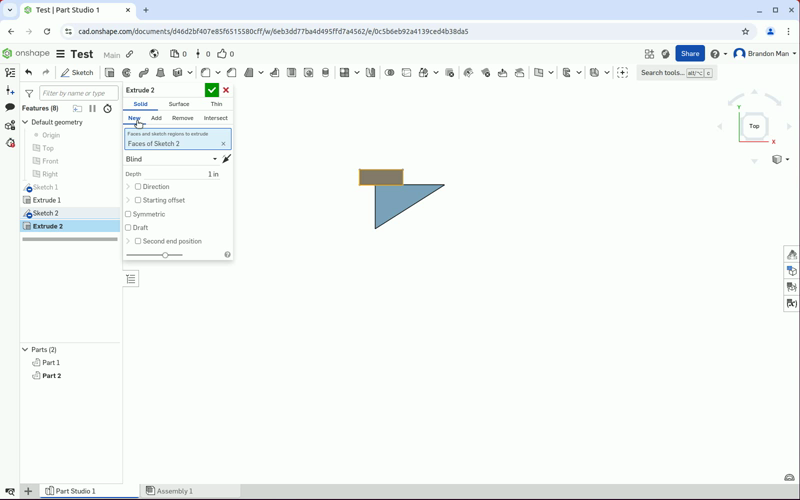
key(tab, 4)
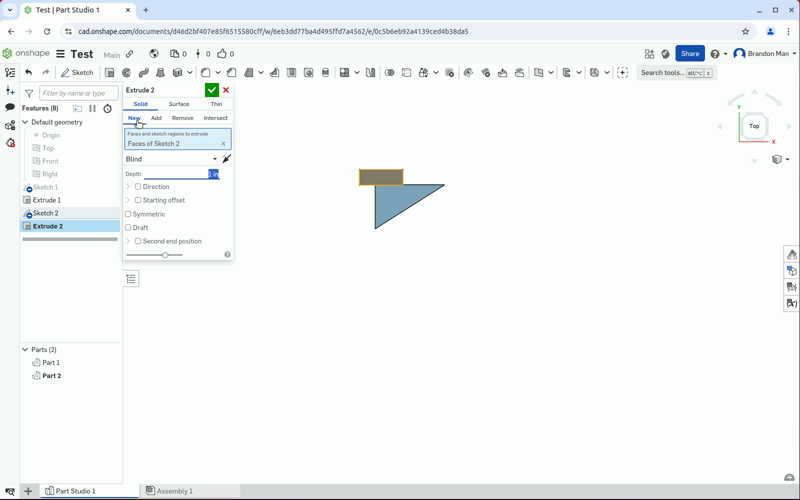
text(16.368)
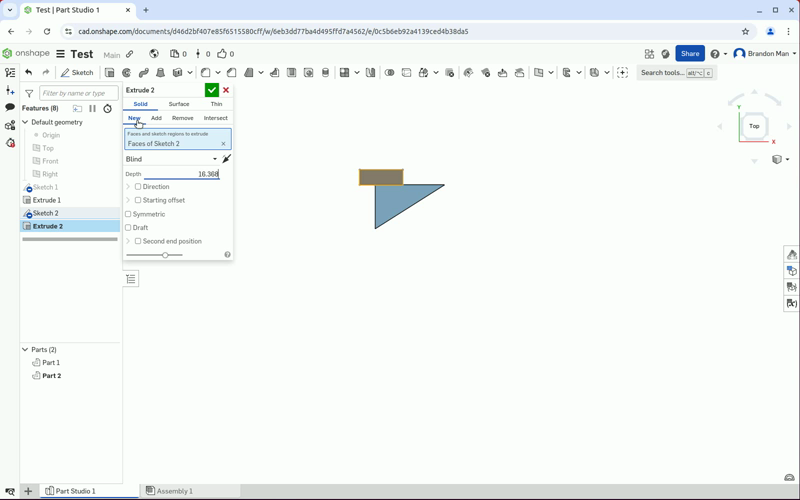
key(enter)
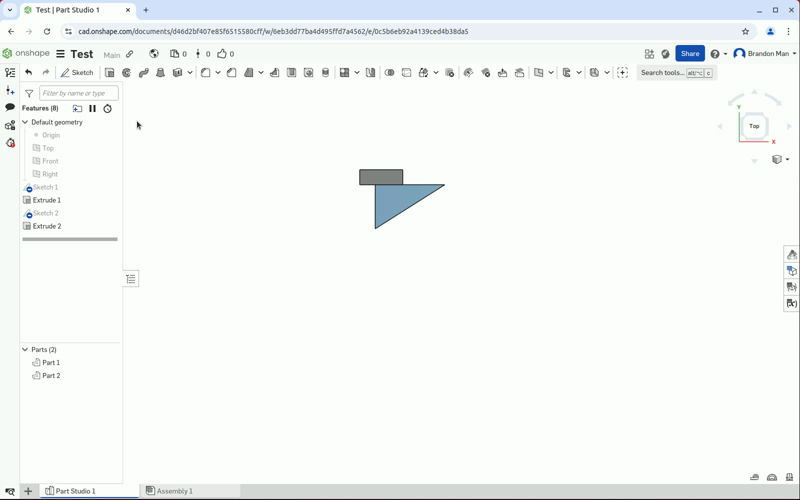
key(shift+h)
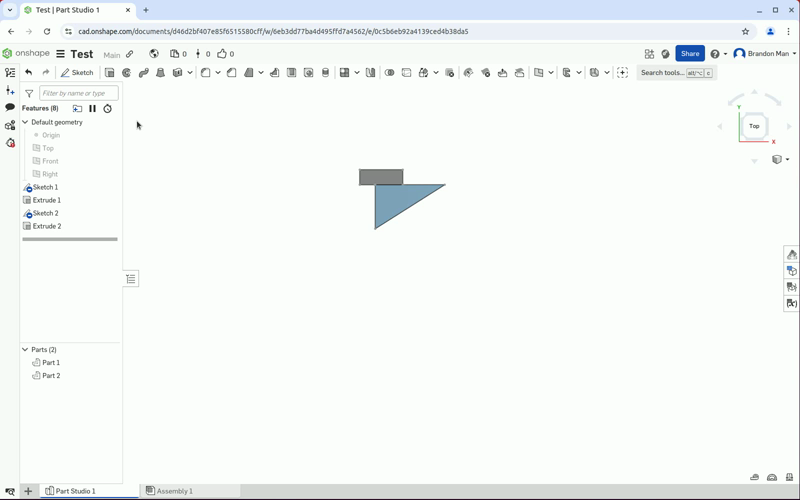
key(shift+h)
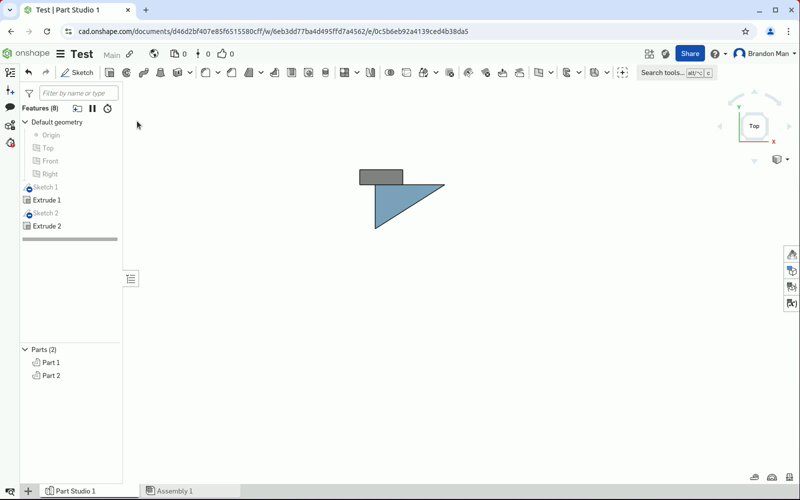
mouse_move(73, 189)
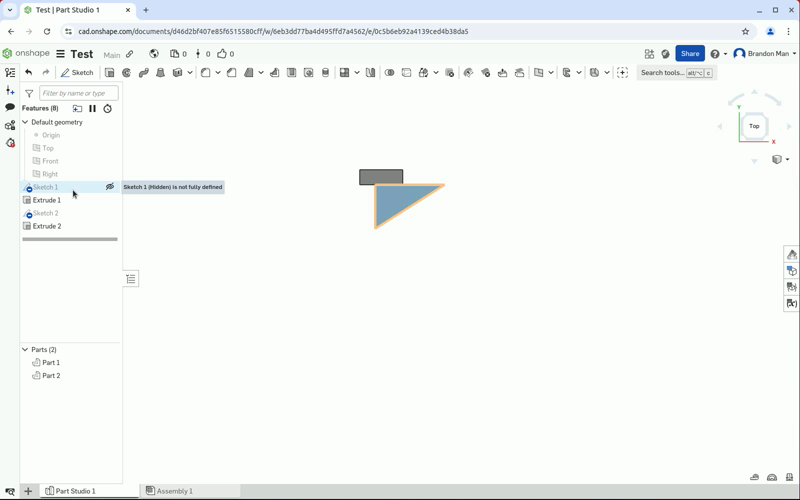
click(73, 189)
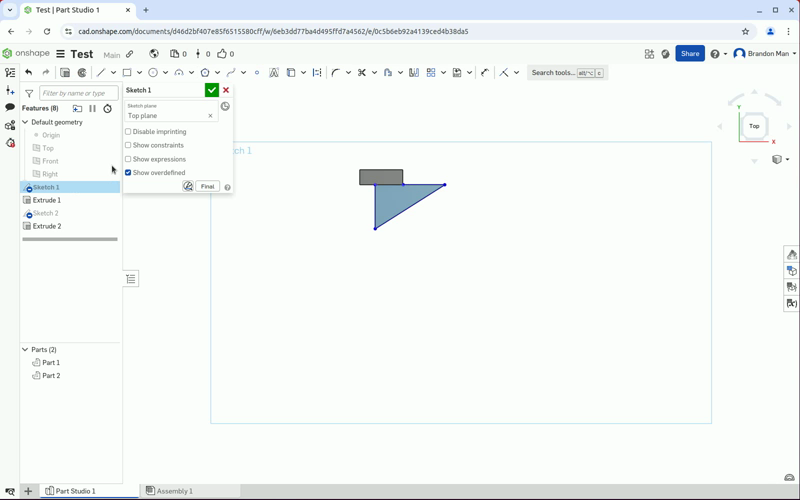
mouse_move(229, 92)
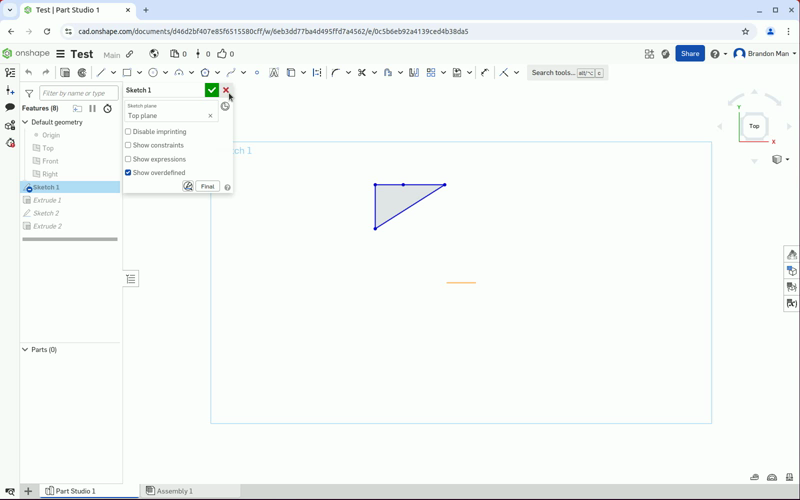
click(229, 92)
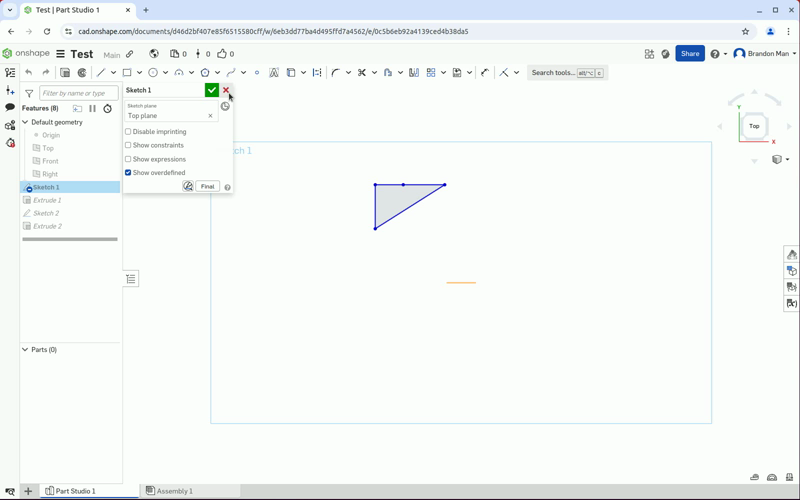
key(shift+s)
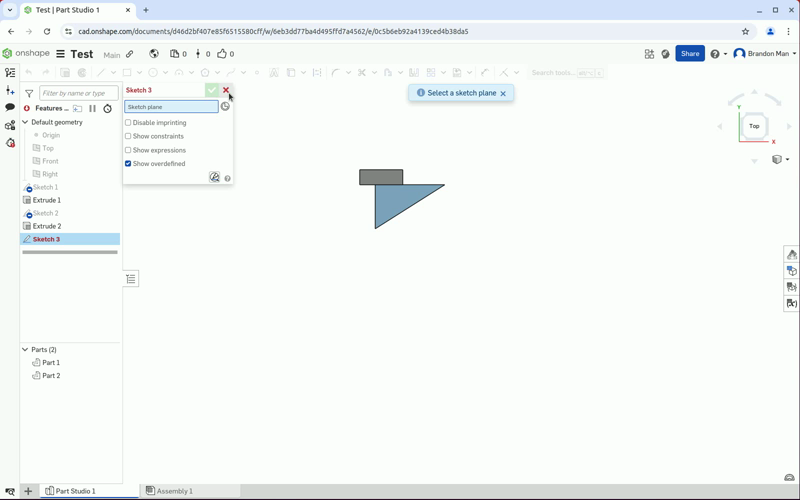
mouse_move(73, 150)
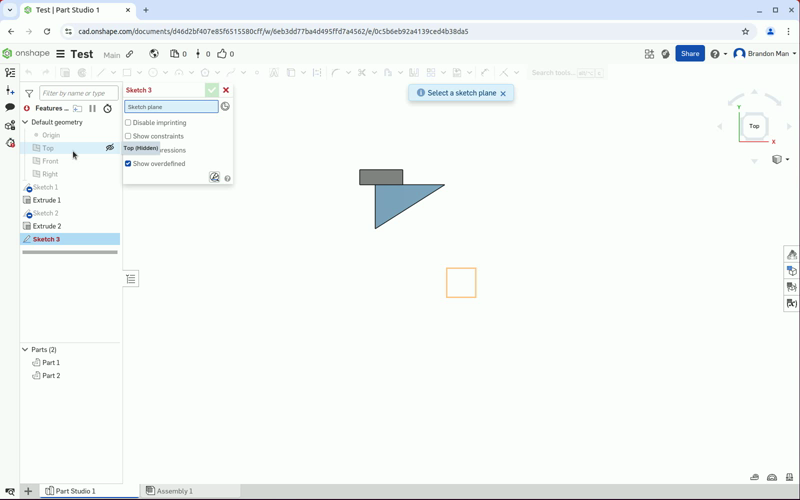
click(73, 150)
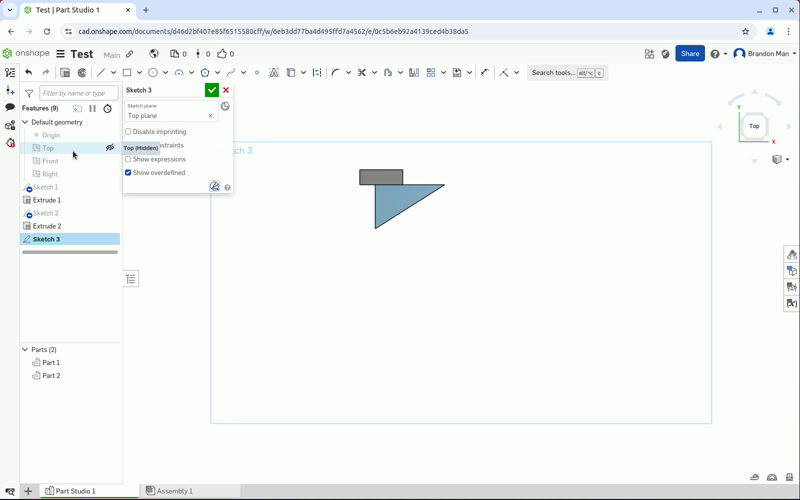
mouse_move(73, 352)
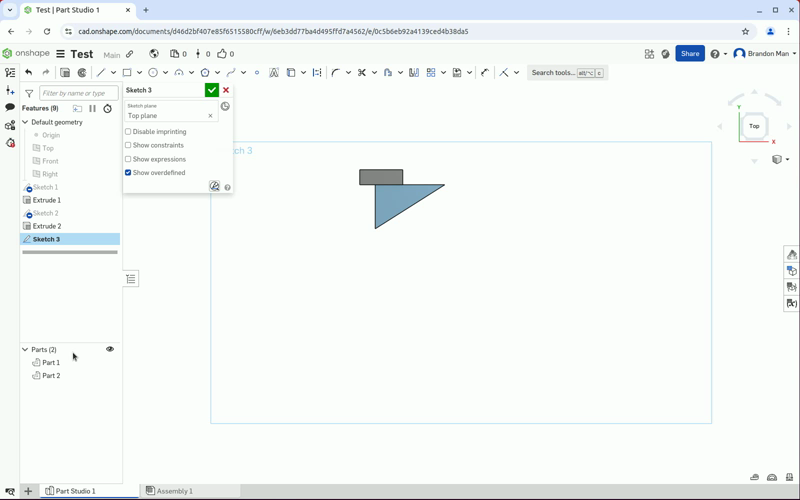
key(y)
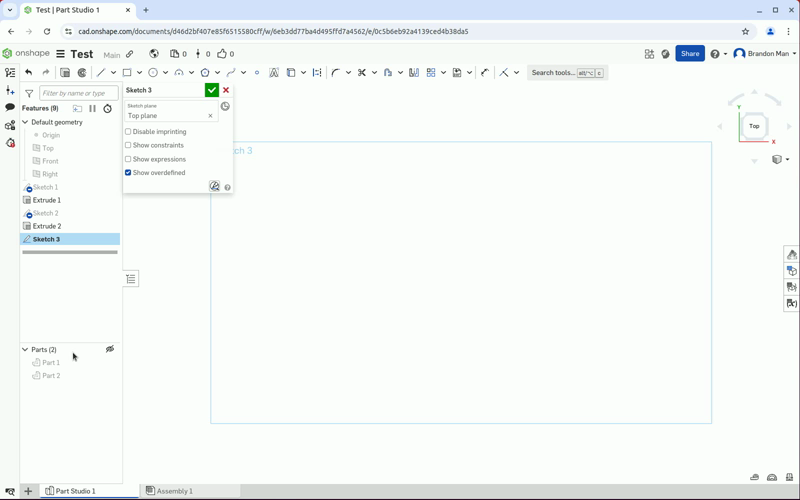
key(l)
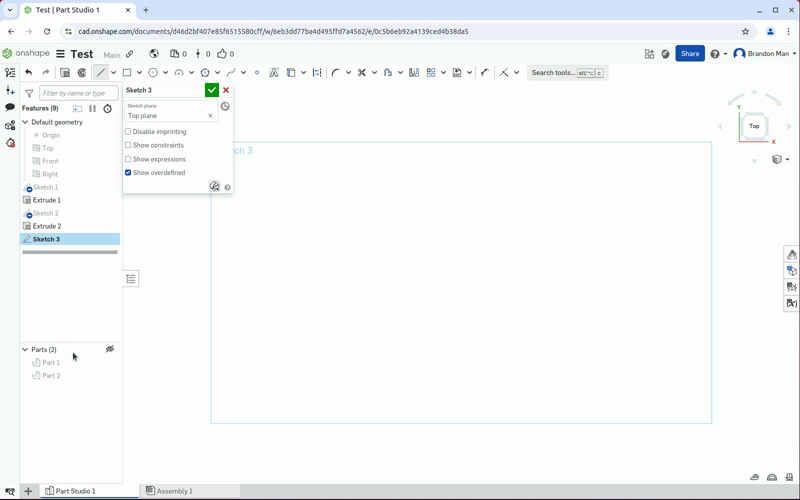
key_down(shift)
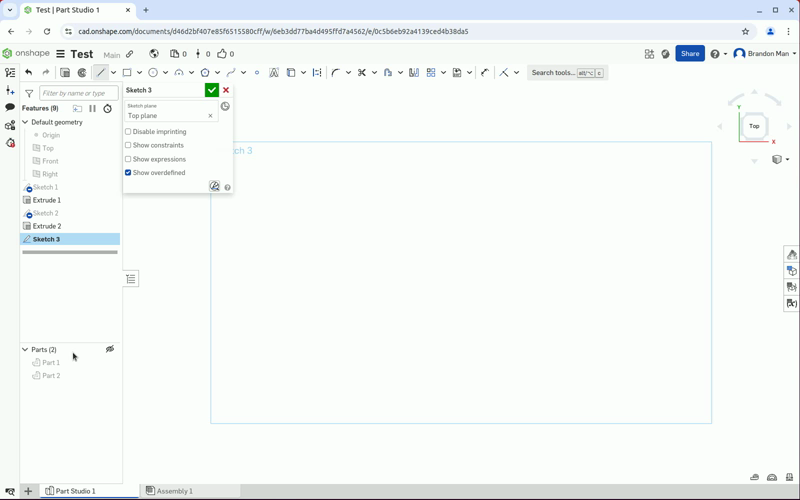
mouse_move(401, 184)
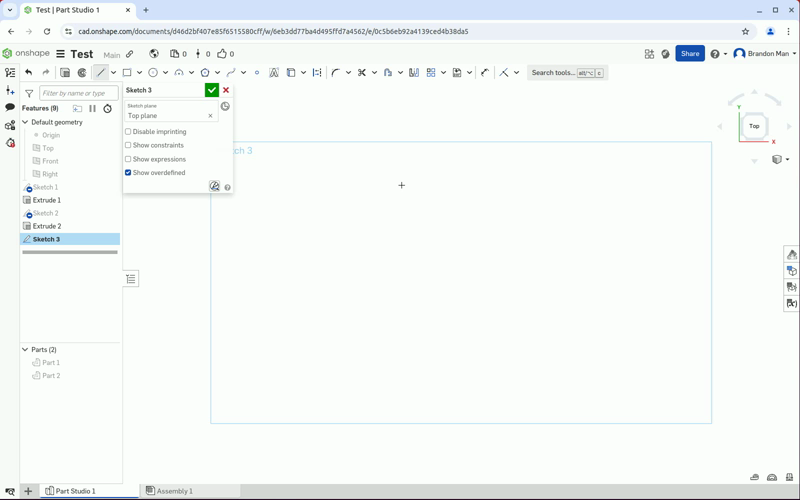
click(401, 184)
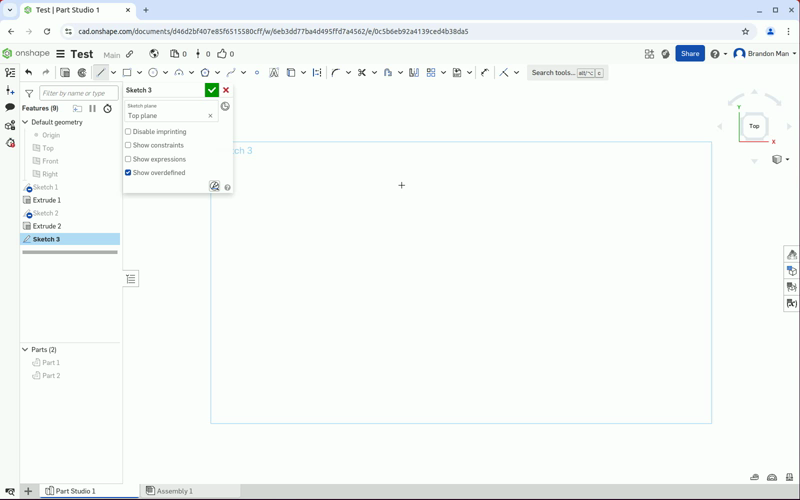
key_up(shift)
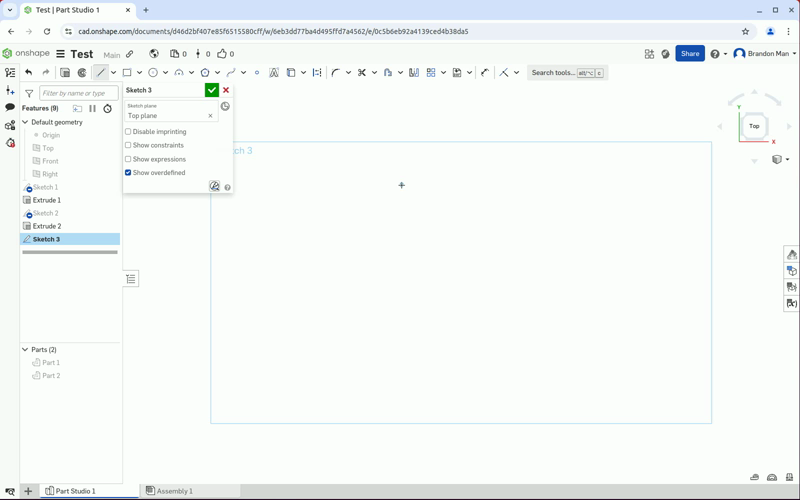
key_down(shift)
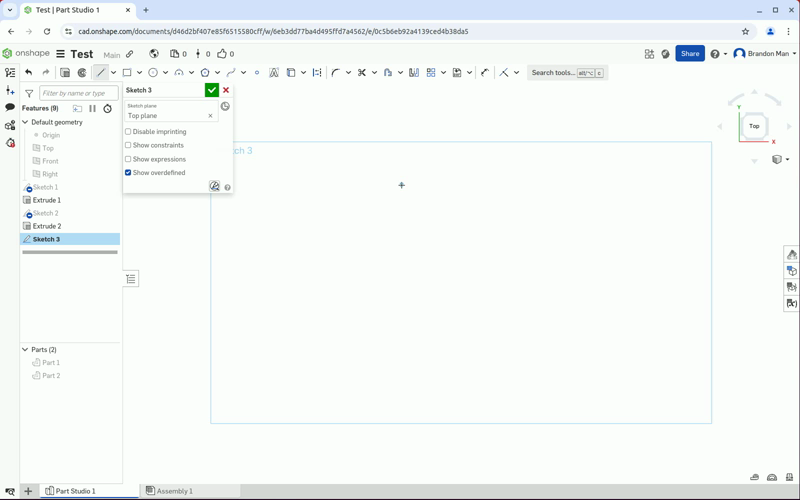
mouse_move(431, 184)
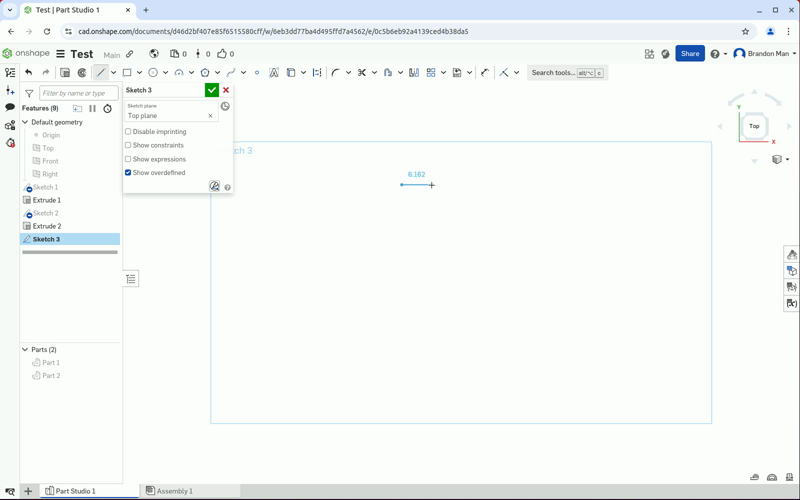
mouse_move(444, 184)
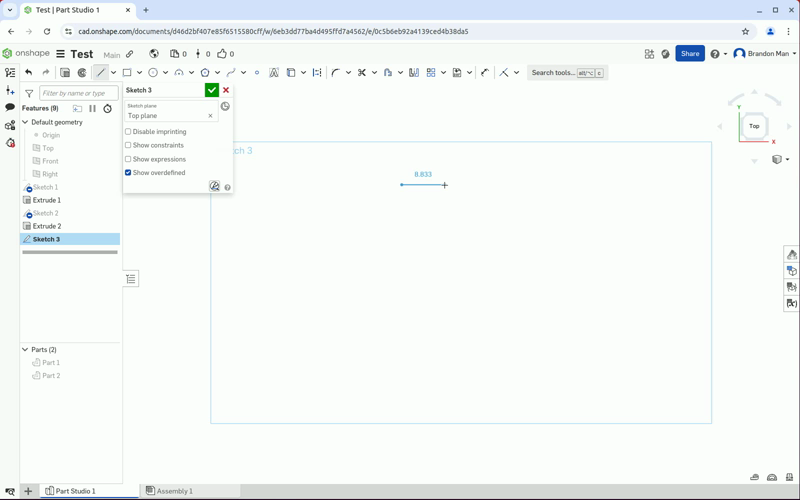
click(444, 184)
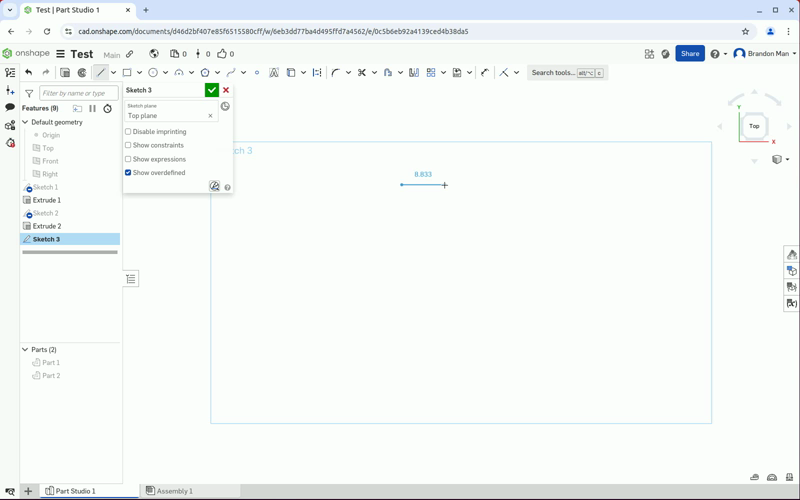
key_up(shift)
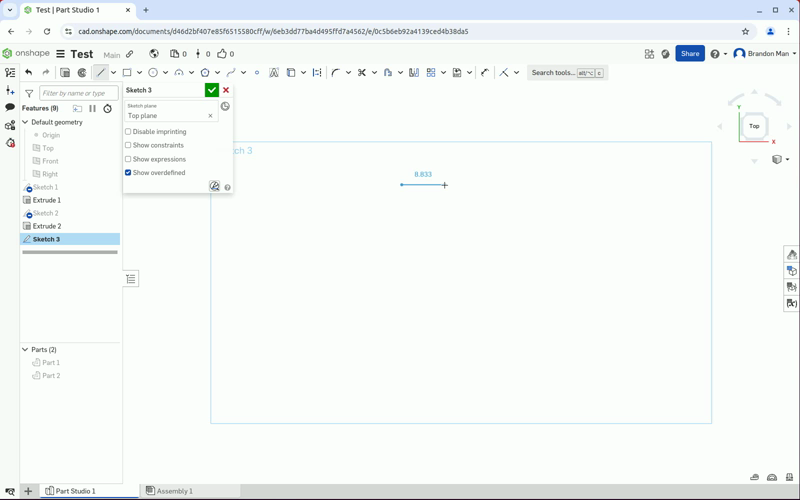
key_down(shift)
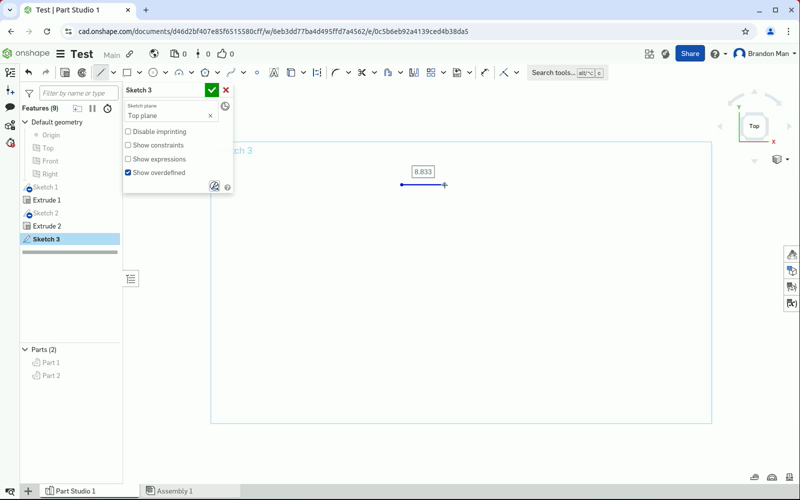
mouse_move(511, 184)
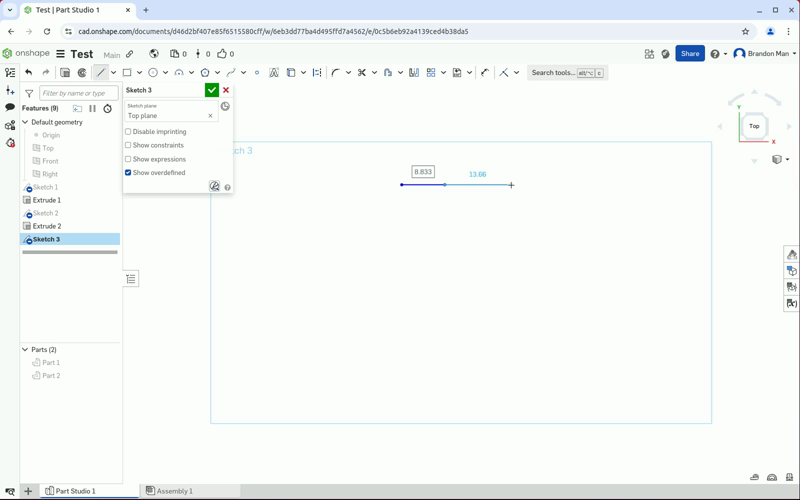
click(511, 184)
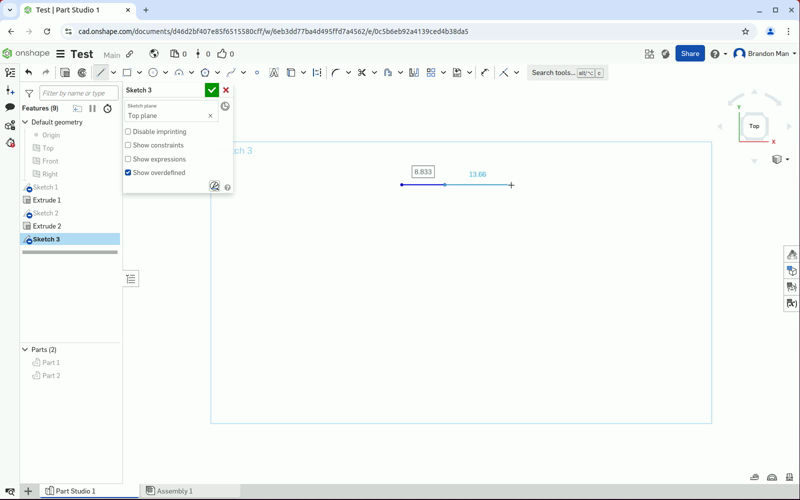
key_up(shift)
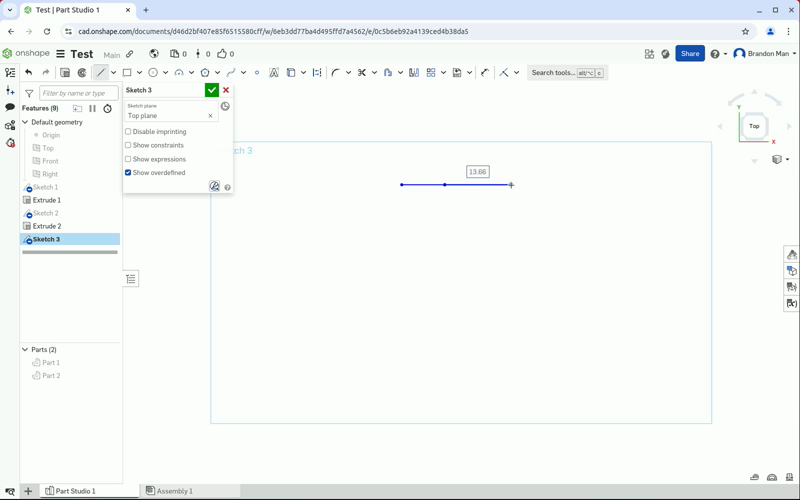
key_down(shift)
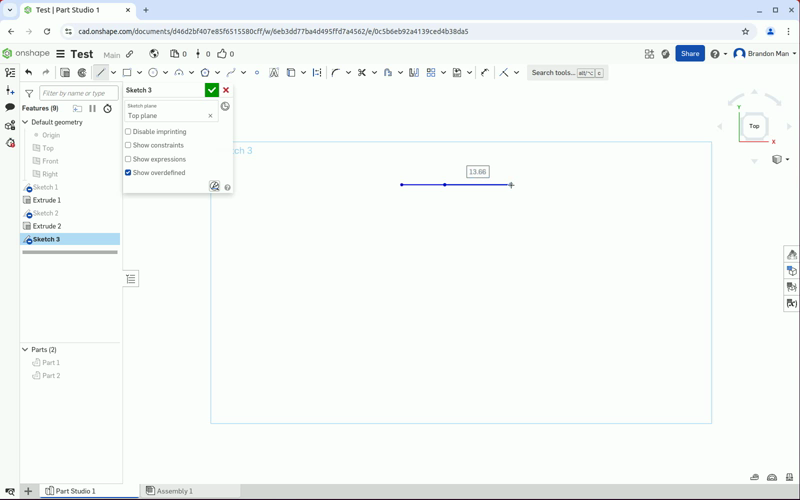
mouse_move(541, 184)
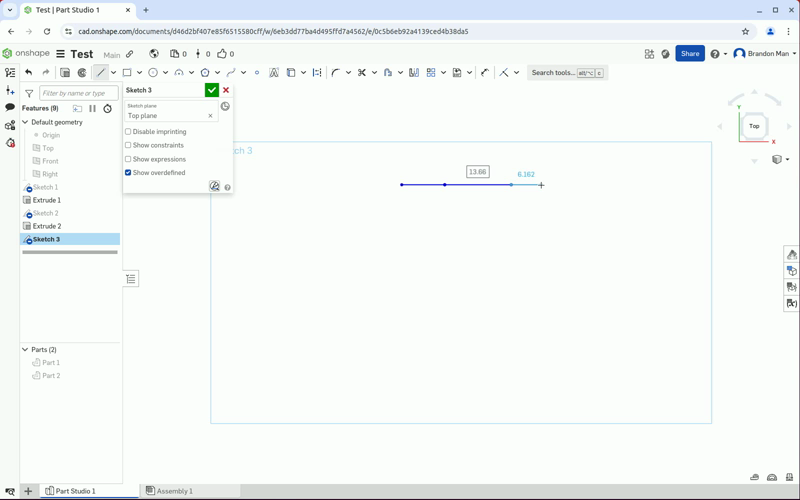
mouse_move(511, 169)
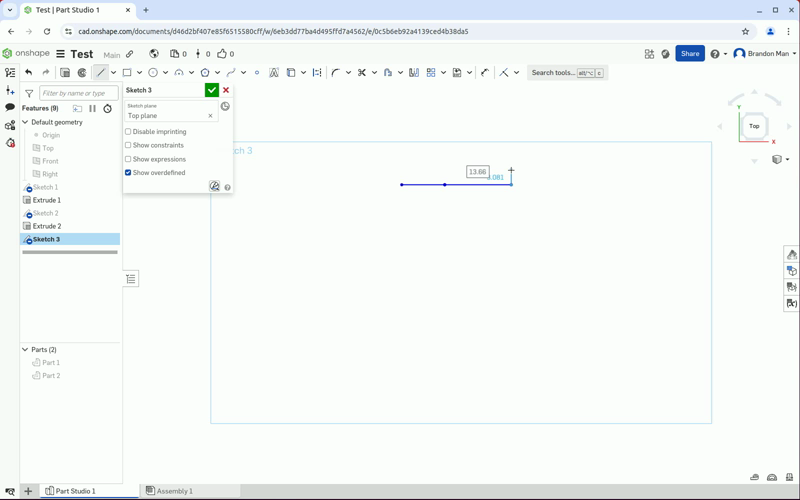
click(511, 169)
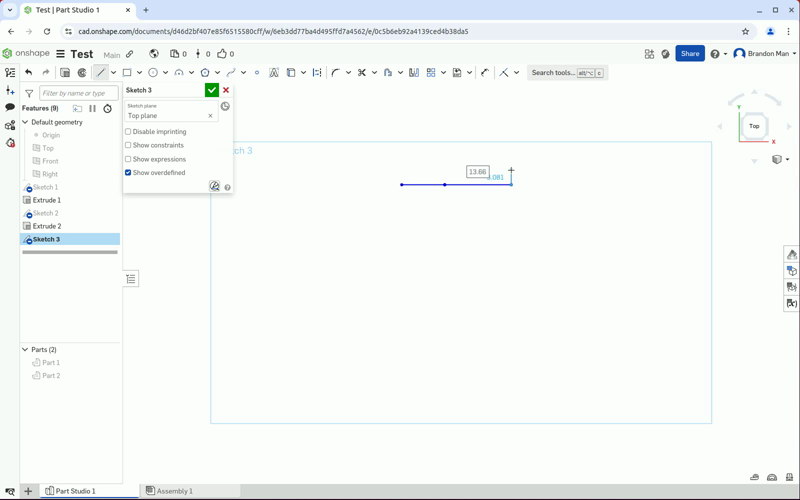
key_up(shift)
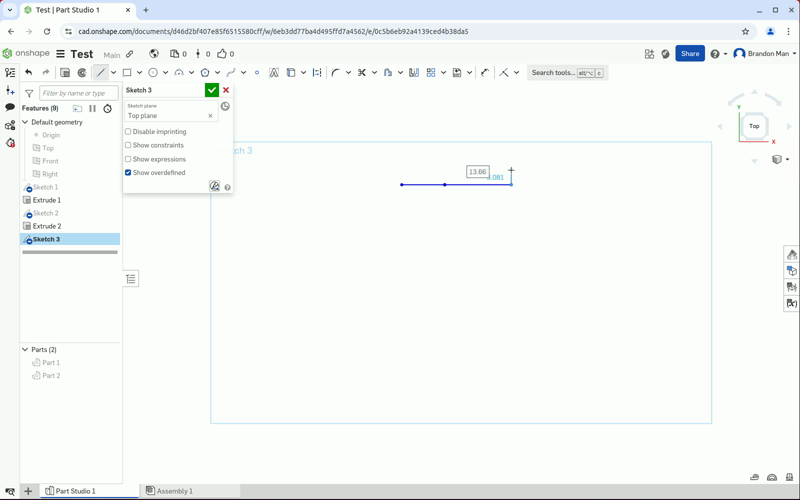
key_down(shift)
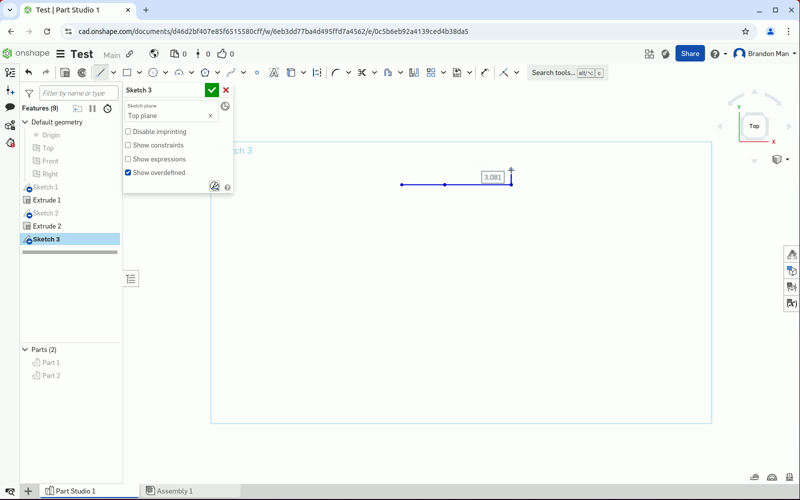
mouse_move(401, 169)
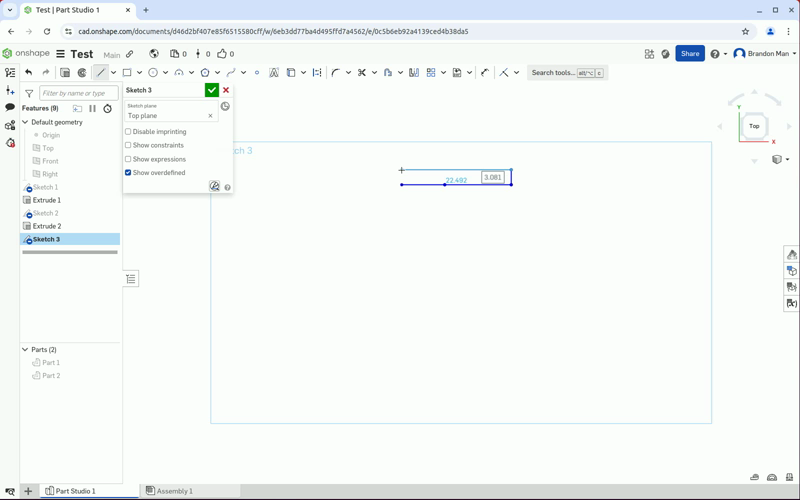
click(401, 169)
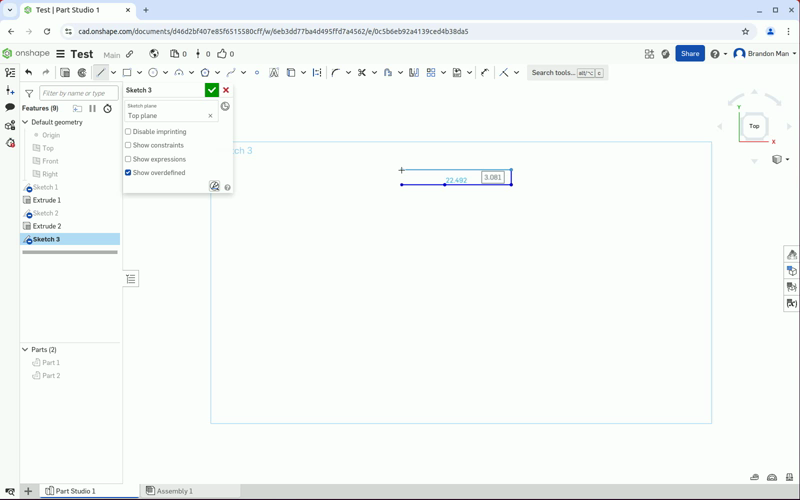
key_up(shift)
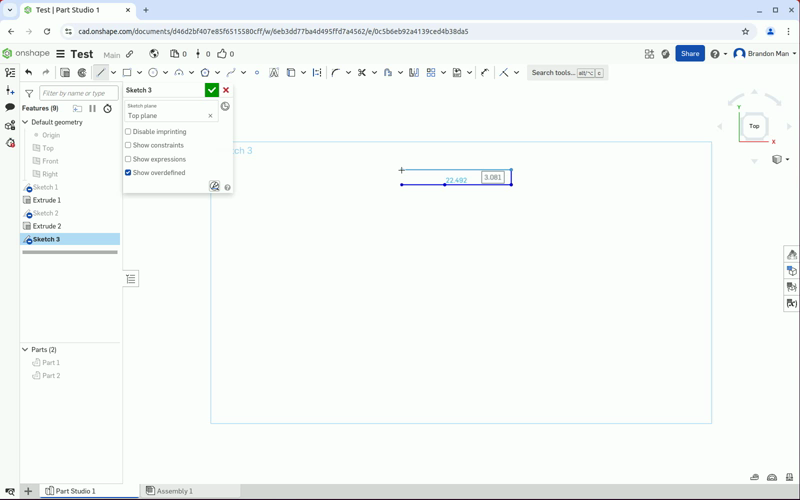
mouse_move(431, 169)
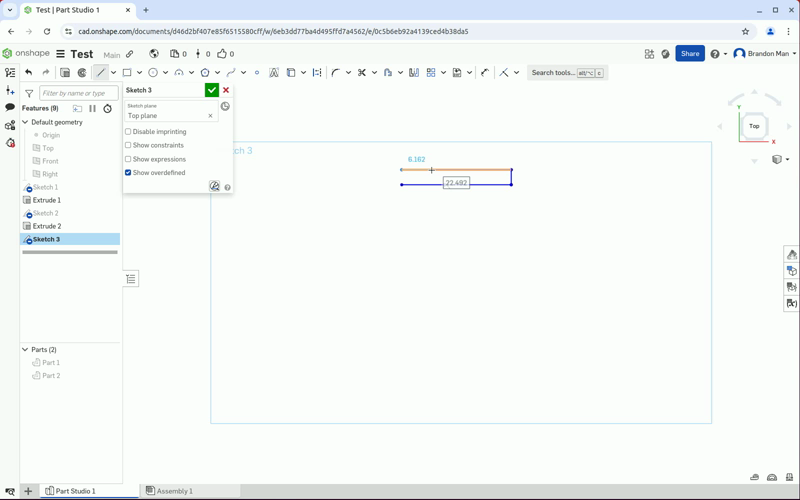
key_down(shift)
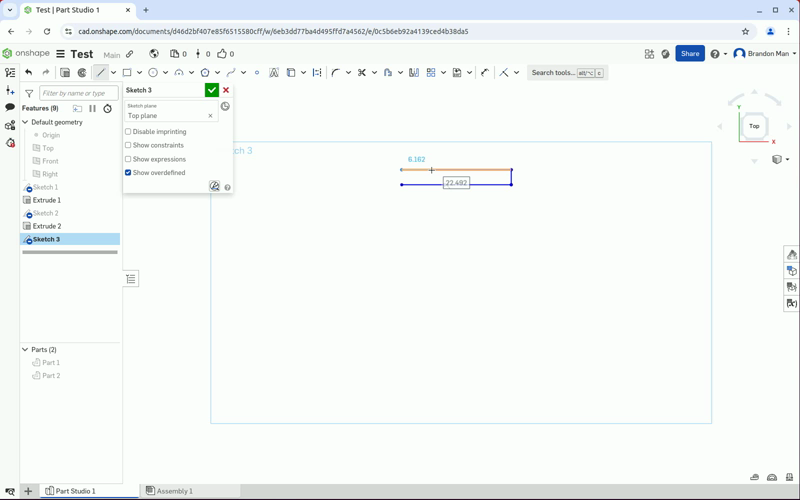
mouse_move(401, 184)
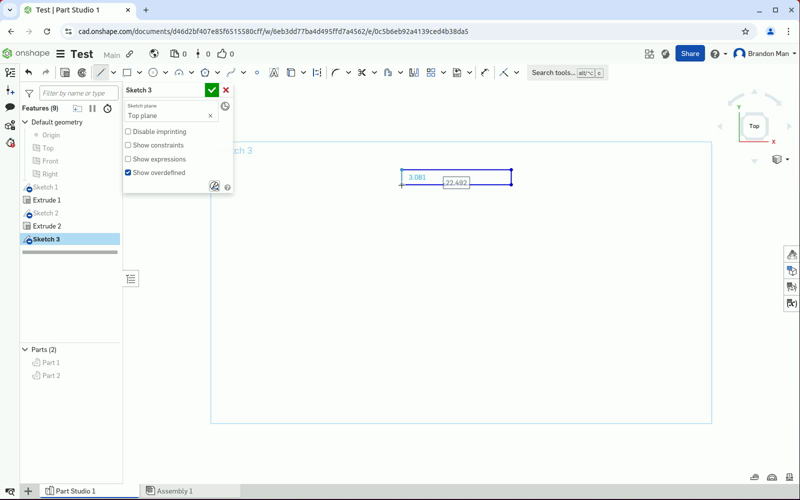
key_up(shift)
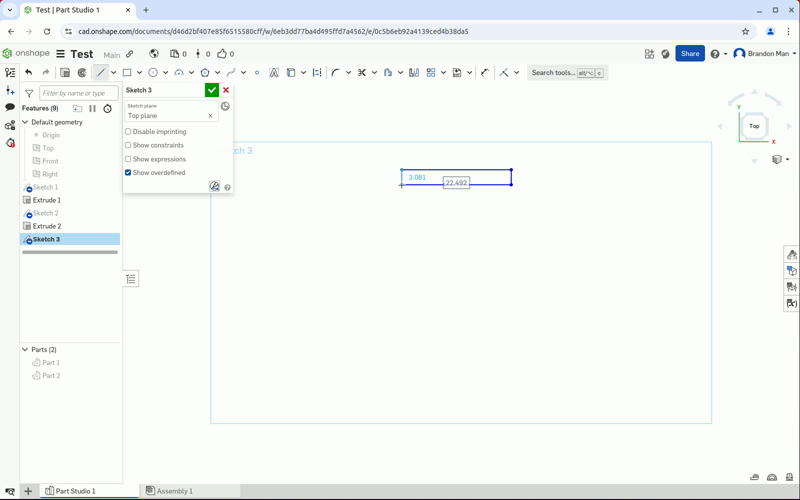
click(401, 184)
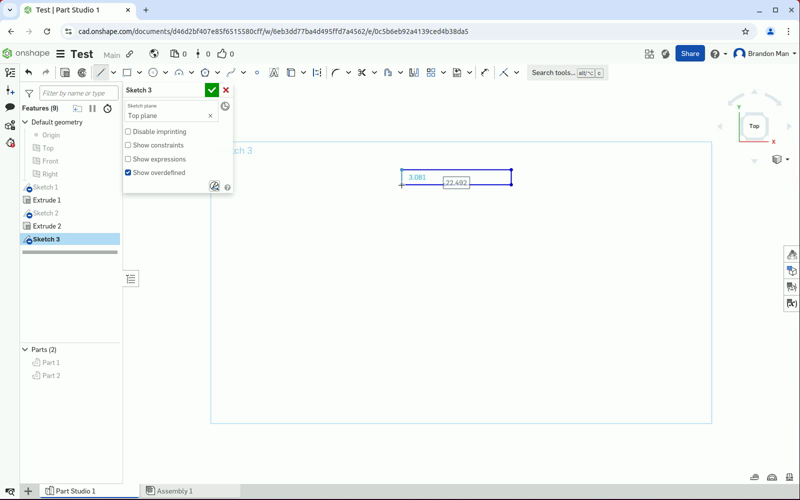
key(esc)
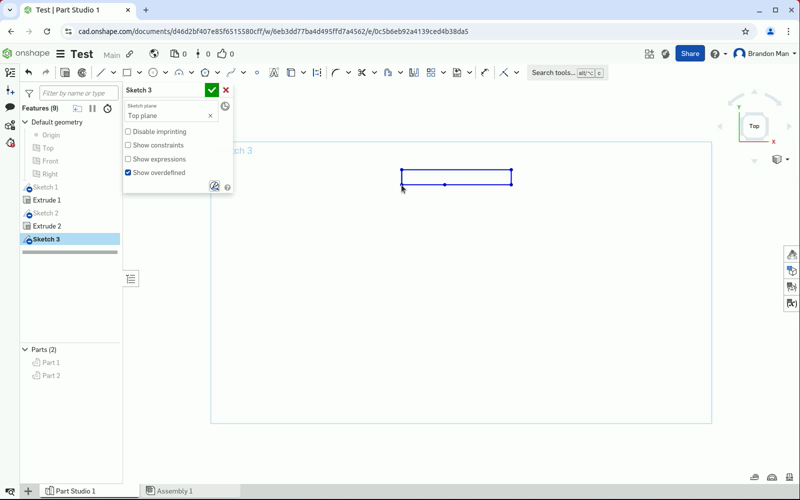
mouse_move(498, 171)
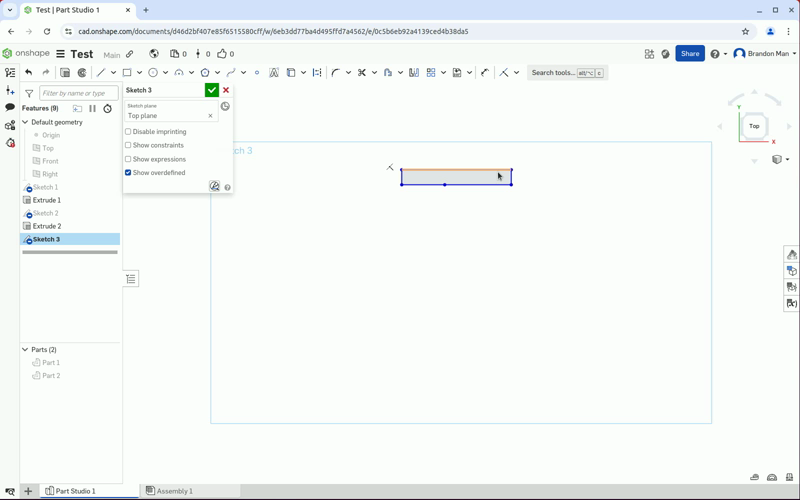
scroll(6)
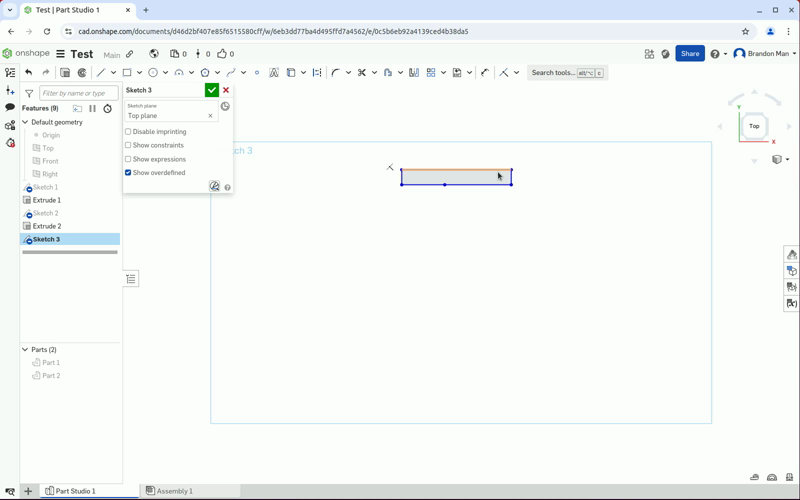
scroll(6)
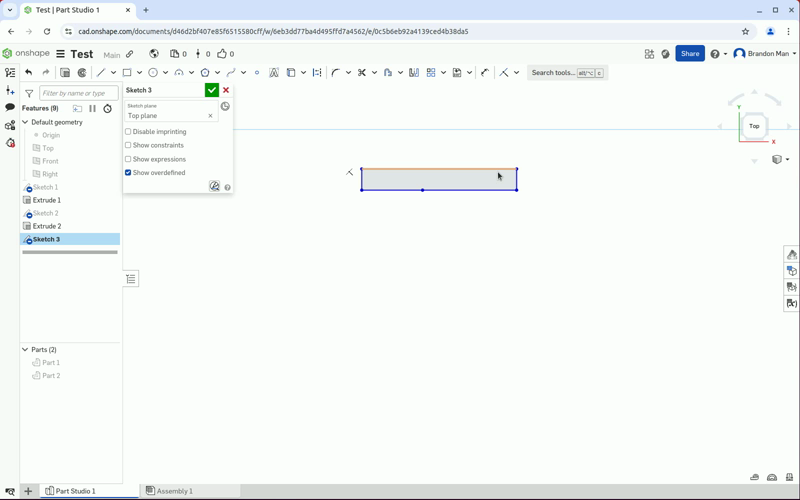
scroll(6)
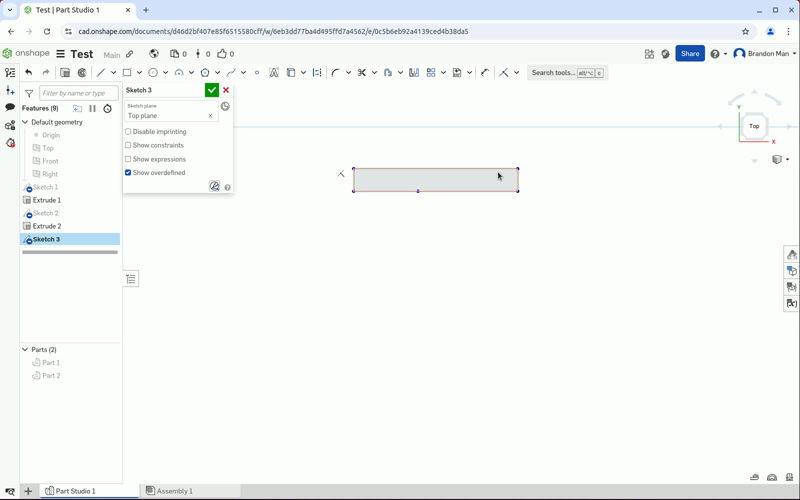
scroll(6)
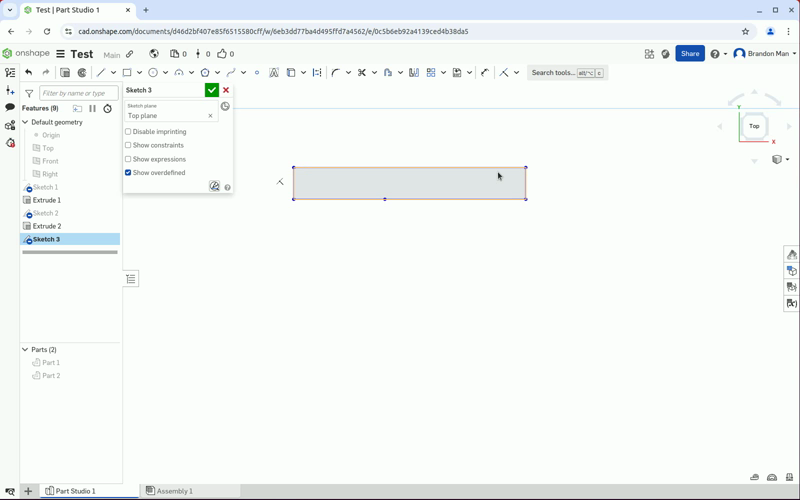
scroll(6)
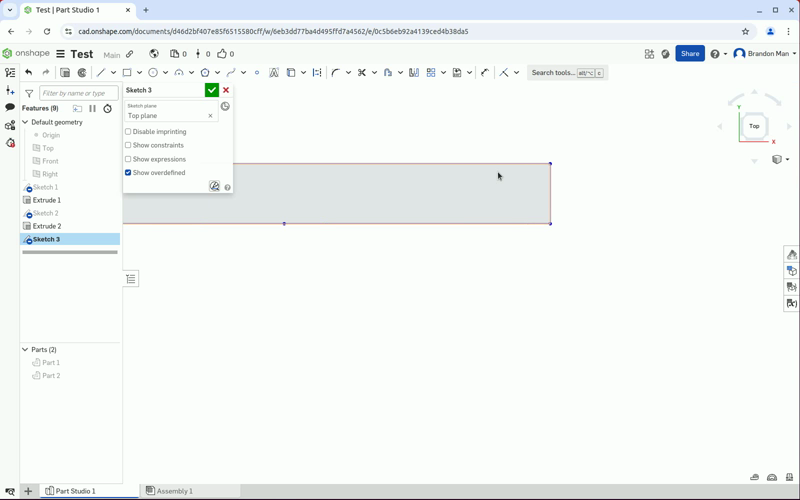
scroll(6)
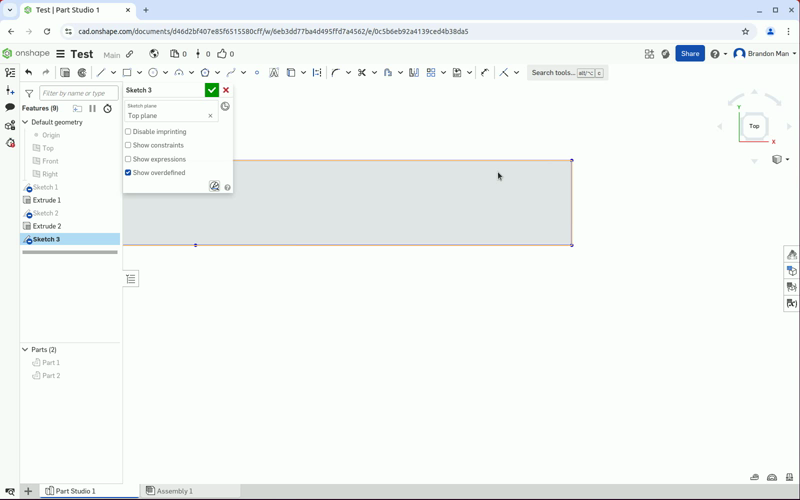
scroll(6)
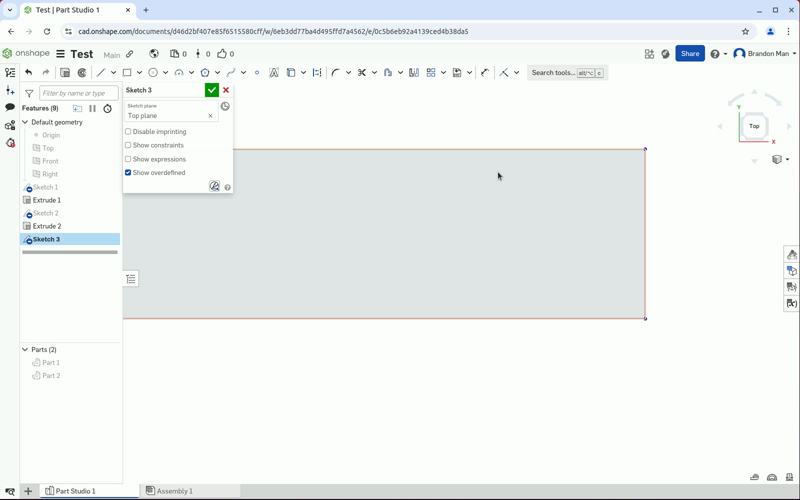
click(498, 171)
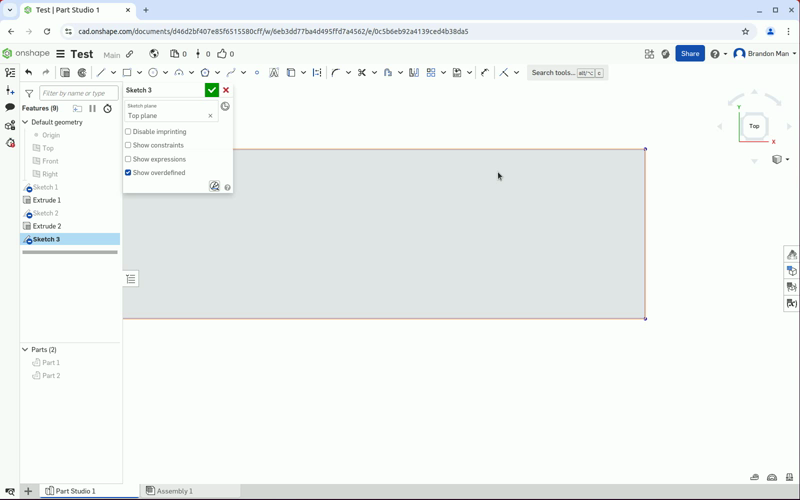
scroll(-6)
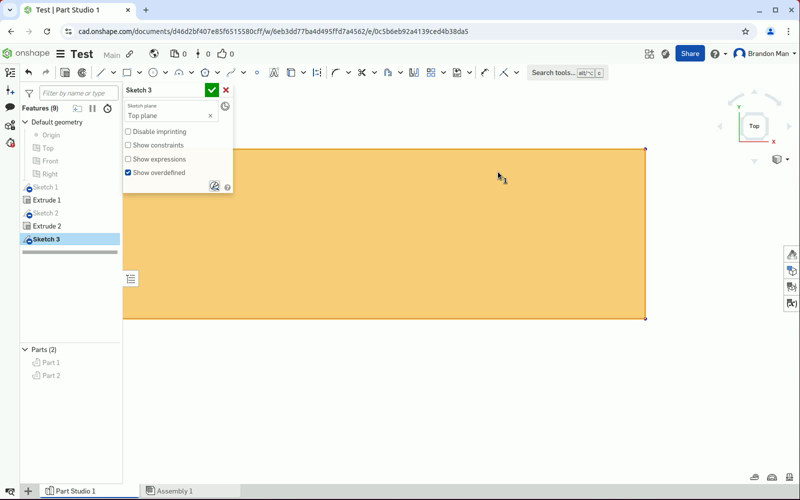
scroll(-6)
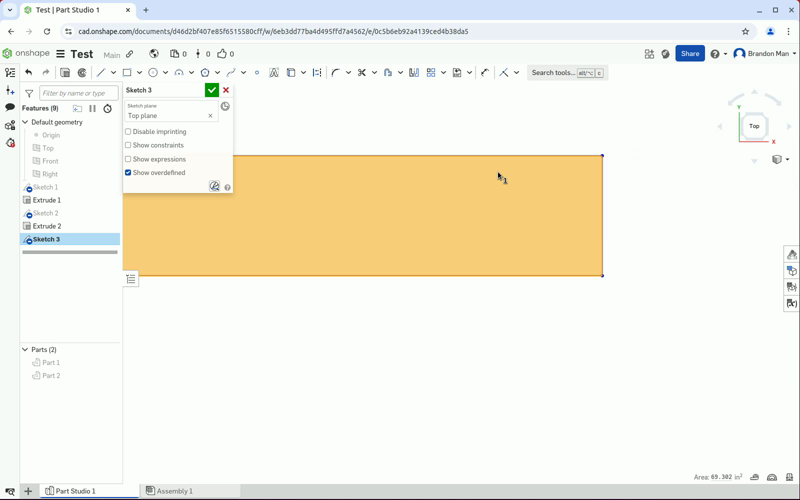
scroll(-6)
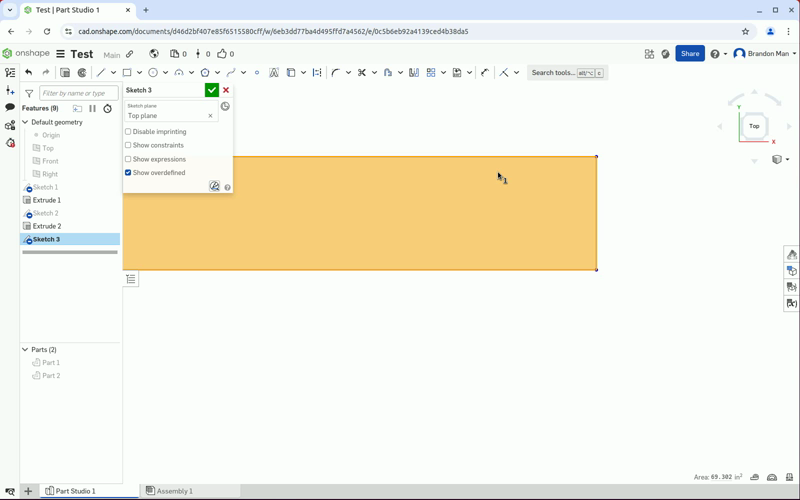
scroll(-6)
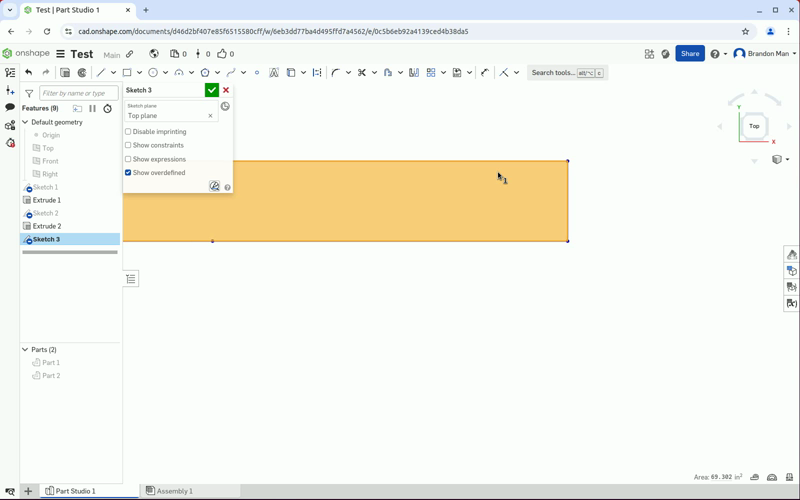
scroll(-6)
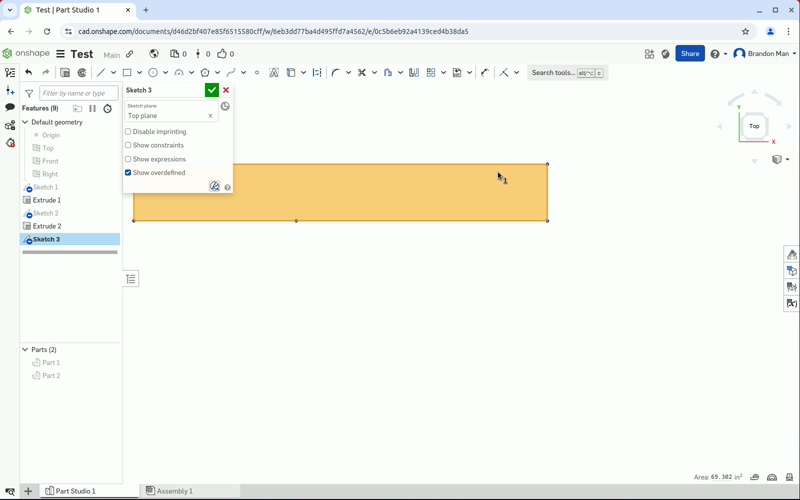
scroll(-6)
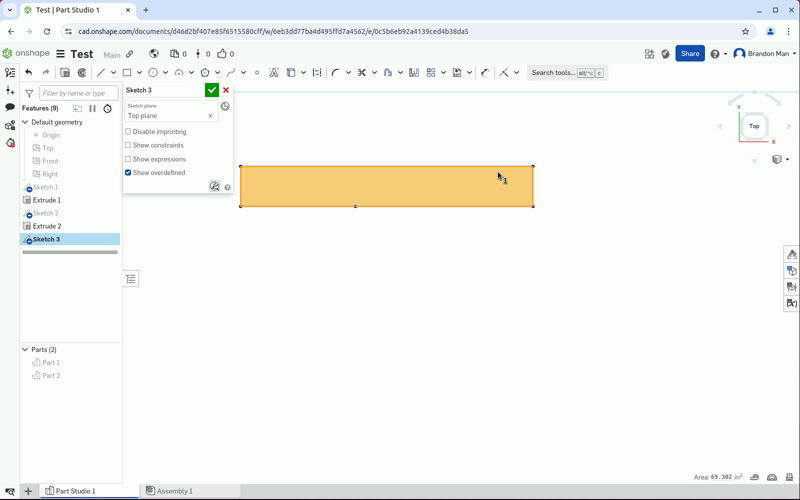
scroll(-6)
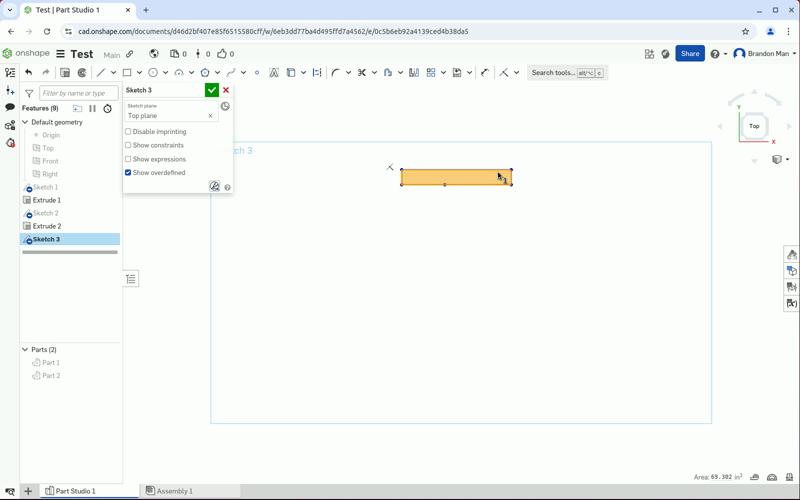
mouse_move(73, 352)
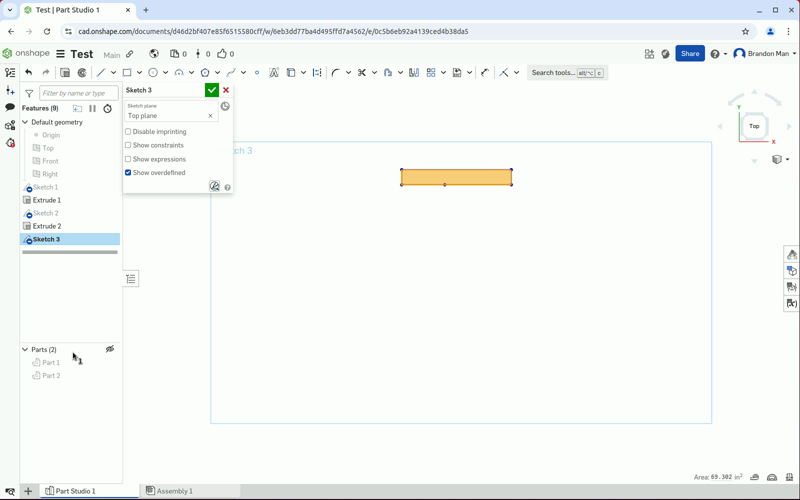
key(shift+y)
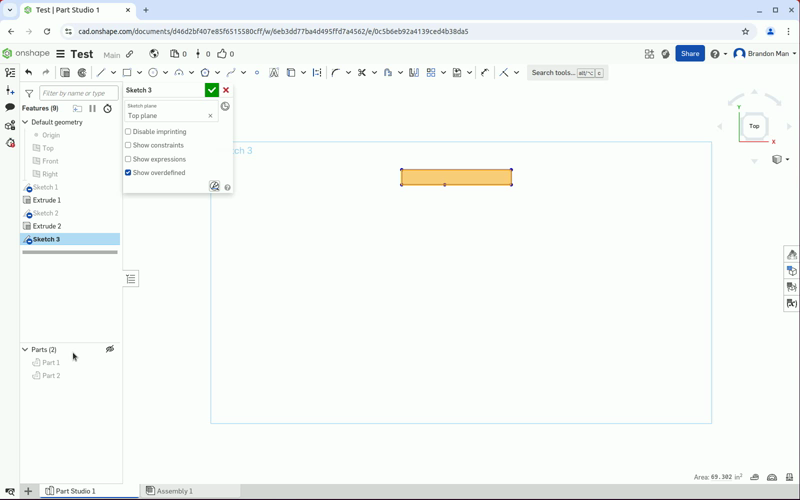
key(shift+e)
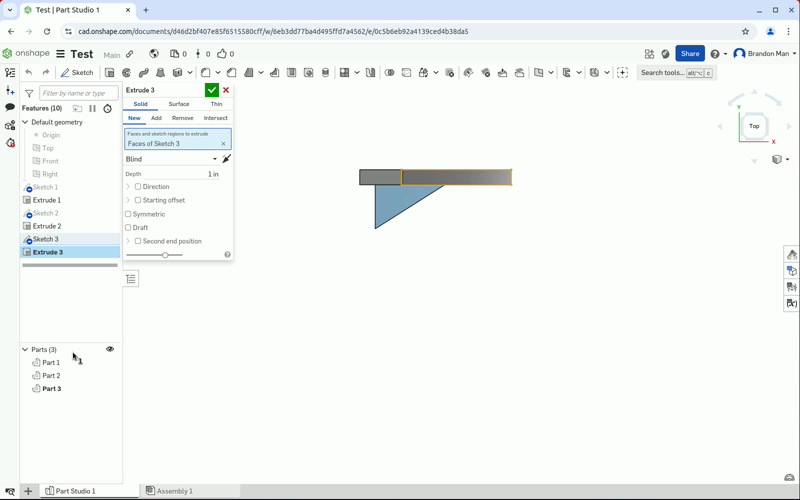
mouse_move(143, 106)
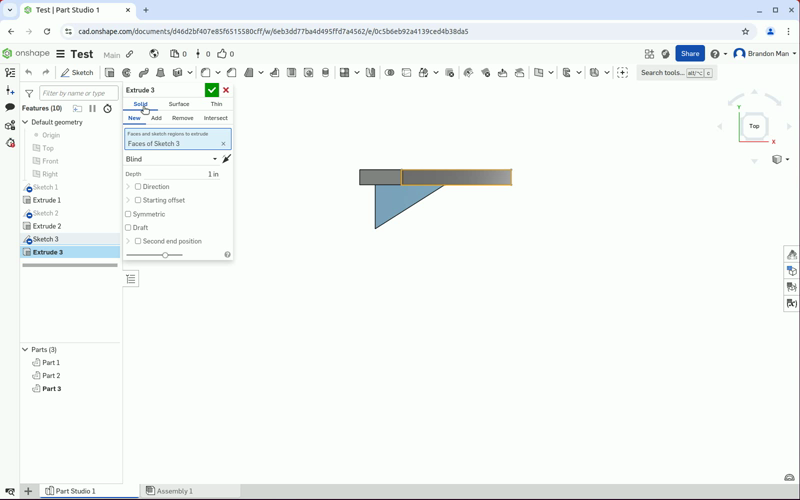
click(143, 106)
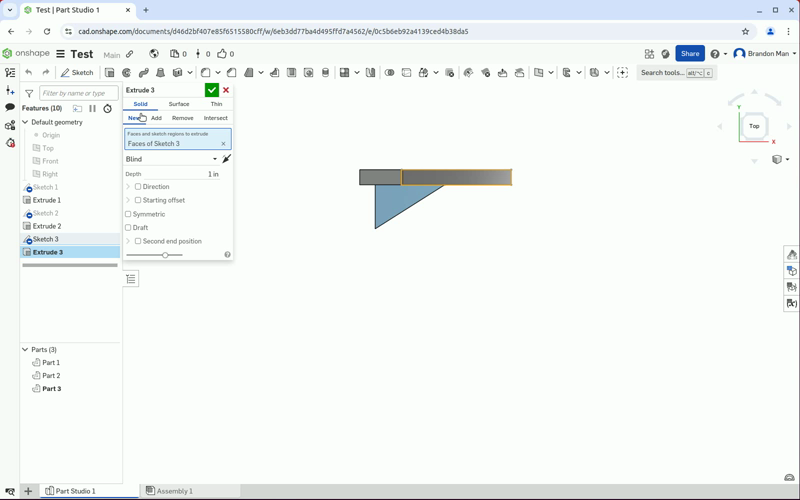
mouse_move(137, 120)
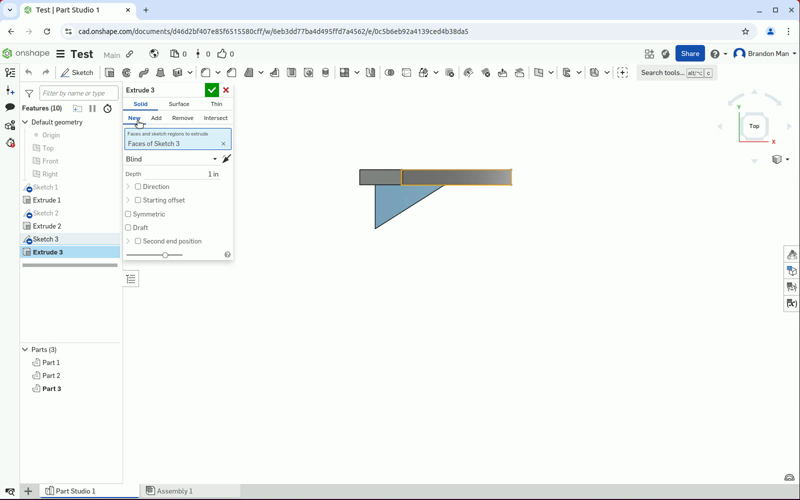
click(137, 120)
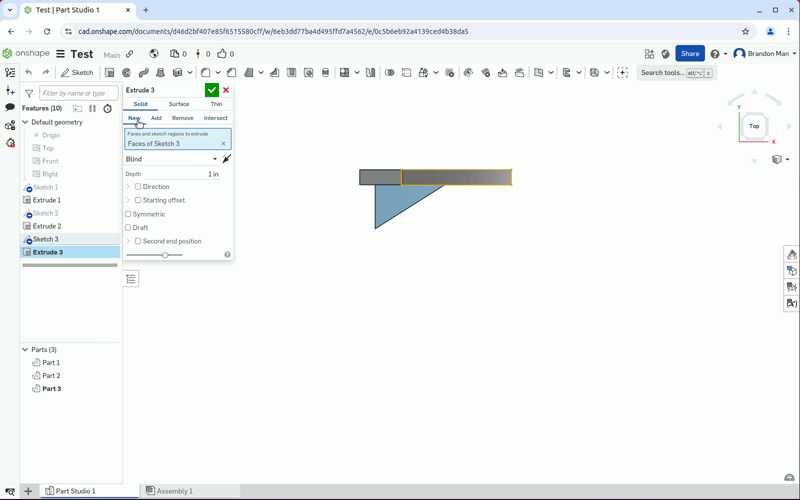
key(tab, 4)
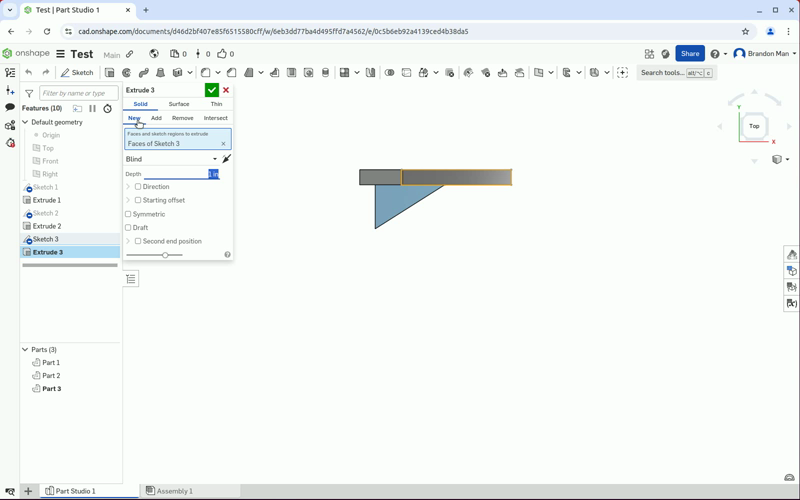
text(16.368)
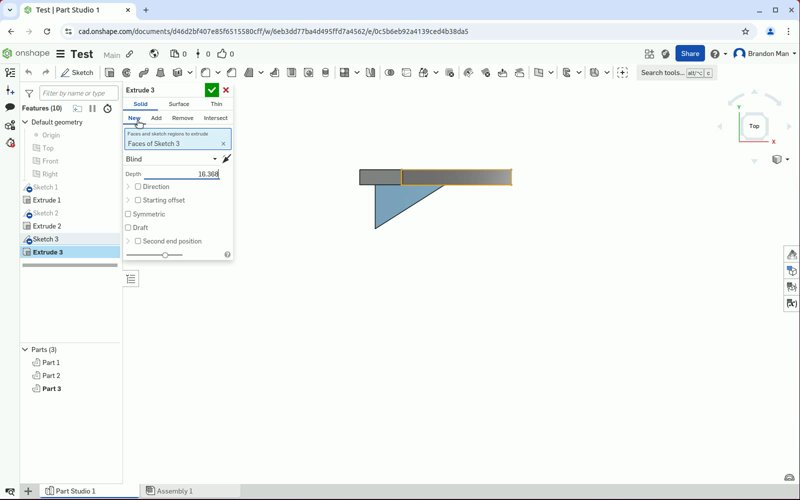
key(enter)
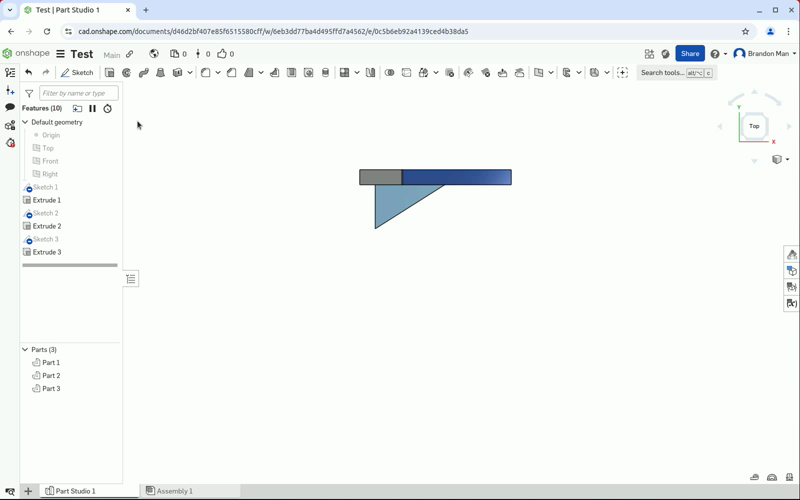
key(shift+h)
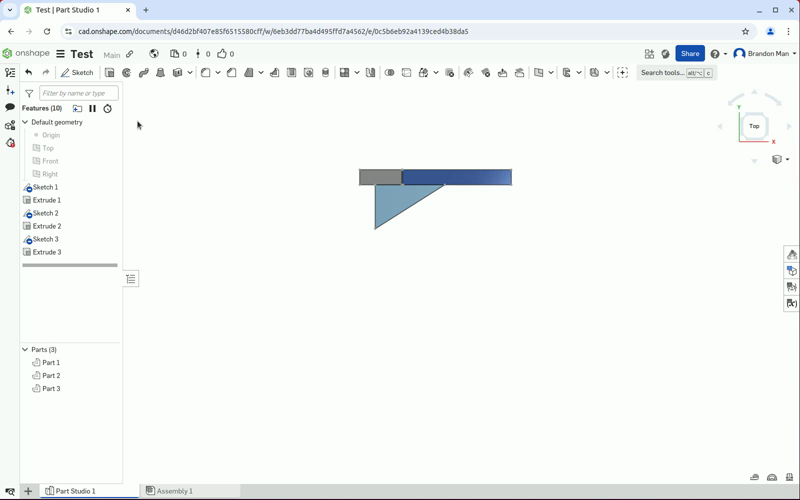
key(shift+h)
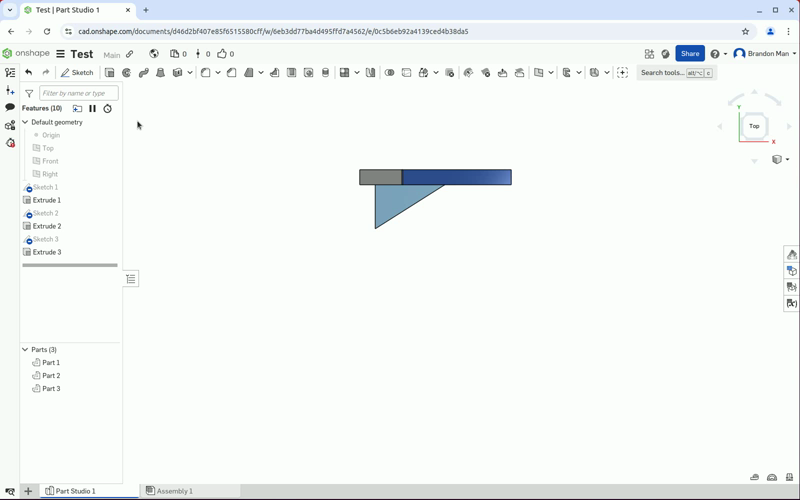
mouse_move(73, 189)
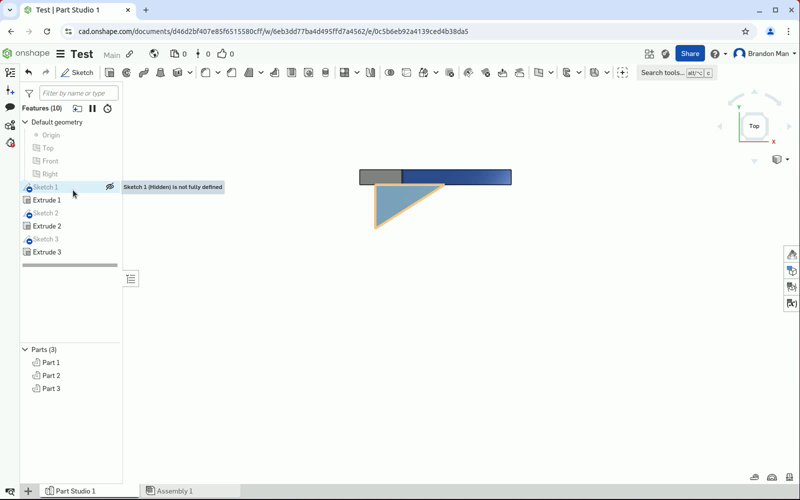
click(73, 189)
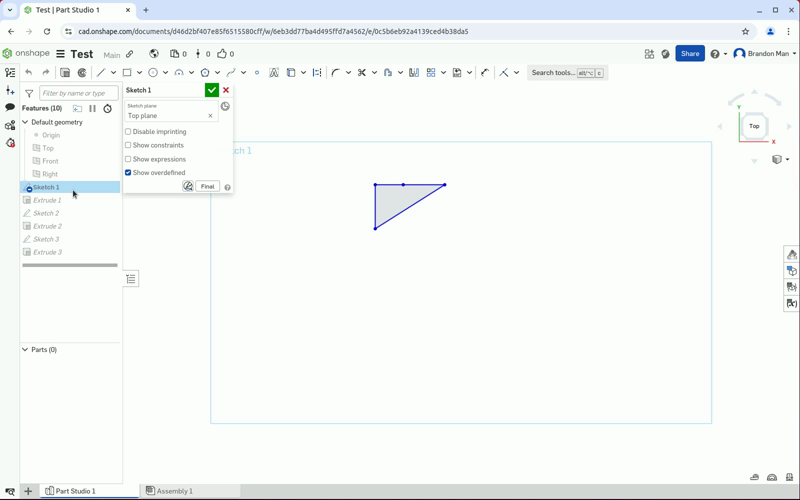
mouse_move(229, 92)
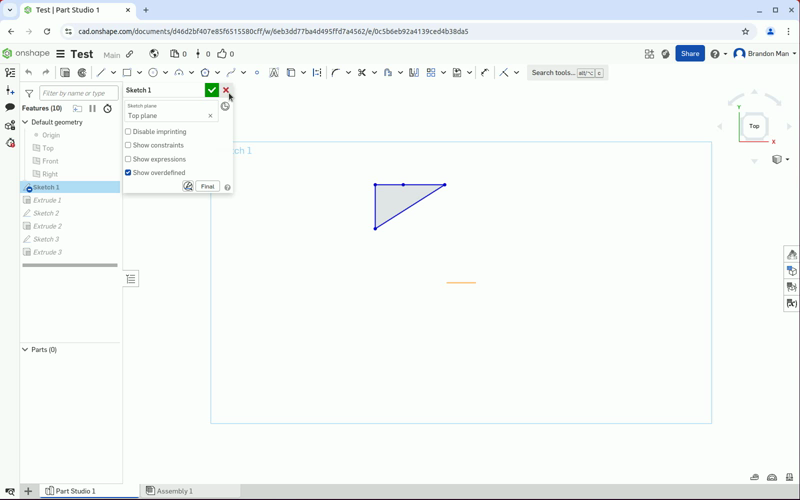
click(229, 92)
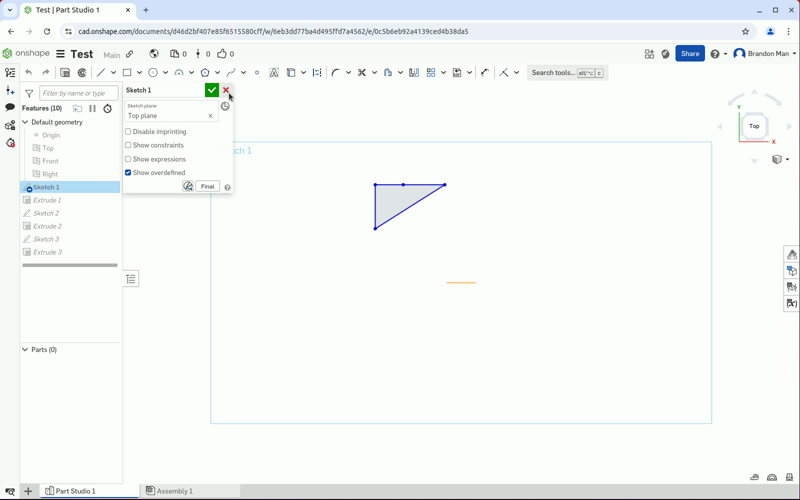
key(shift+s)
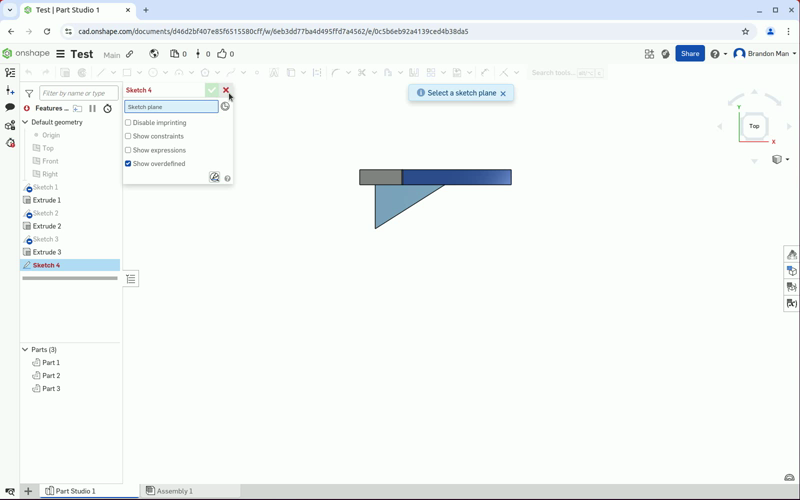
mouse_move(73, 150)
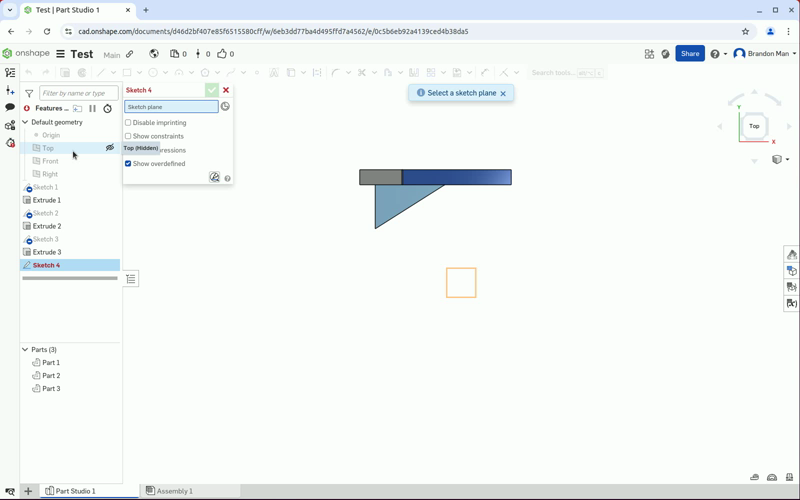
click(73, 150)
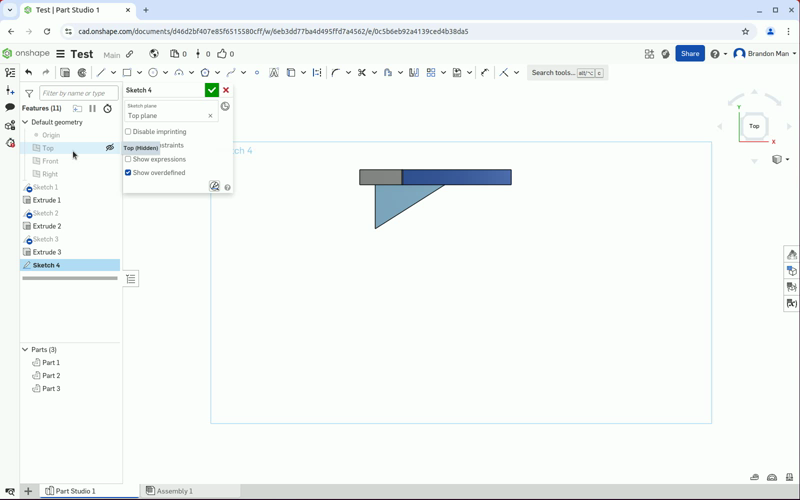
mouse_move(73, 352)
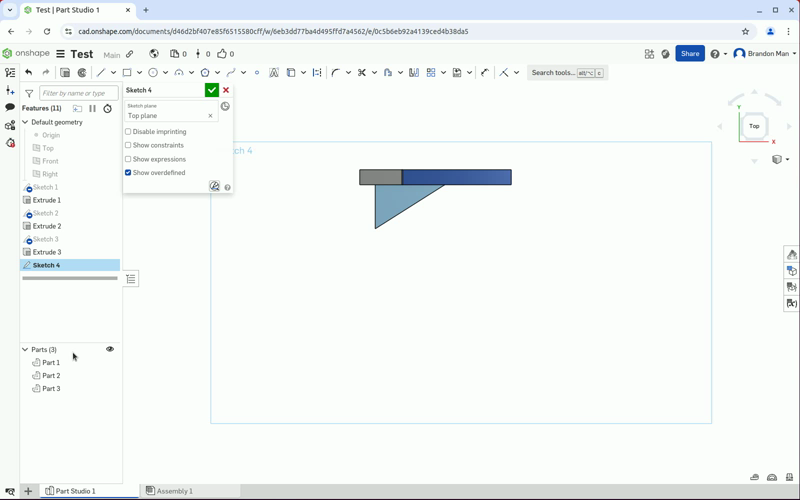
key(y)
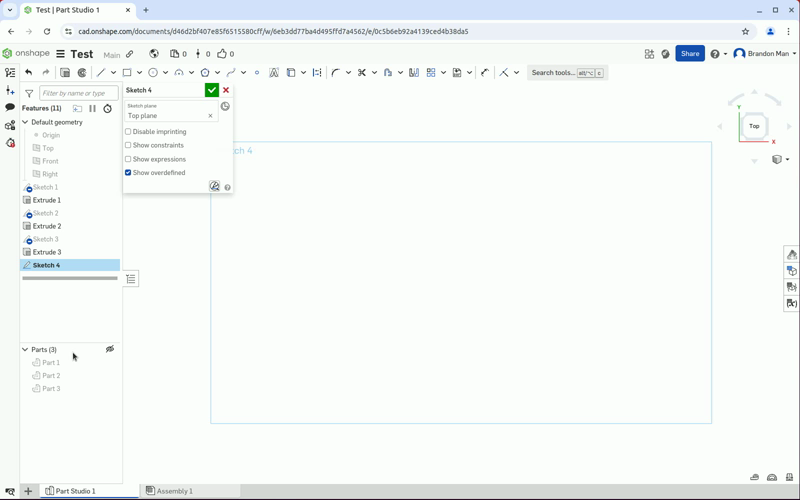
key(l)
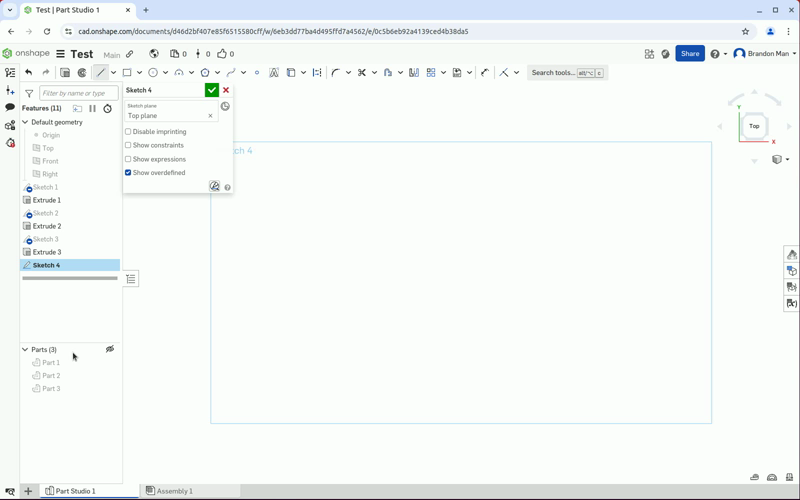
key_down(shift)
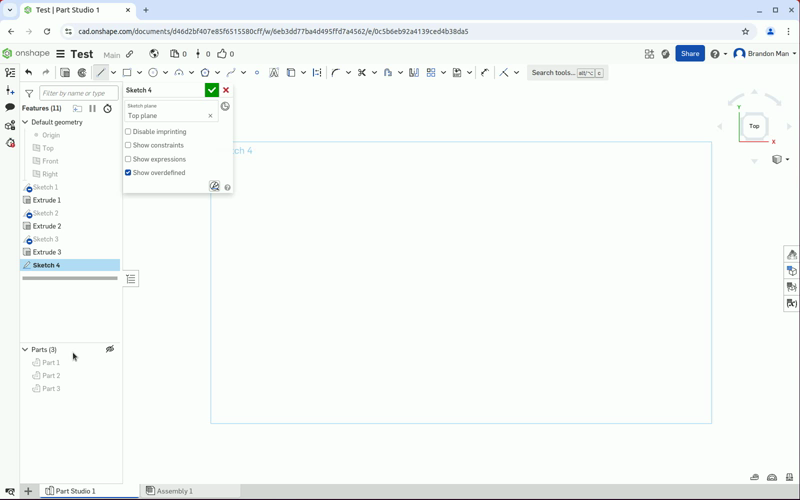
mouse_move(359, 184)
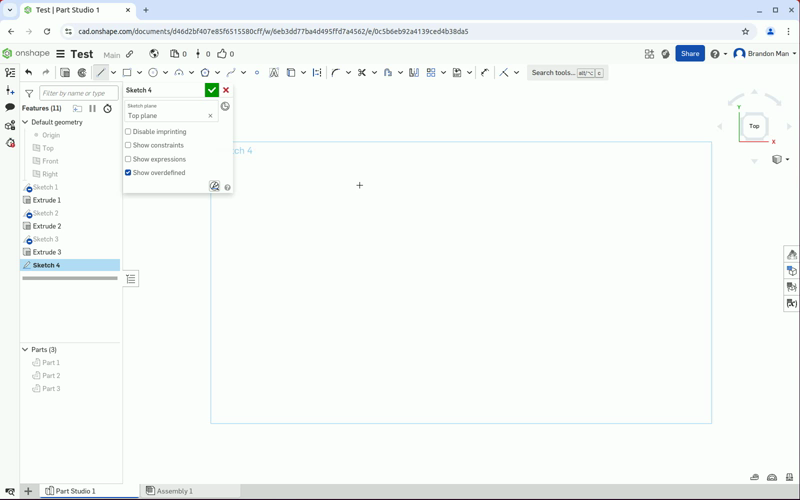
click(359, 184)
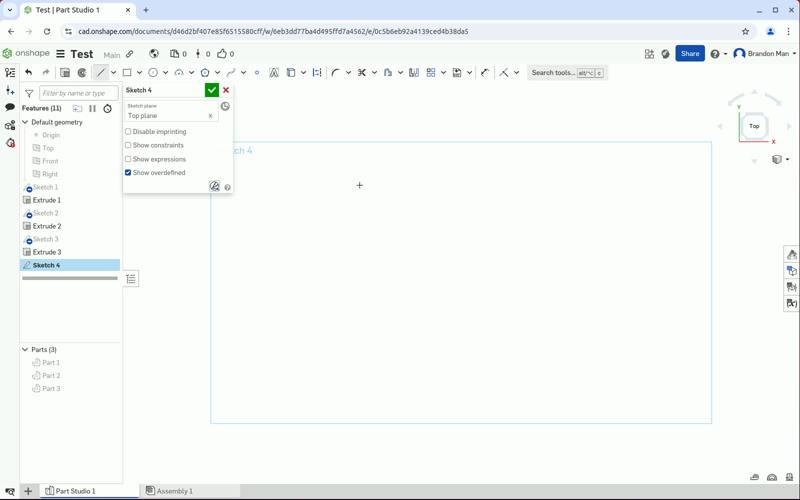
key_up(shift)
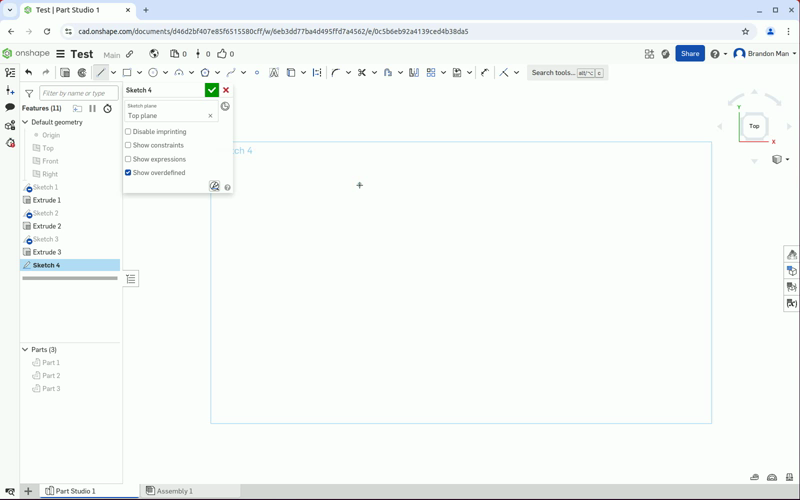
key_down(shift)
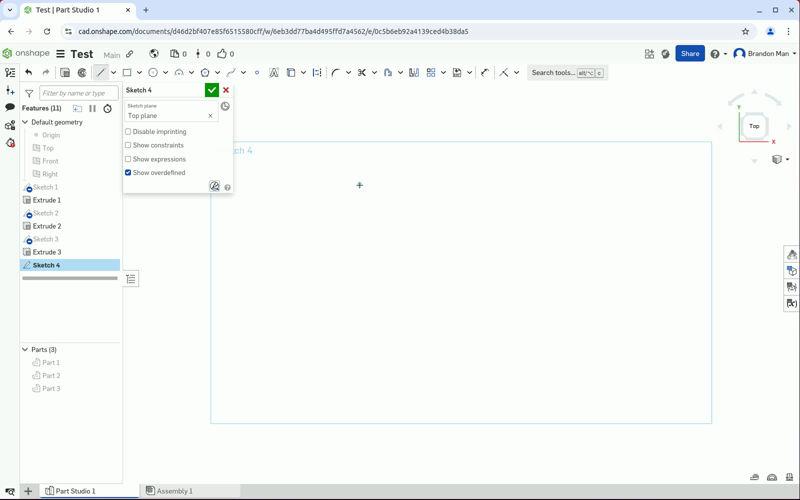
mouse_move(389, 184)
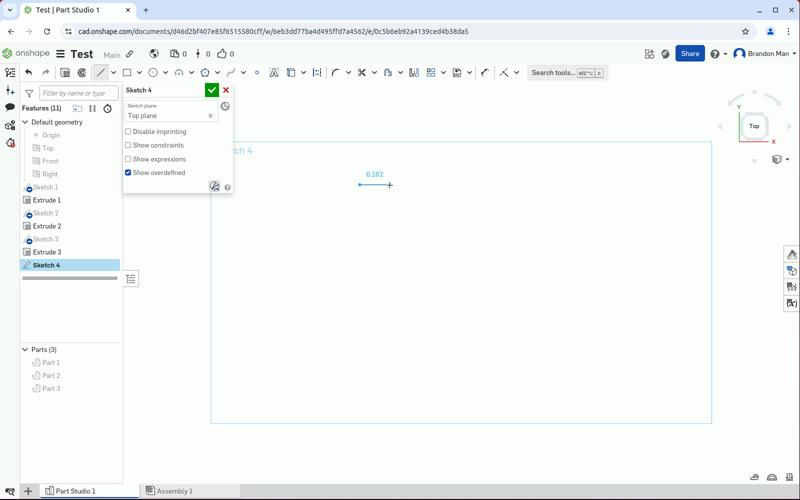
mouse_move(374, 184)
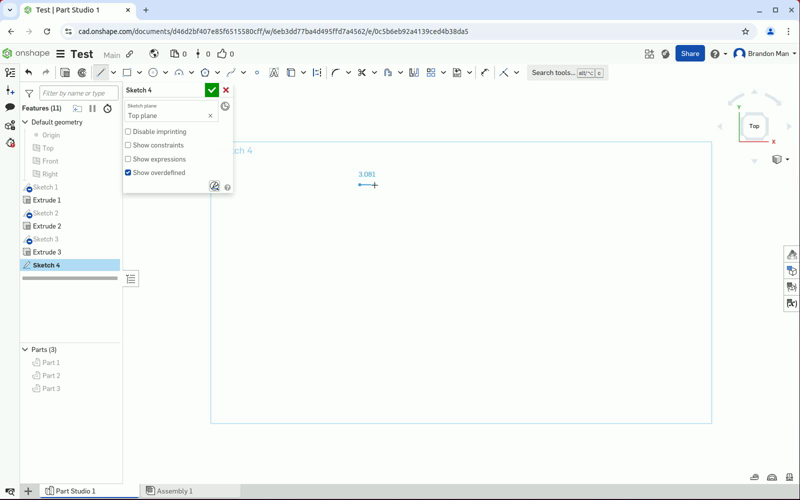
click(374, 184)
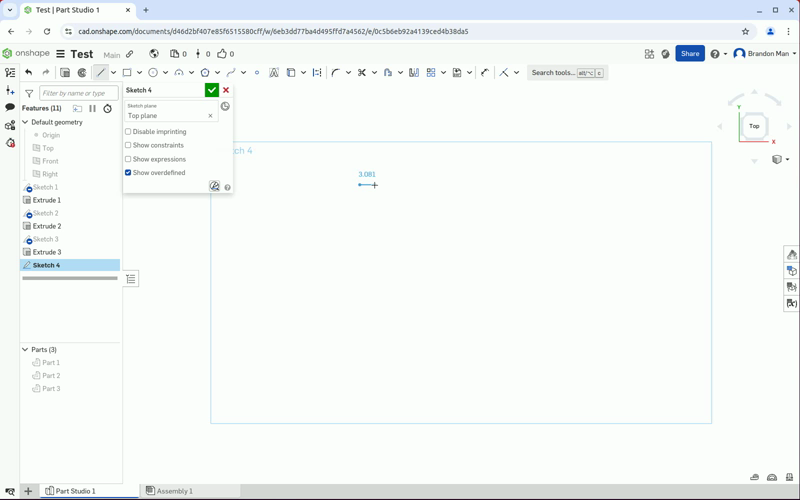
key_up(shift)
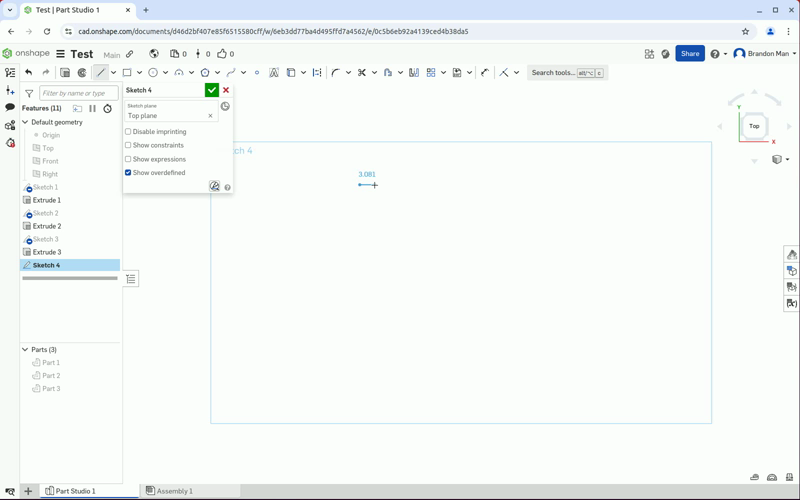
key_down(shift)
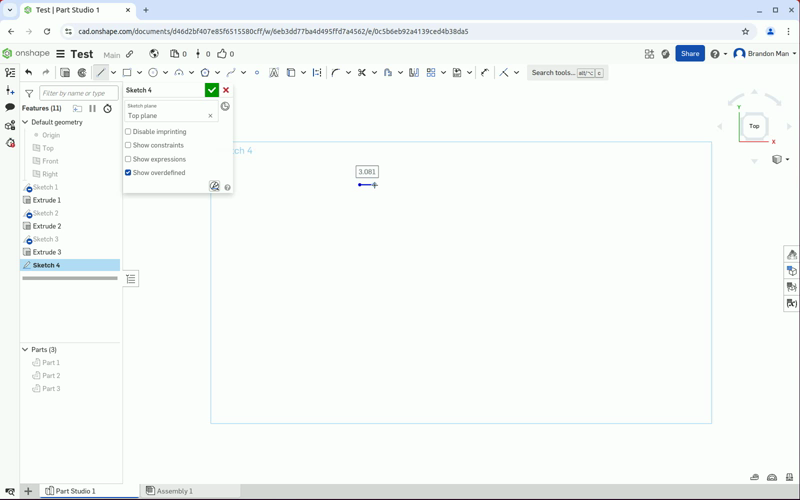
mouse_move(404, 184)
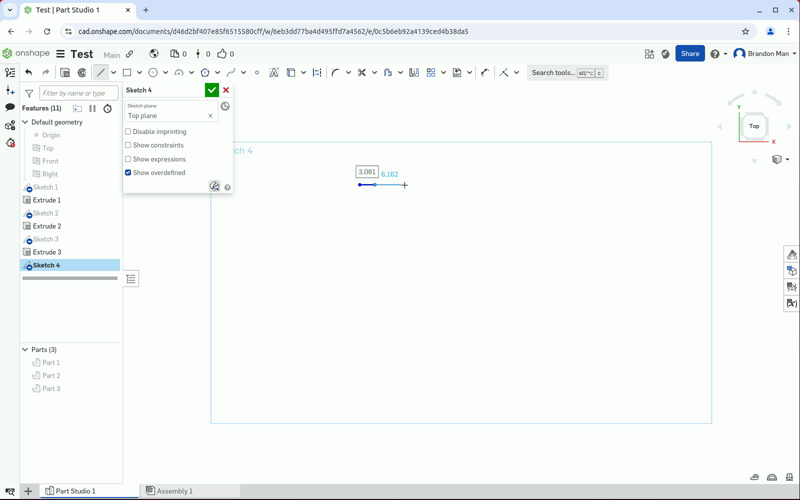
mouse_move(402, 184)
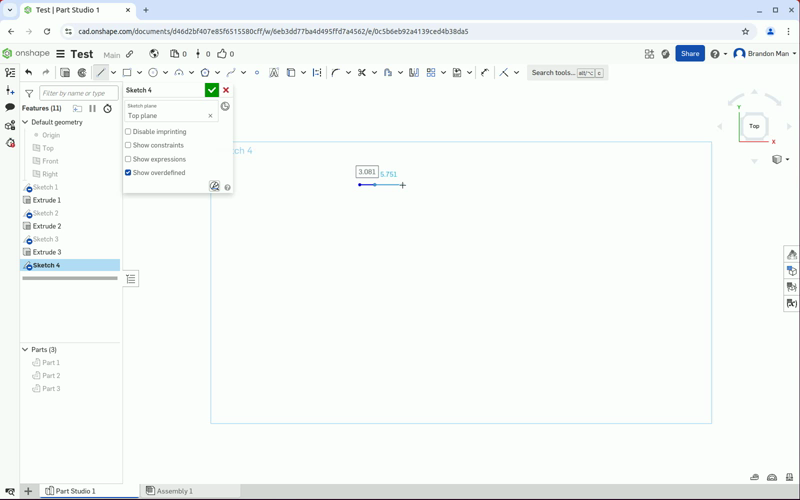
click(402, 184)
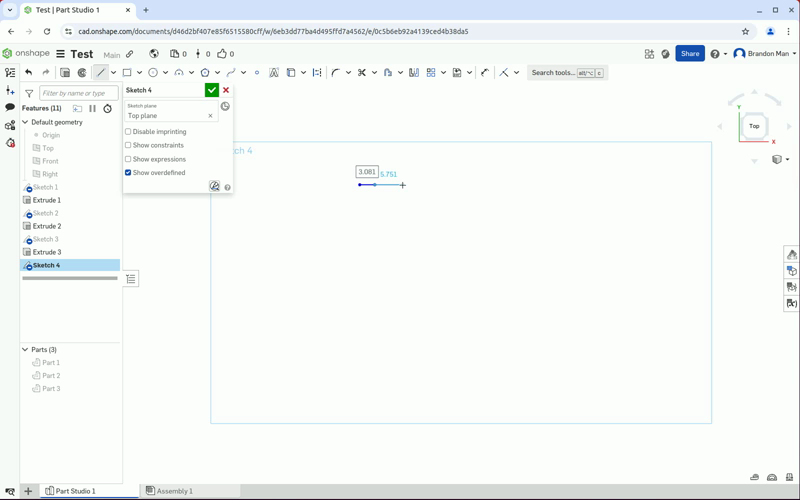
key_up(shift)
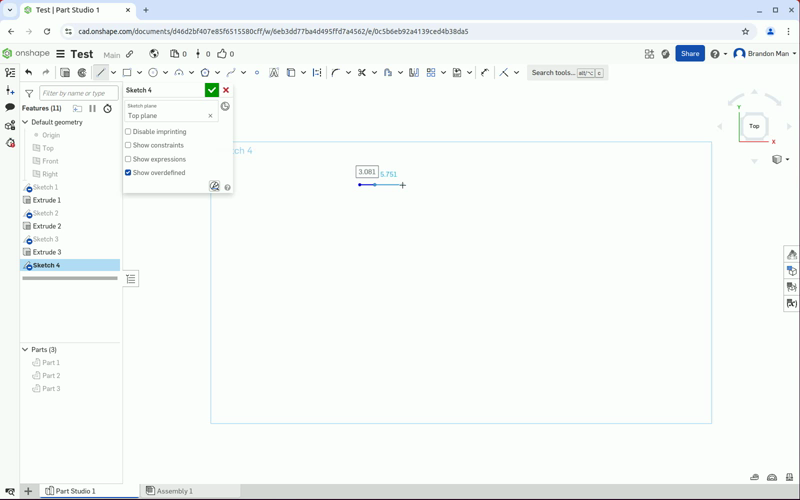
key_down(shift)
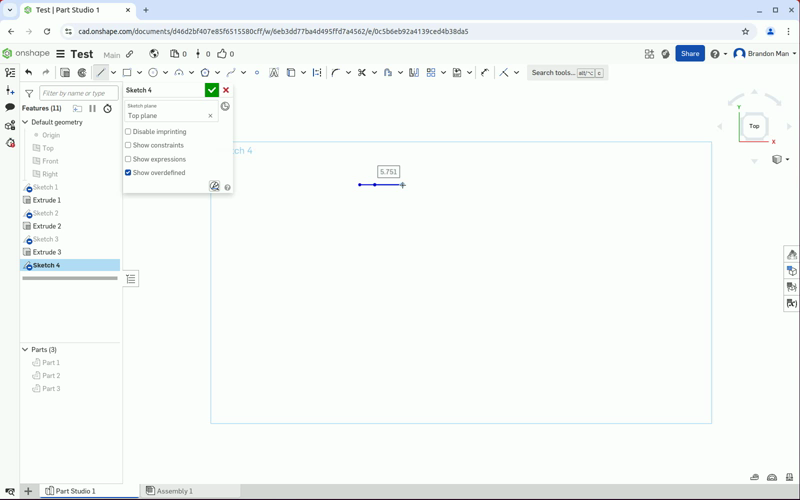
mouse_move(432, 184)
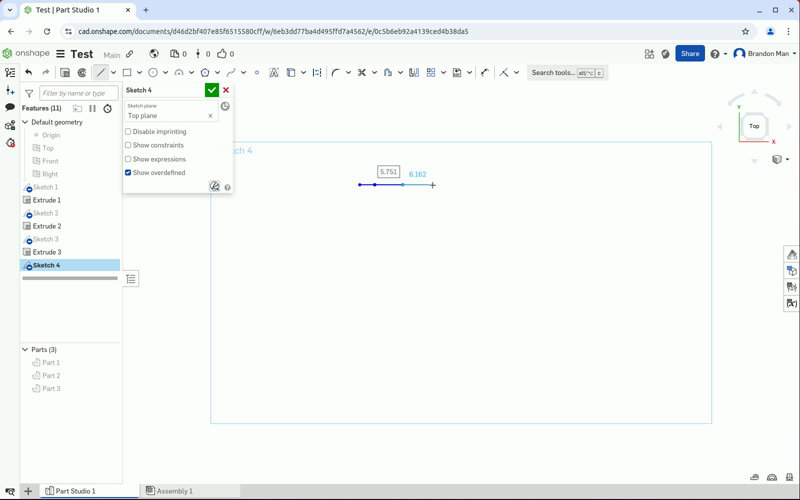
mouse_move(402, 169)
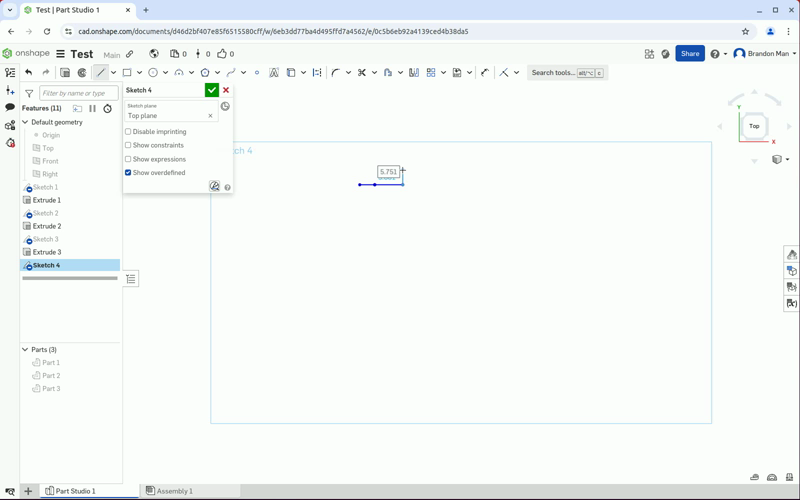
click(402, 169)
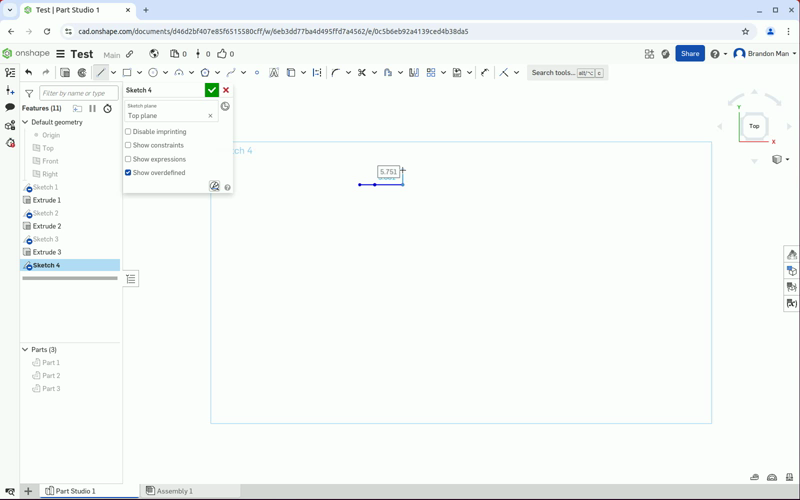
key_up(shift)
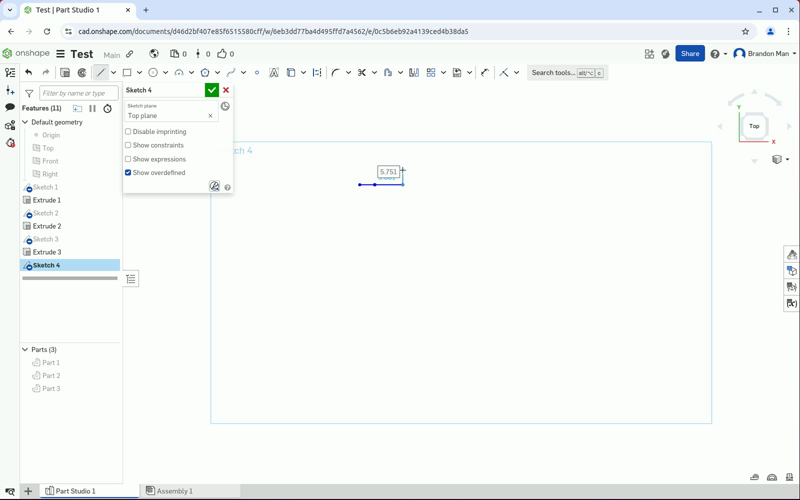
key_down(shift)
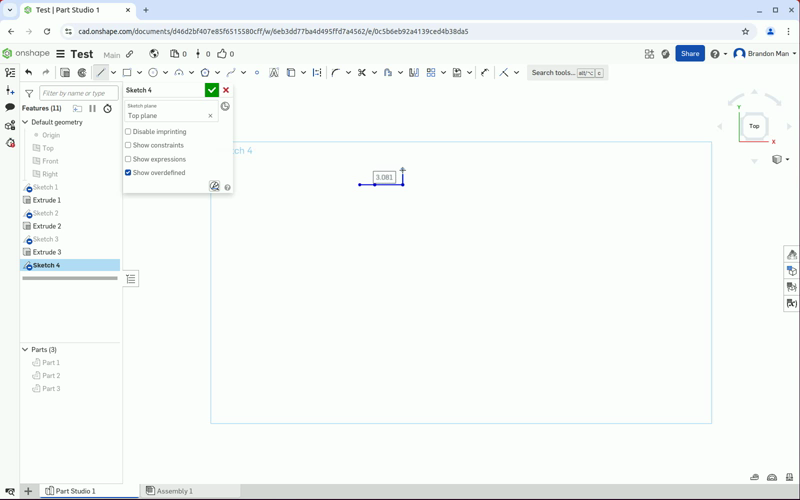
mouse_move(432, 169)
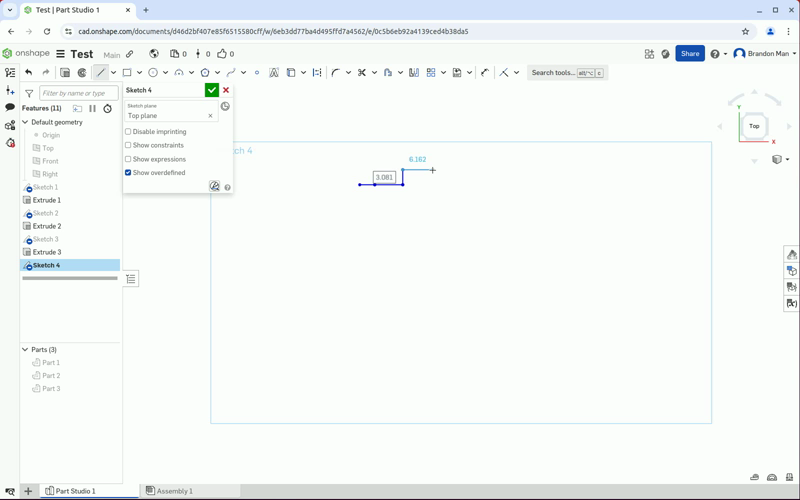
mouse_move(359, 169)
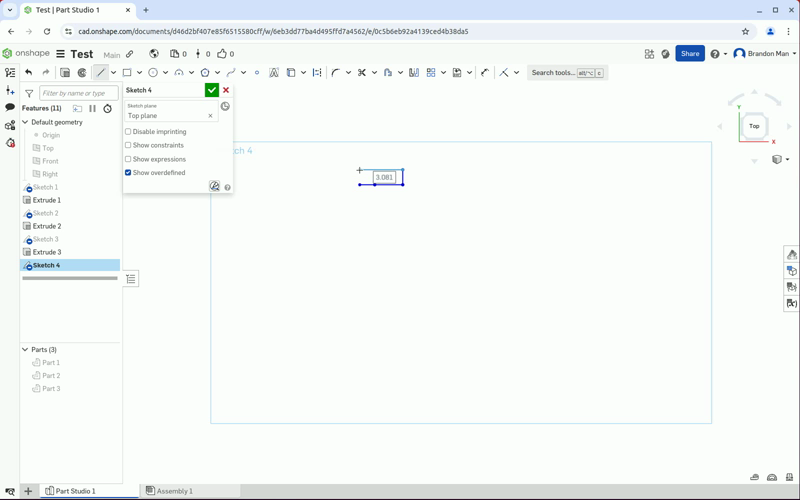
click(359, 169)
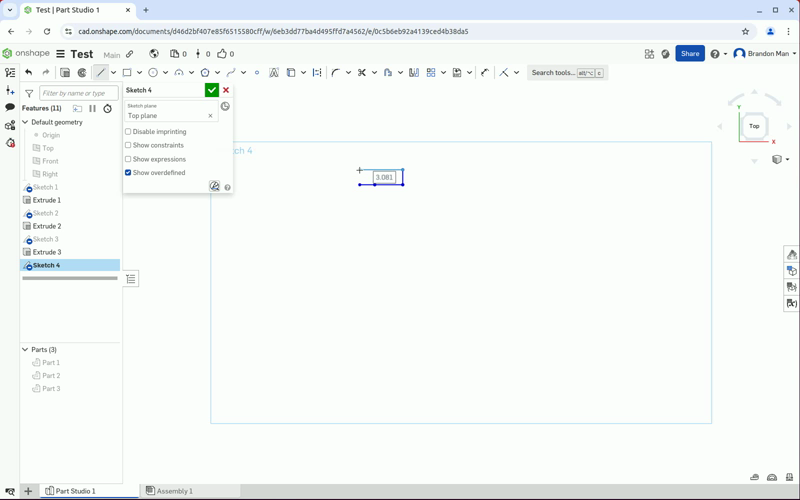
key_up(shift)
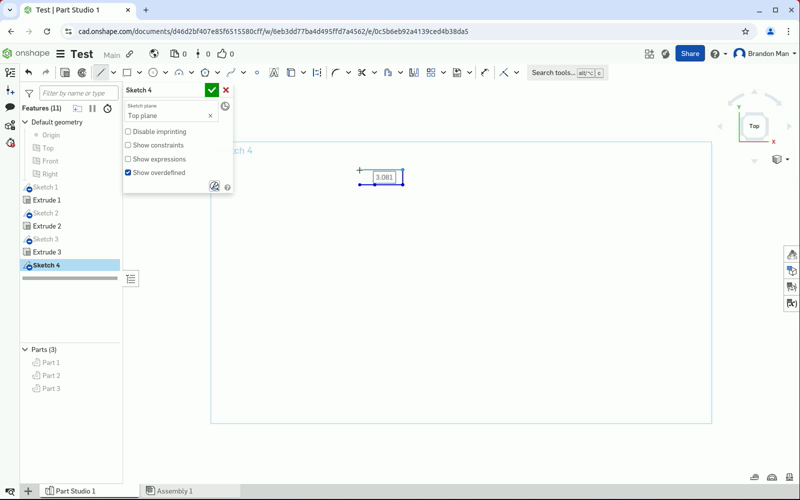
mouse_move(389, 169)
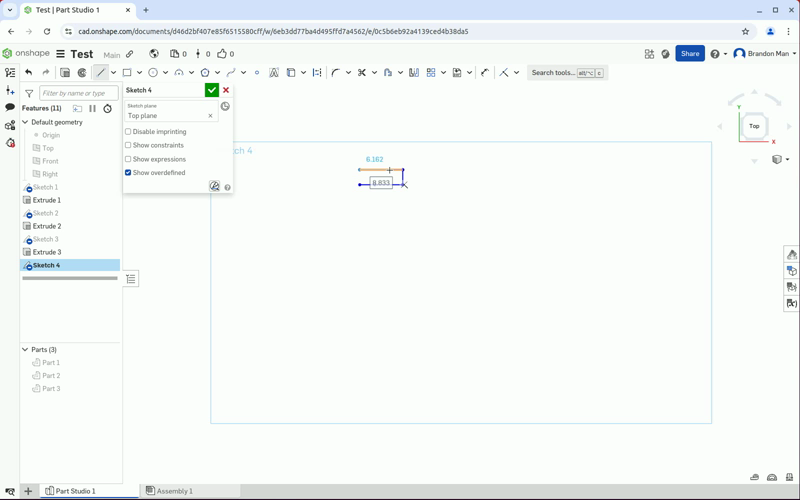
key_down(shift)
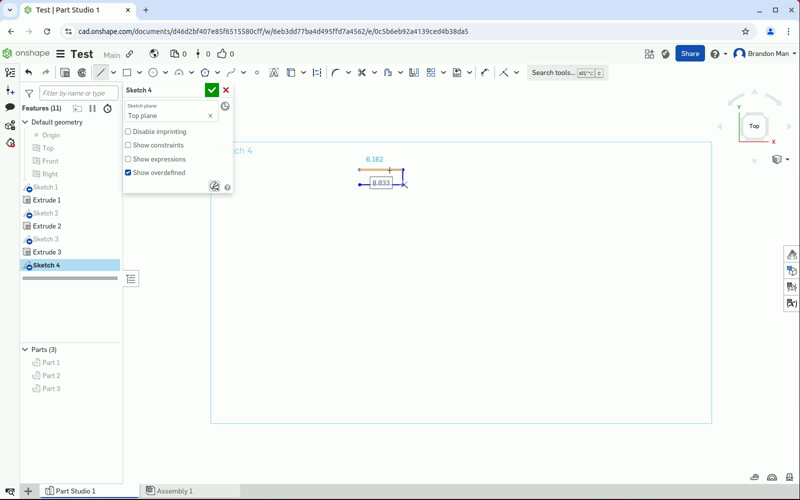
mouse_move(359, 184)
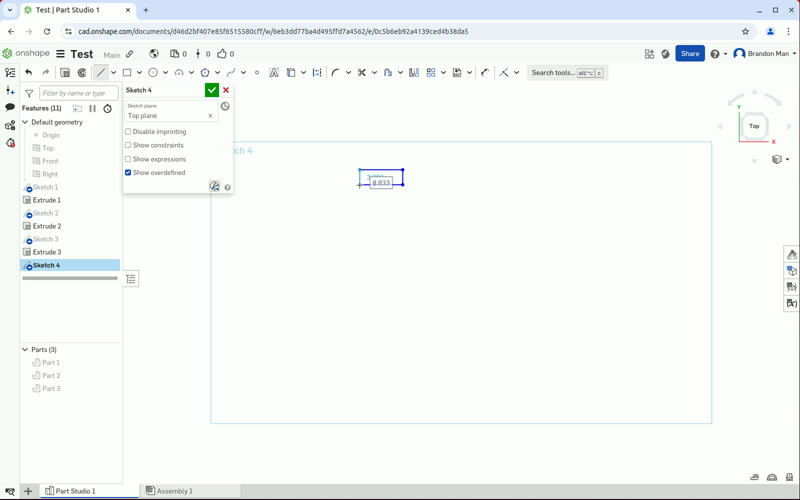
key_up(shift)
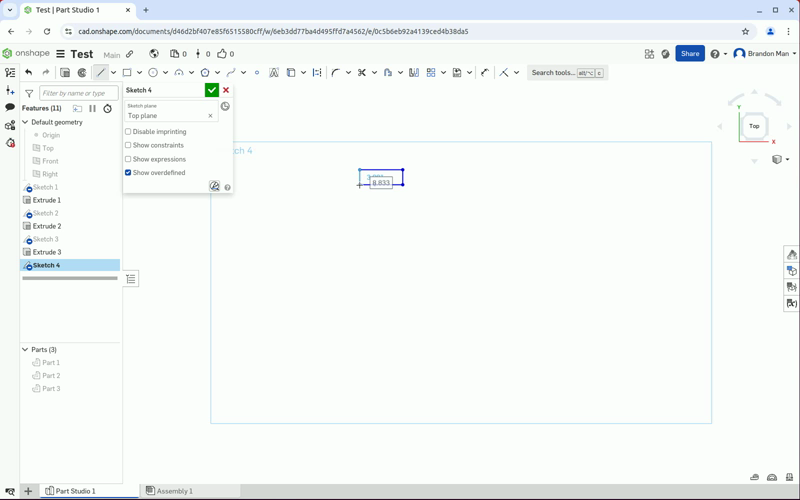
click(359, 184)
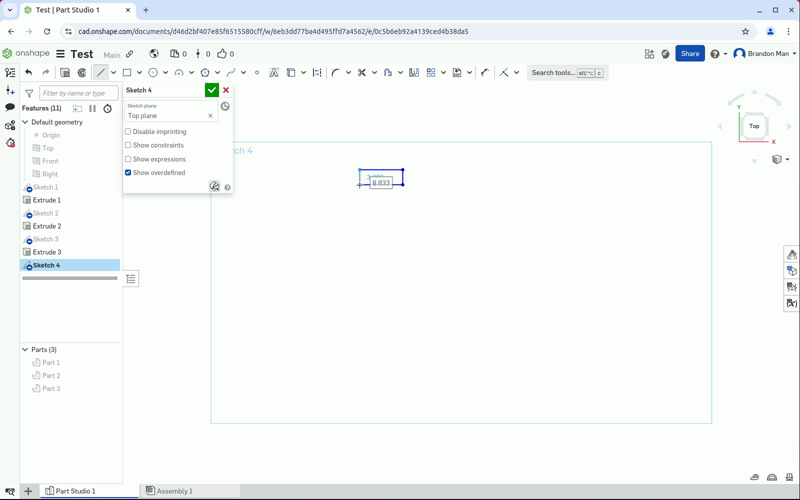
key(esc)
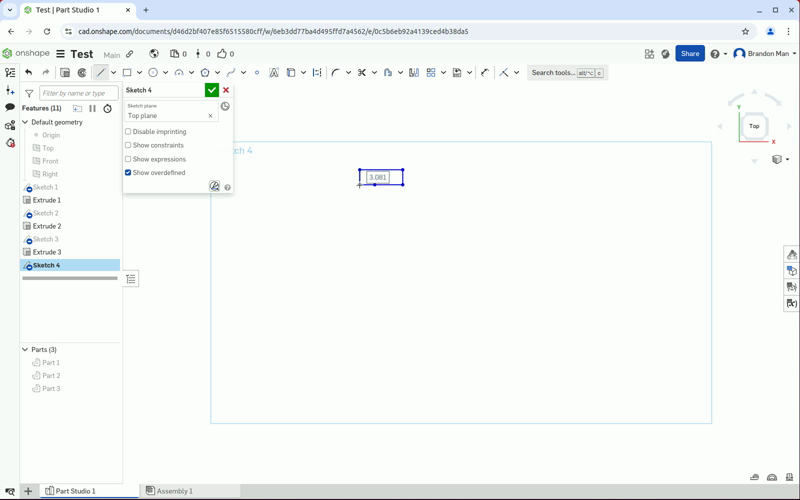
mouse_move(395, 175)
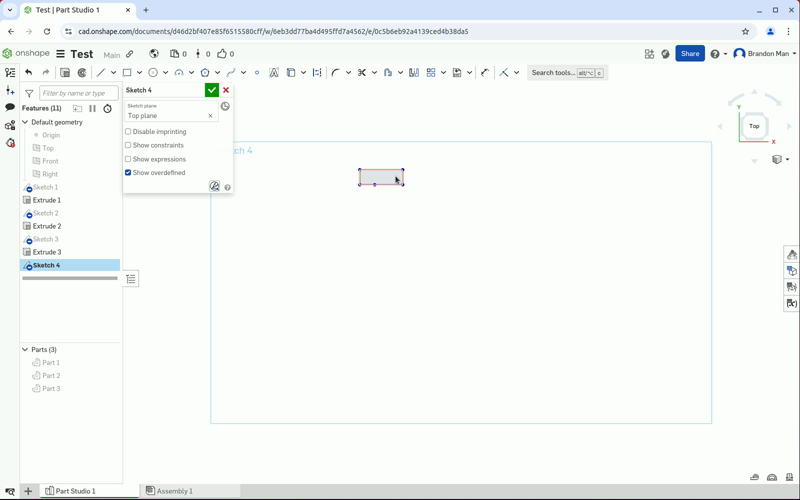
scroll(6)
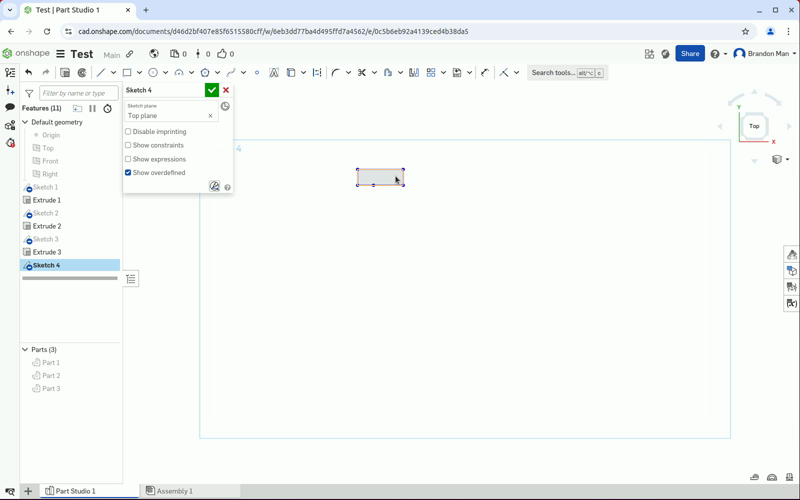
scroll(6)
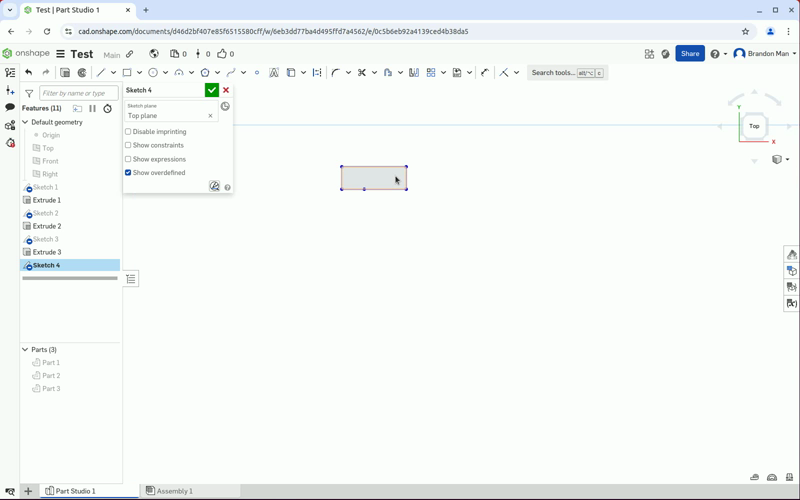
scroll(6)
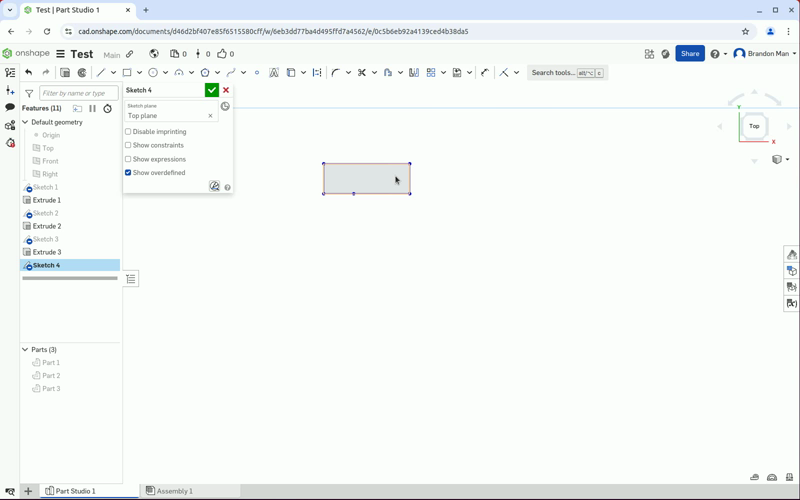
scroll(6)
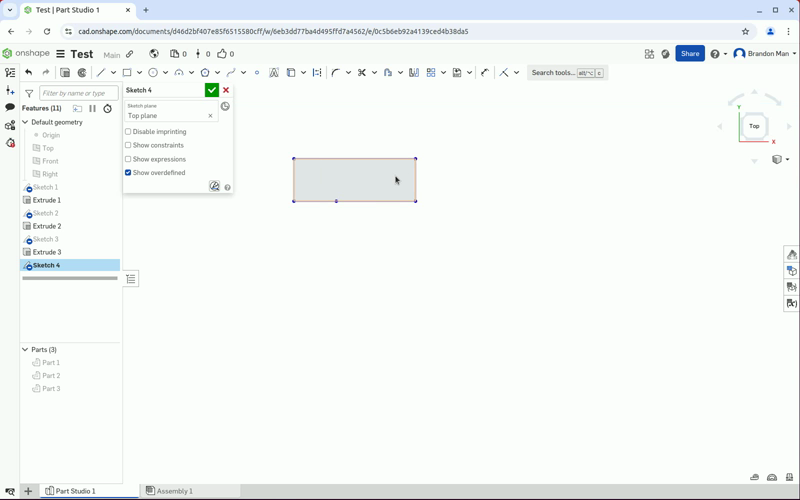
scroll(6)
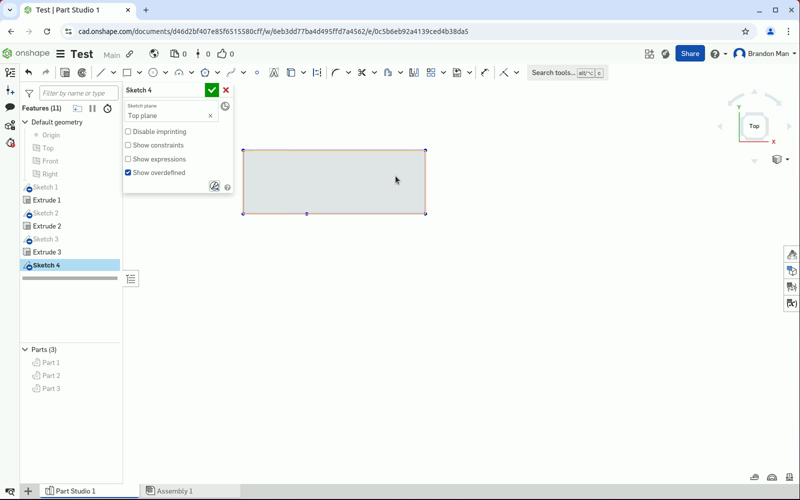
scroll(6)
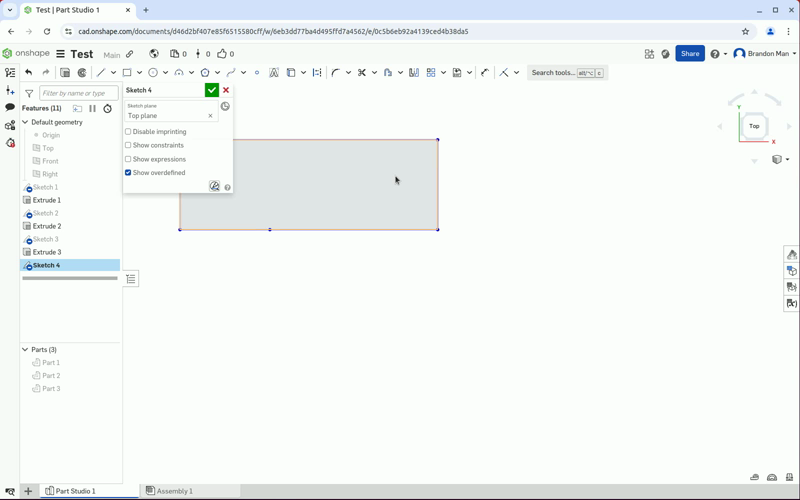
scroll(6)
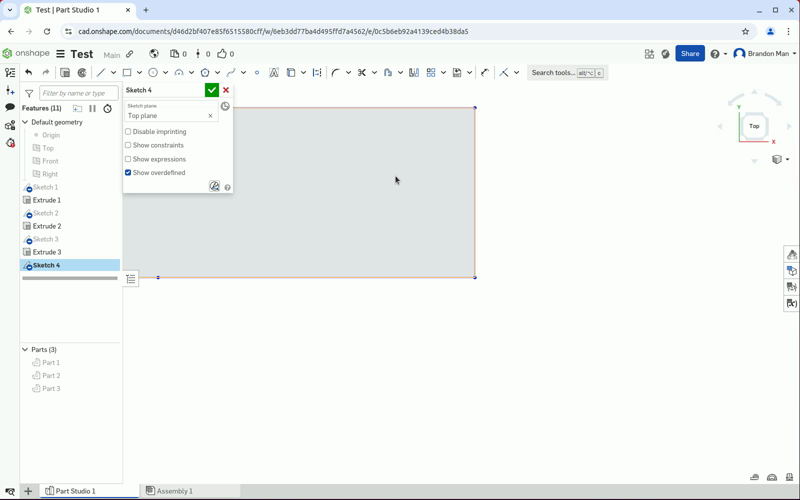
click(395, 175)
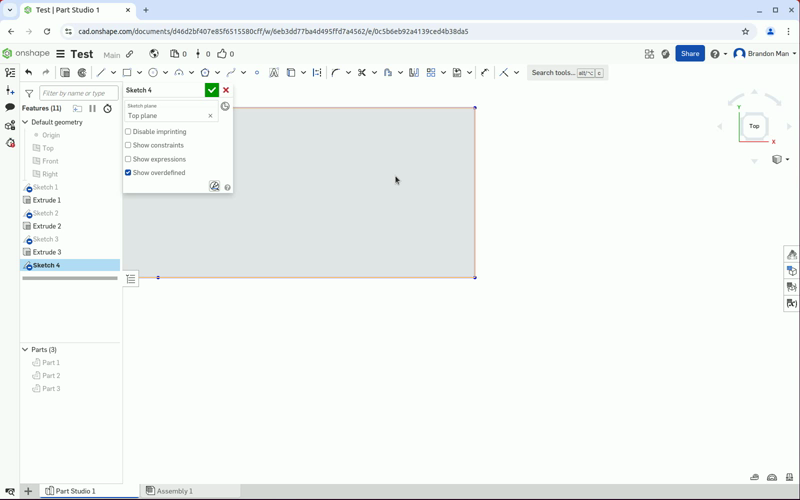
scroll(-6)
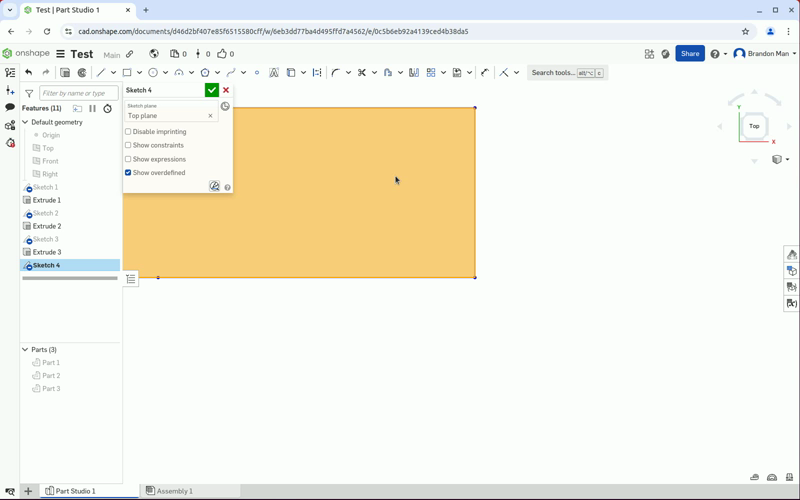
scroll(-6)
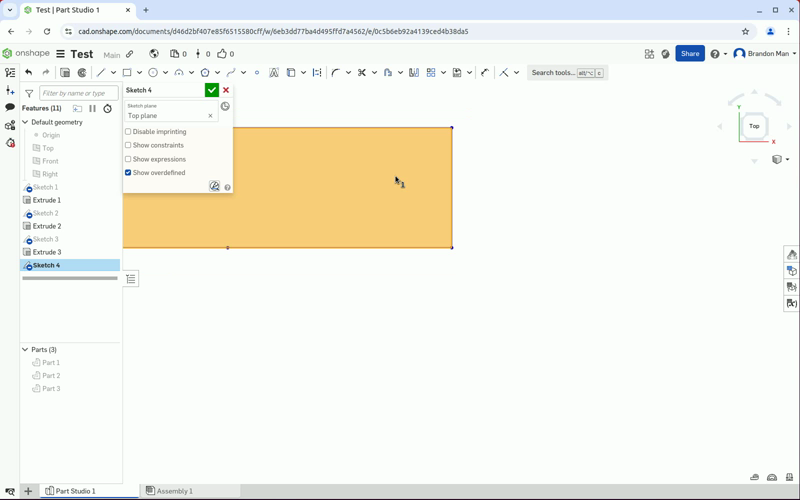
scroll(-6)
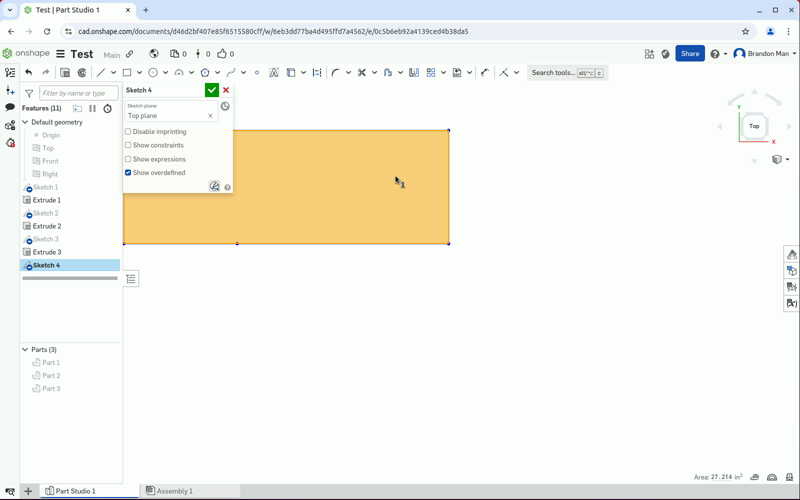
scroll(-6)
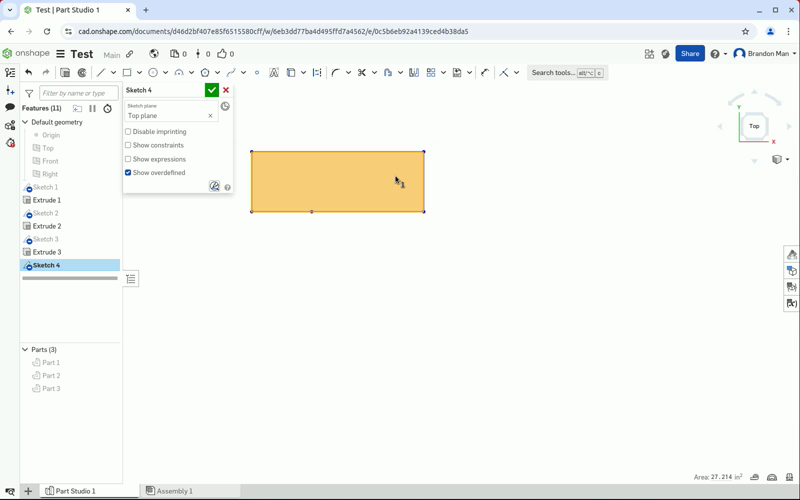
scroll(-6)
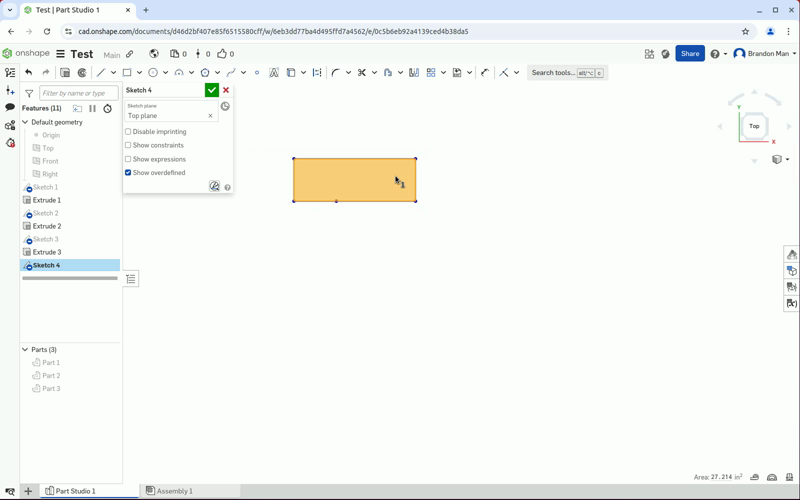
scroll(-6)
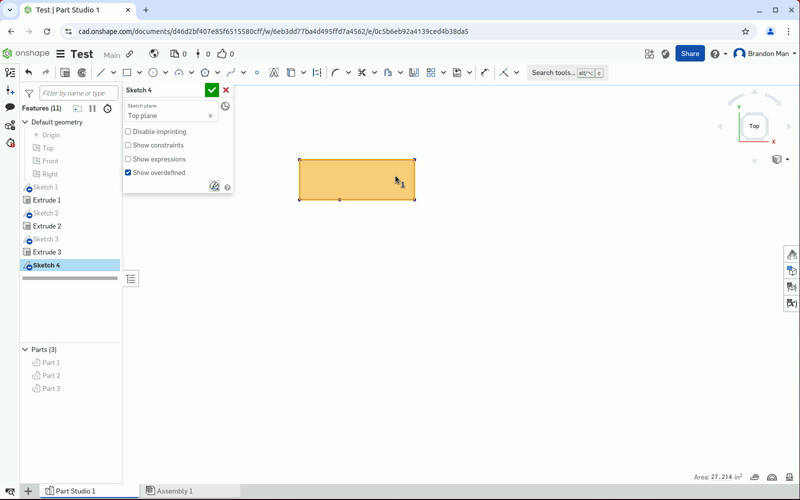
scroll(-6)
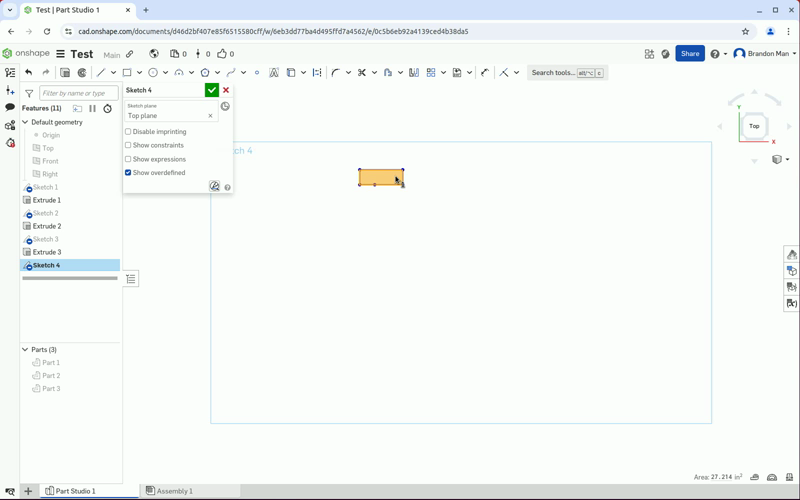
mouse_move(73, 352)
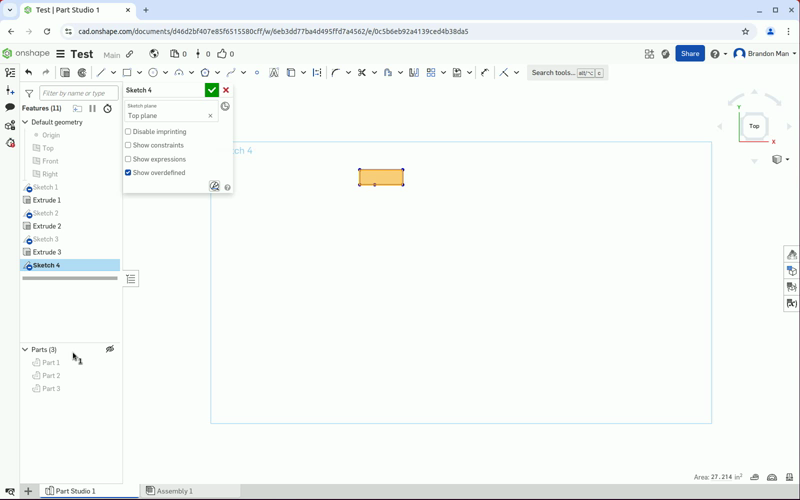
key(shift+y)
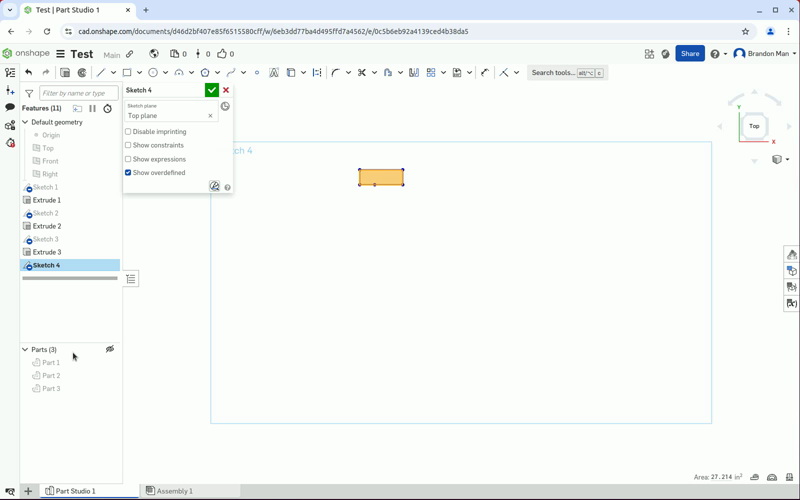
key(shift+e)
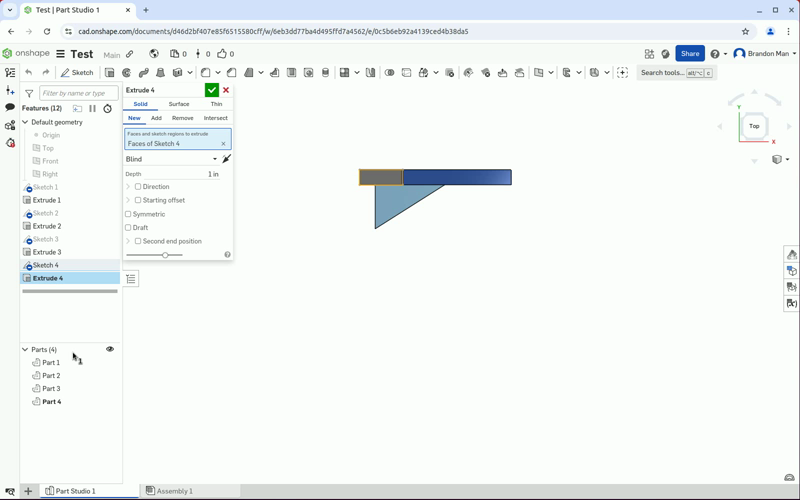
mouse_move(143, 106)
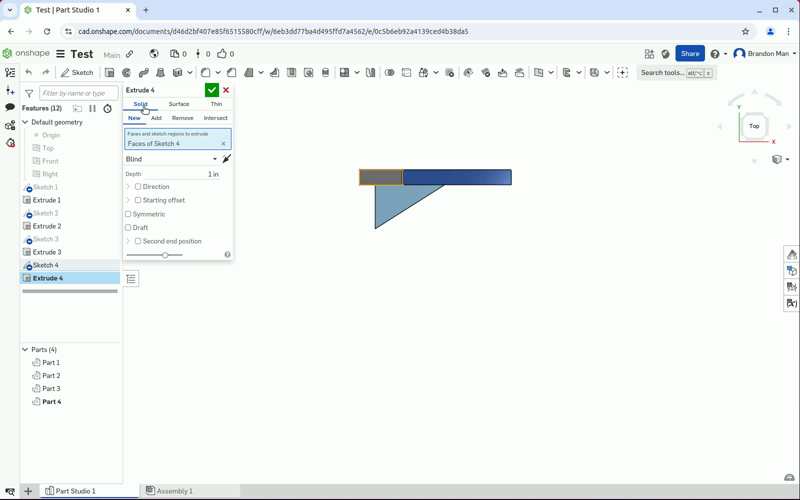
click(143, 106)
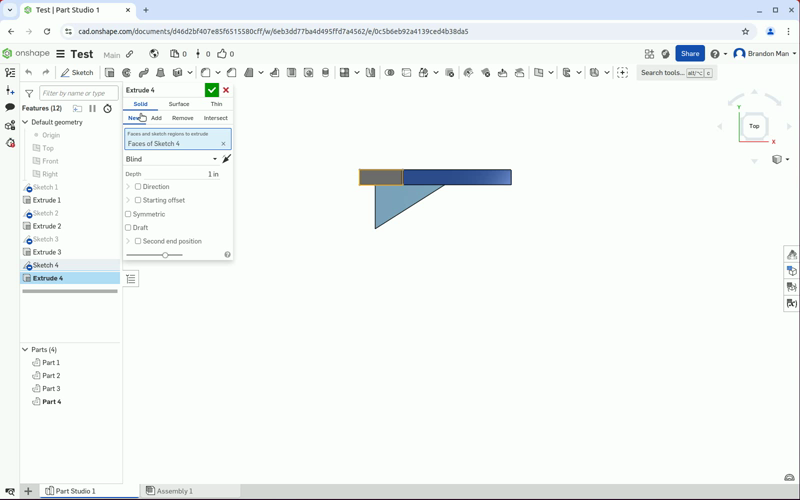
mouse_move(137, 120)
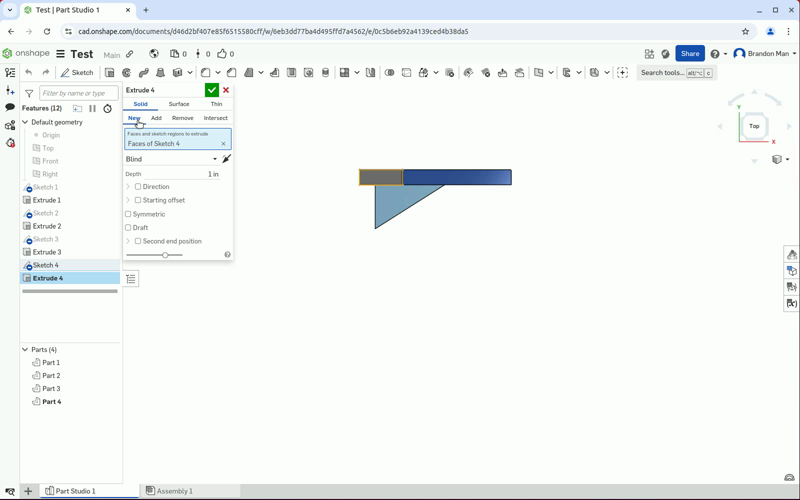
click(137, 120)
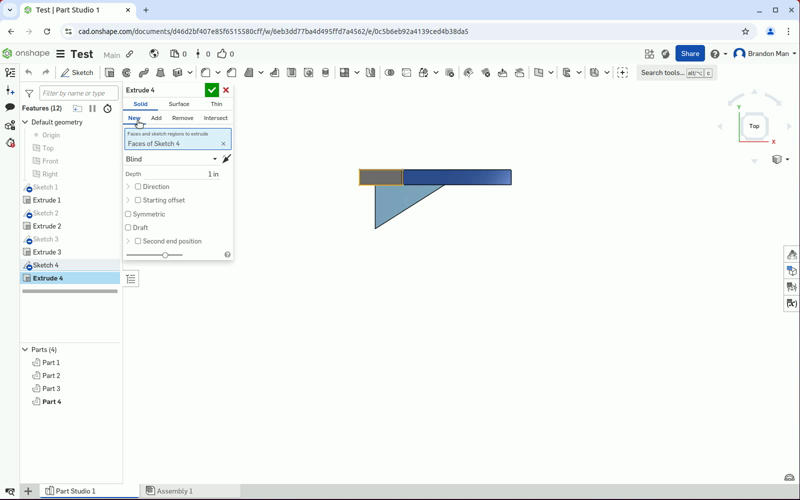
key(tab, 4)
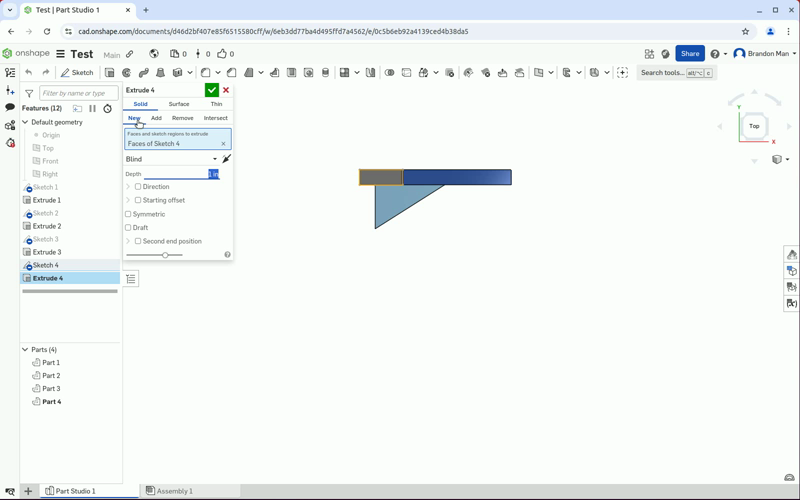
text(16.368)
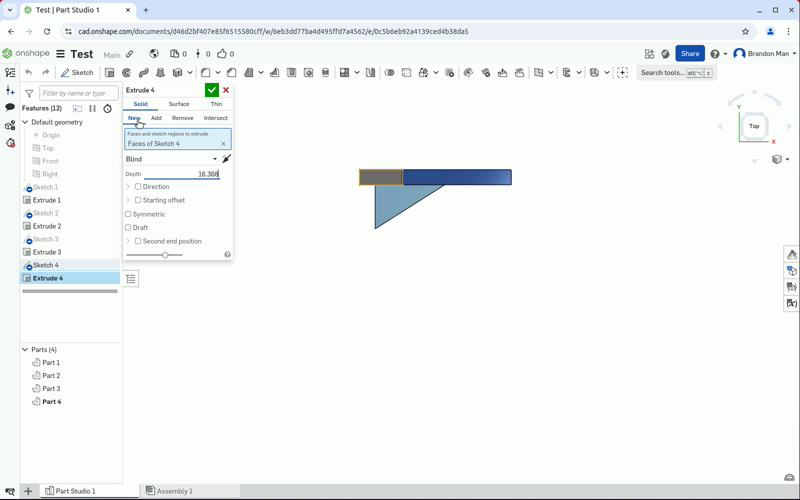
key(enter)
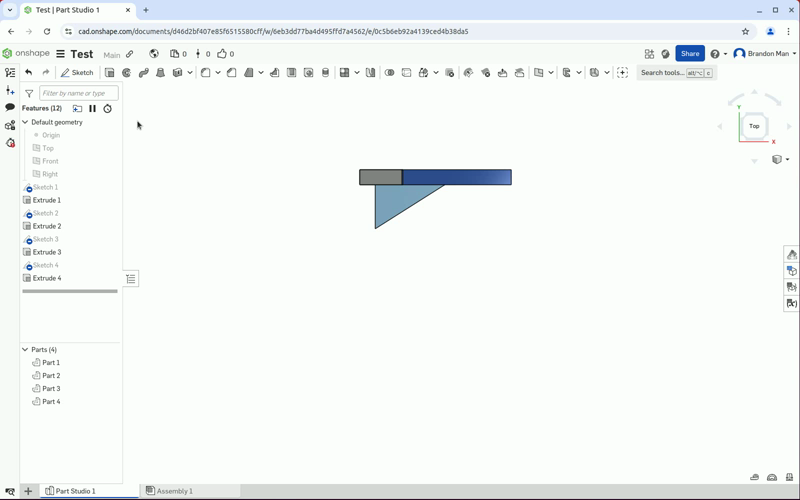
key(shift+h)
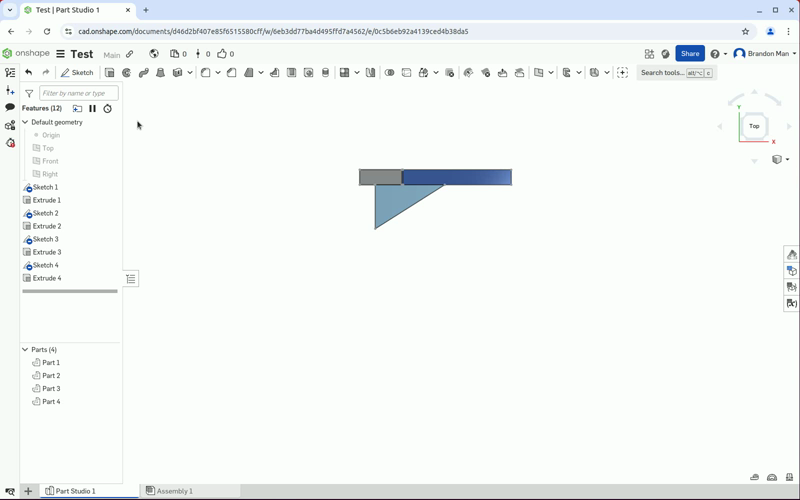
key(shift+h)
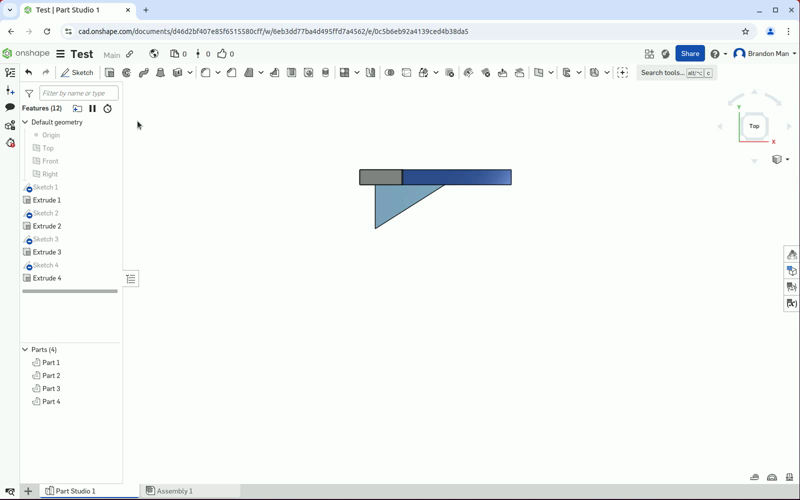
mouse_move(73, 189)
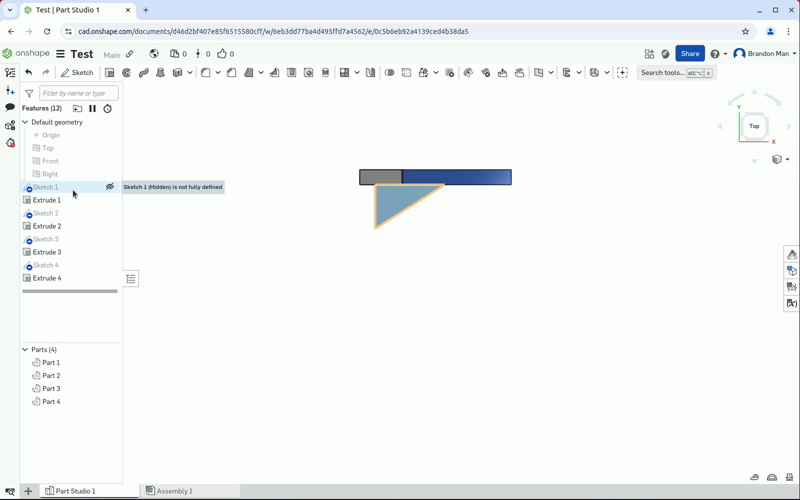
click(73, 189)
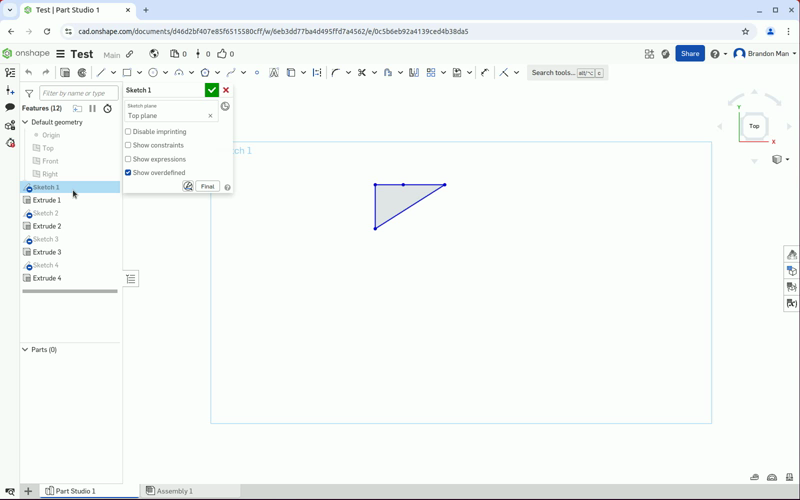
mouse_move(229, 92)
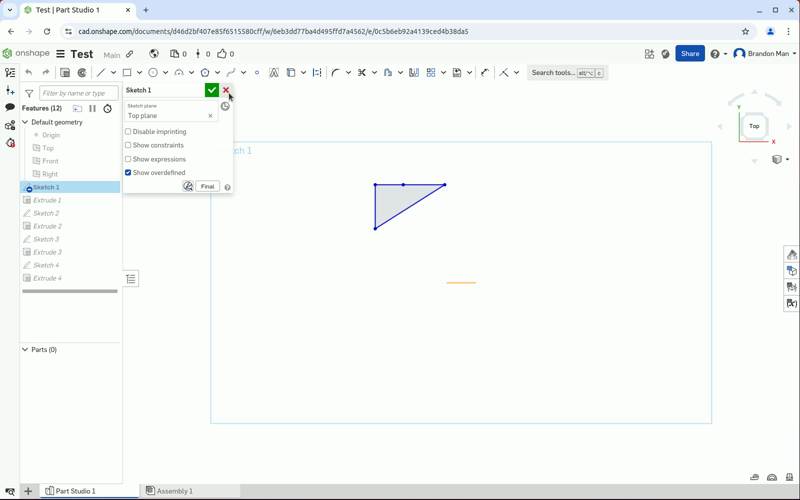
click(229, 92)
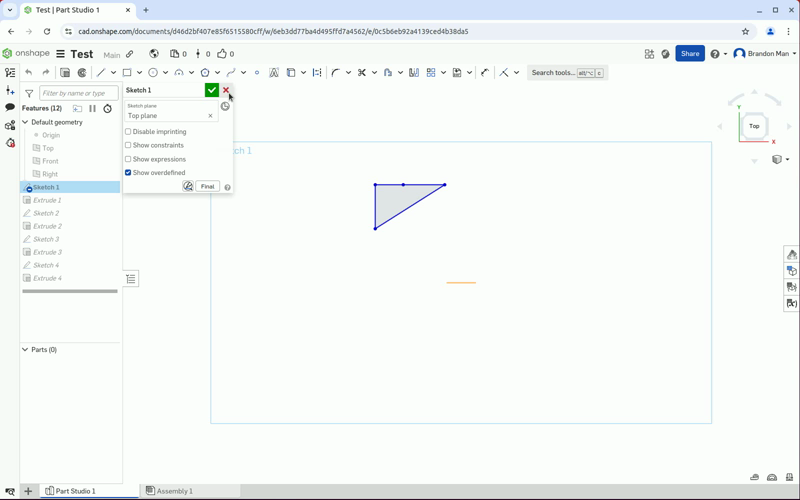
key(shift+s)
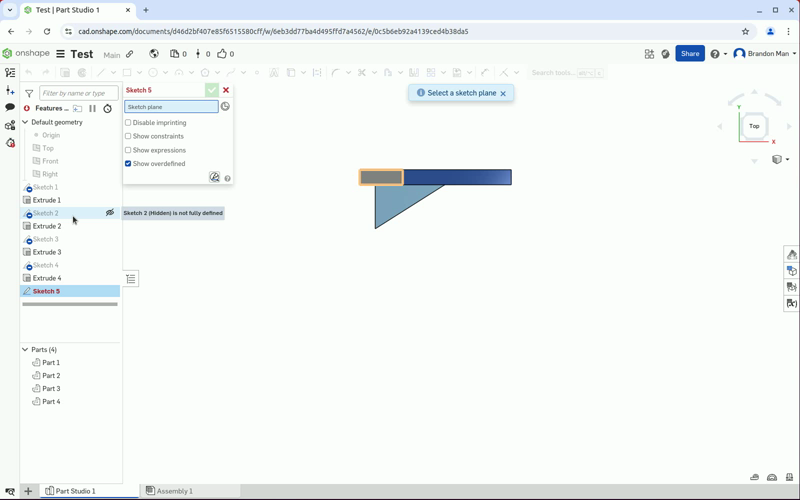
scroll(3)
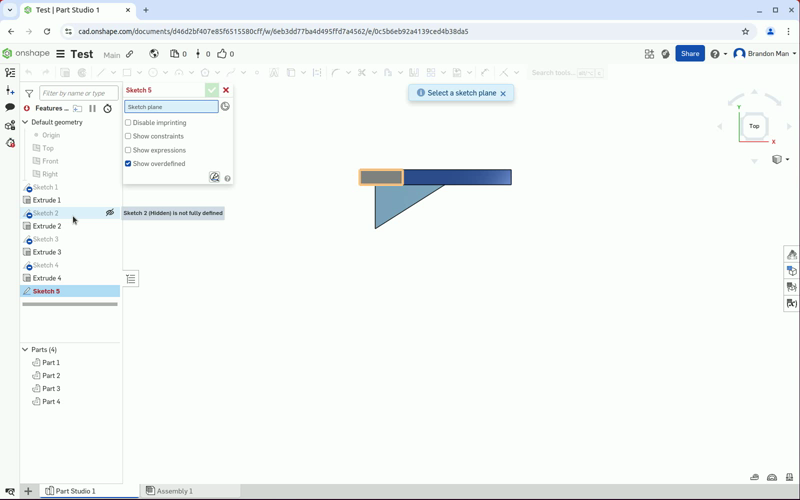
mouse_move(73, 150)
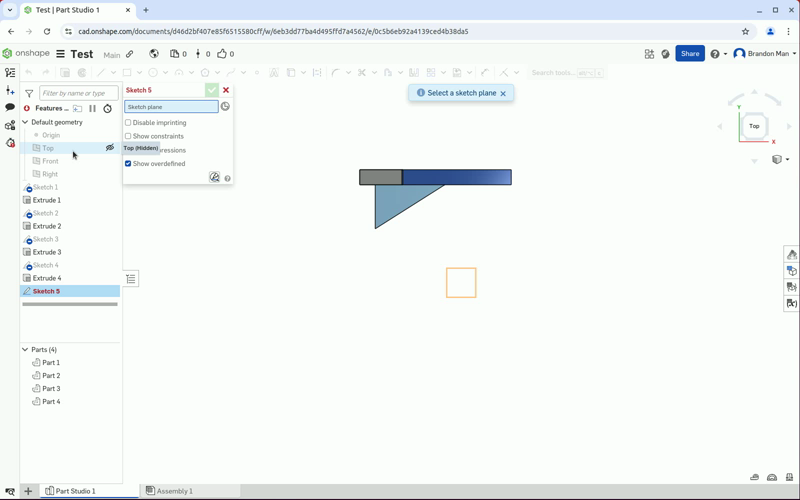
click(73, 150)
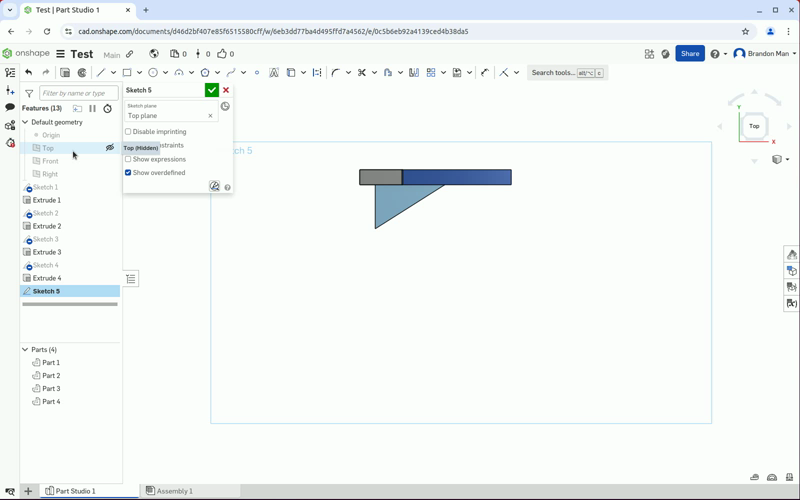
mouse_move(73, 352)
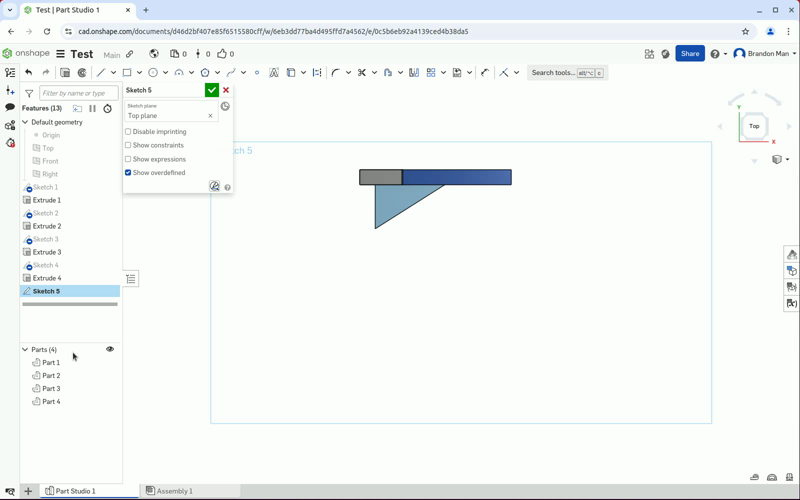
key(y)
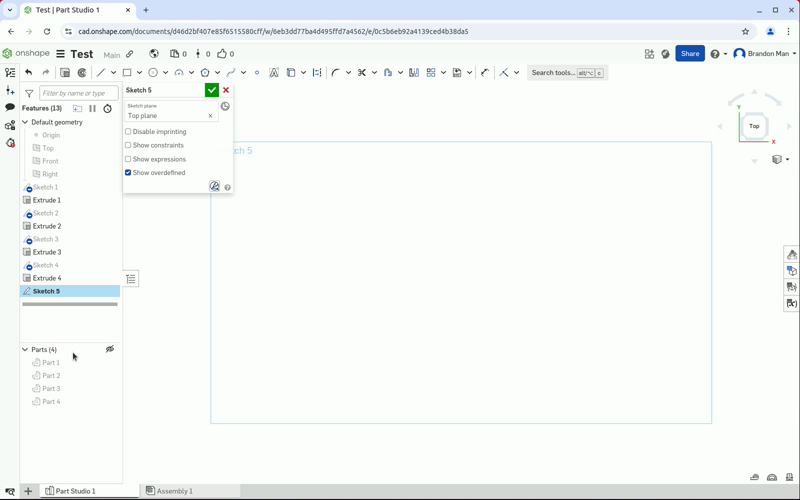
key(l)
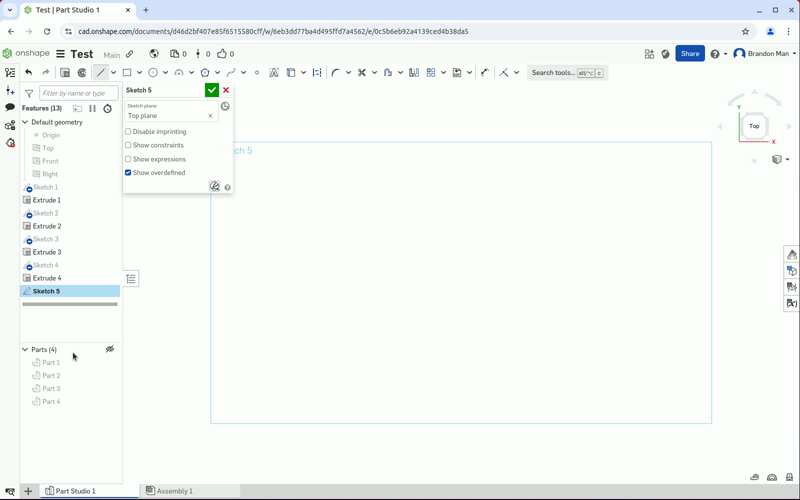
key_down(shift)
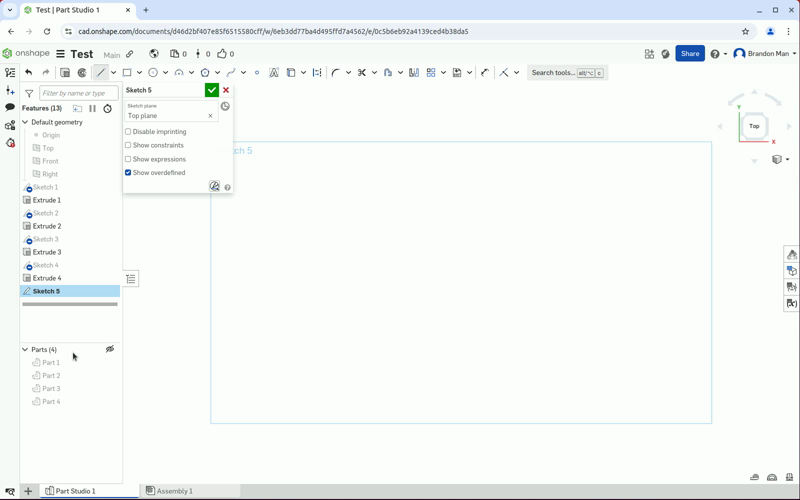
mouse_move(359, 228)
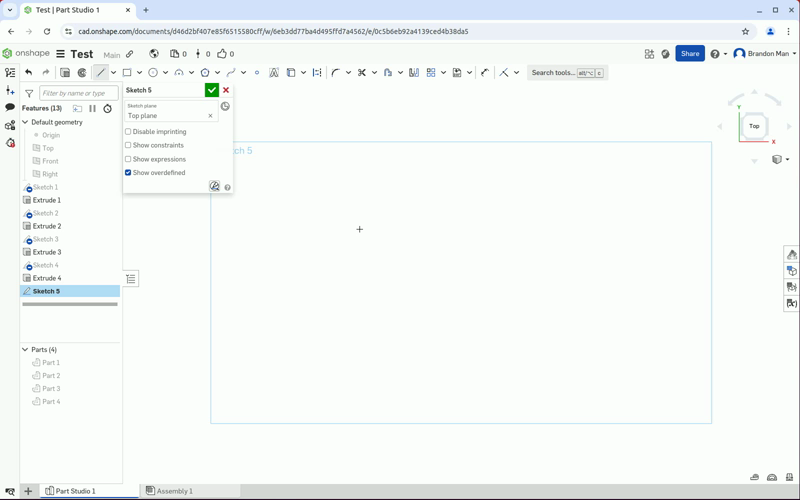
click(359, 228)
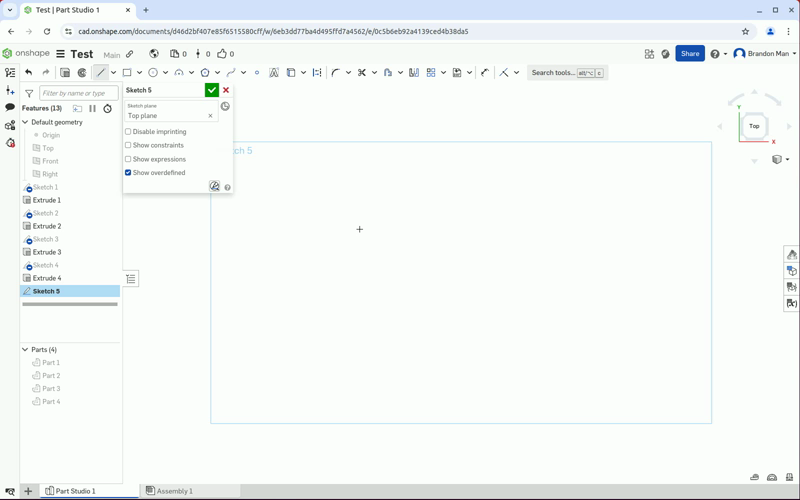
key_up(shift)
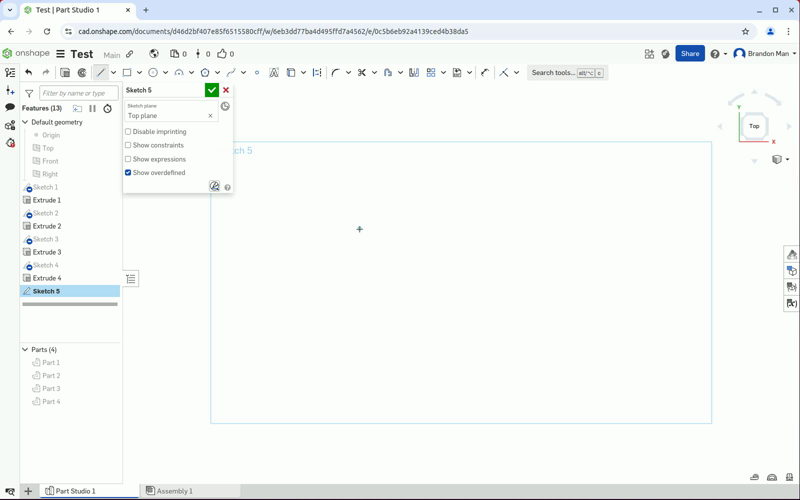
key_down(shift)
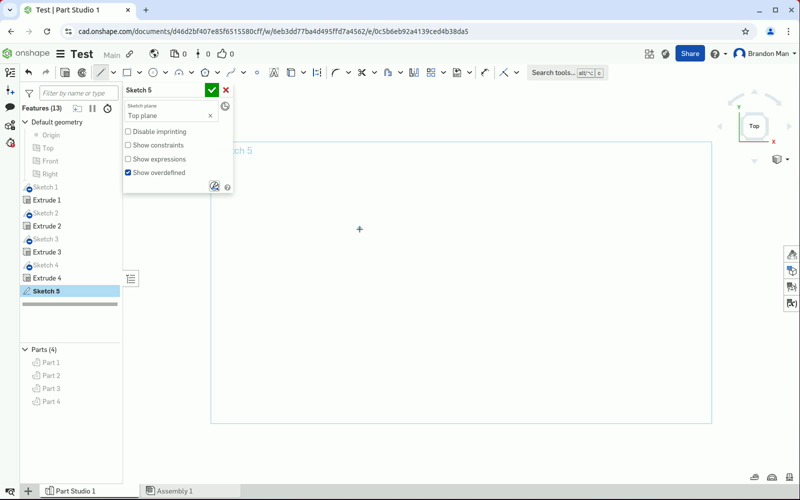
mouse_move(389, 228)
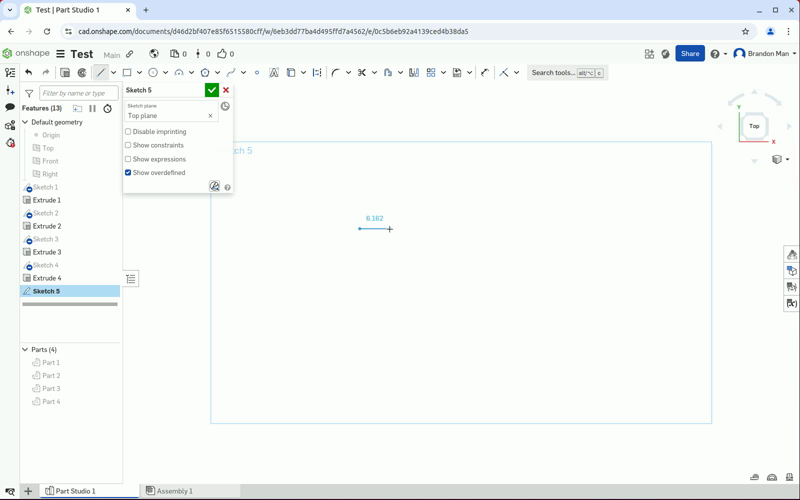
mouse_move(374, 228)
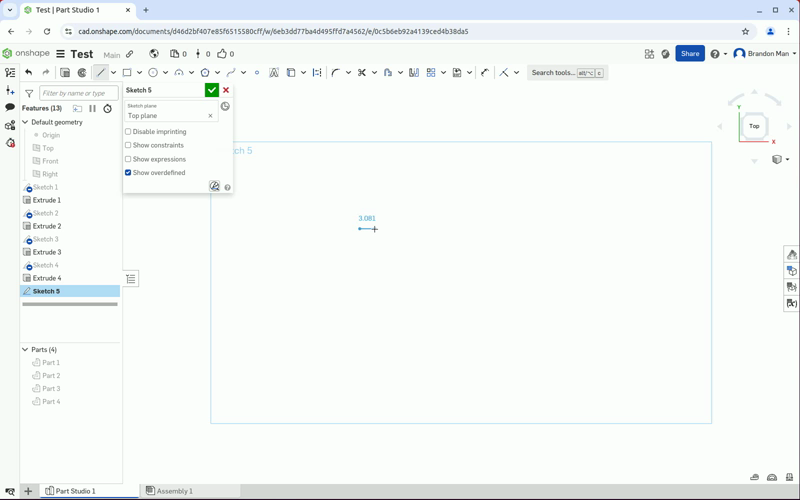
click(374, 228)
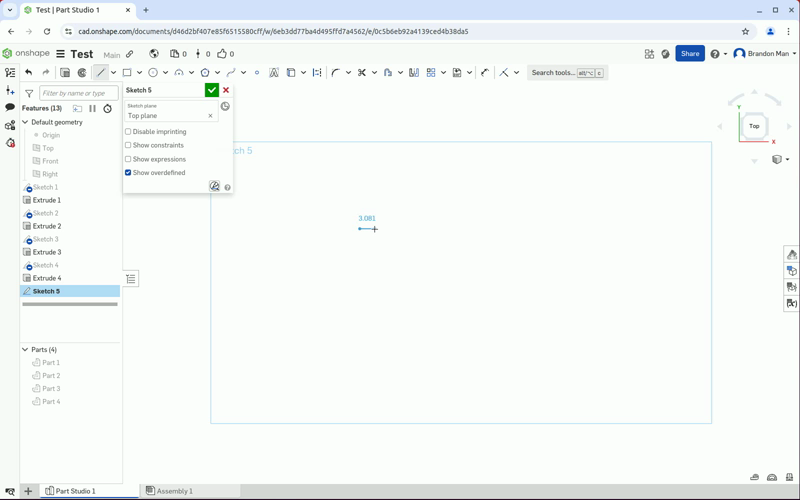
key_up(shift)
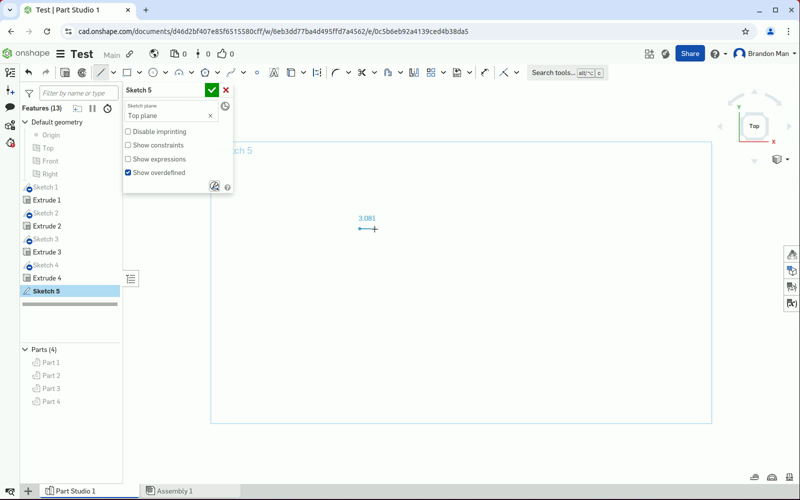
key_down(shift)
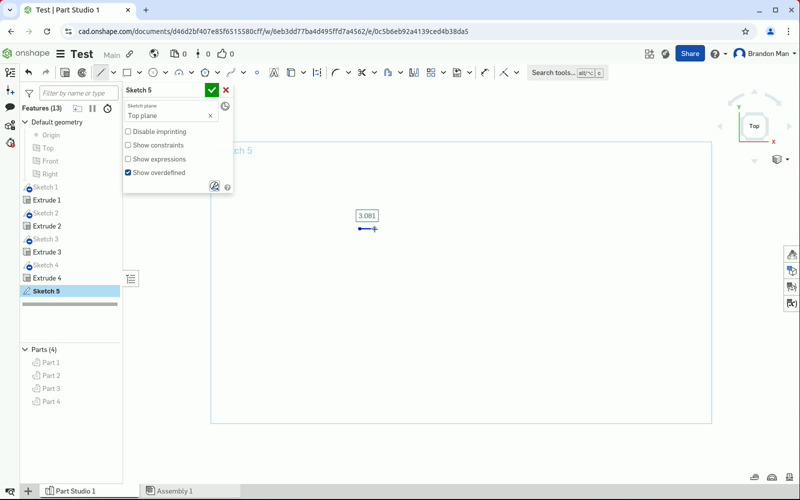
mouse_move(404, 228)
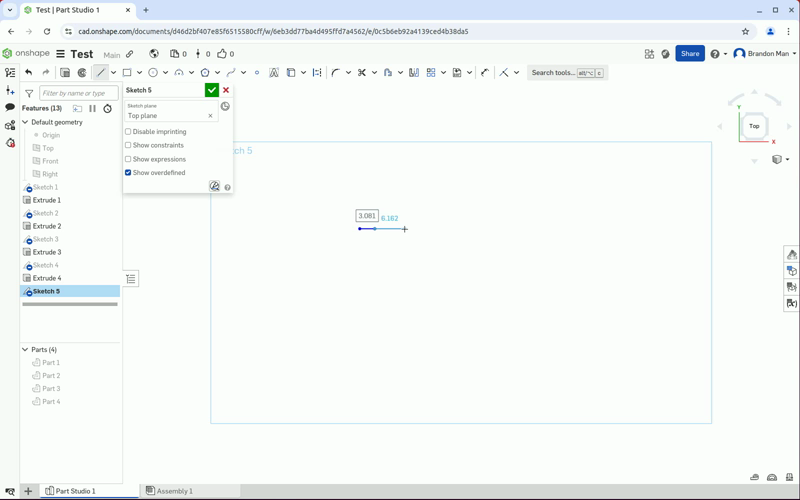
mouse_move(374, 183)
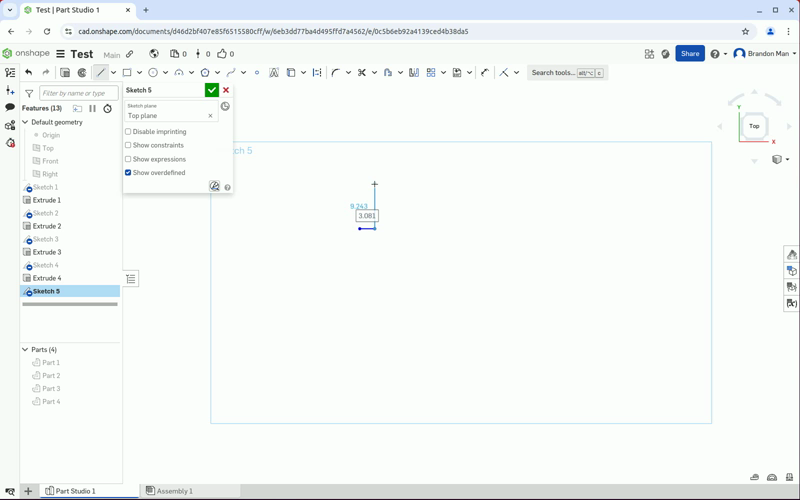
click(374, 183)
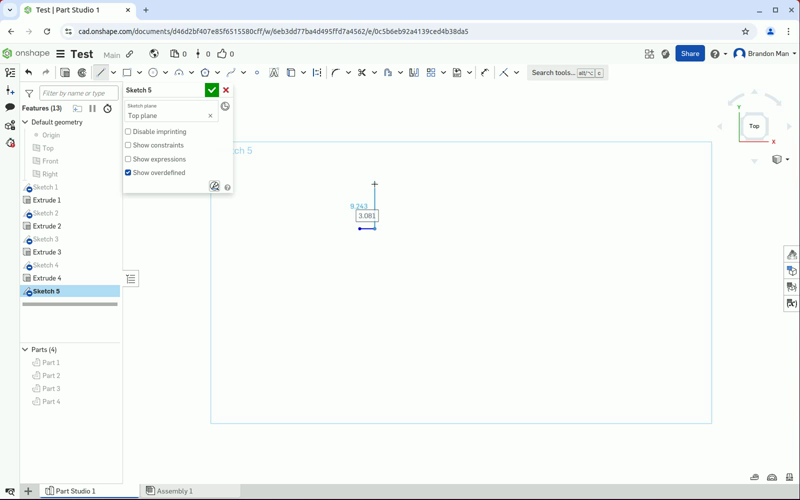
key_up(shift)
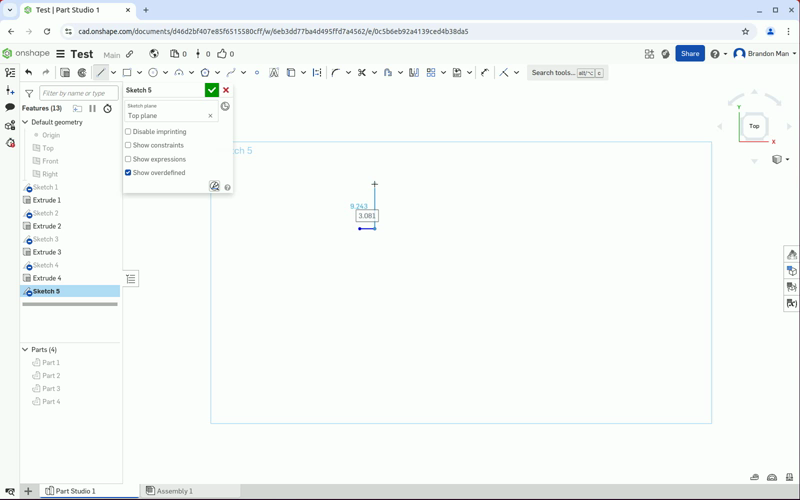
key_down(shift)
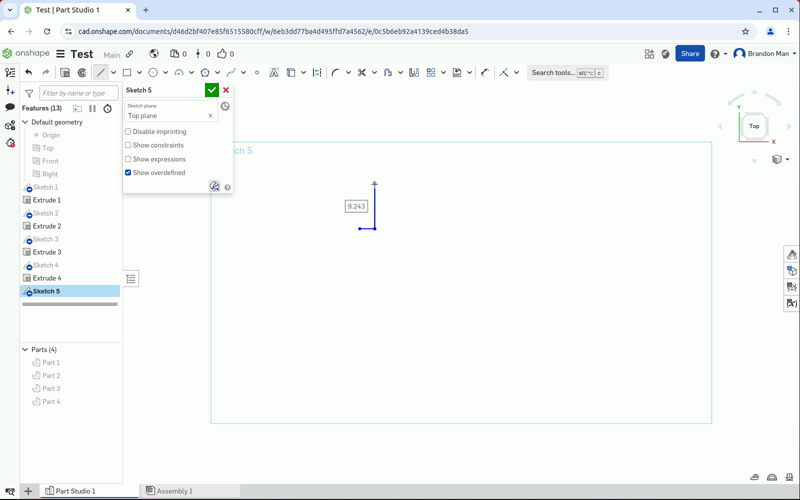
mouse_move(404, 183)
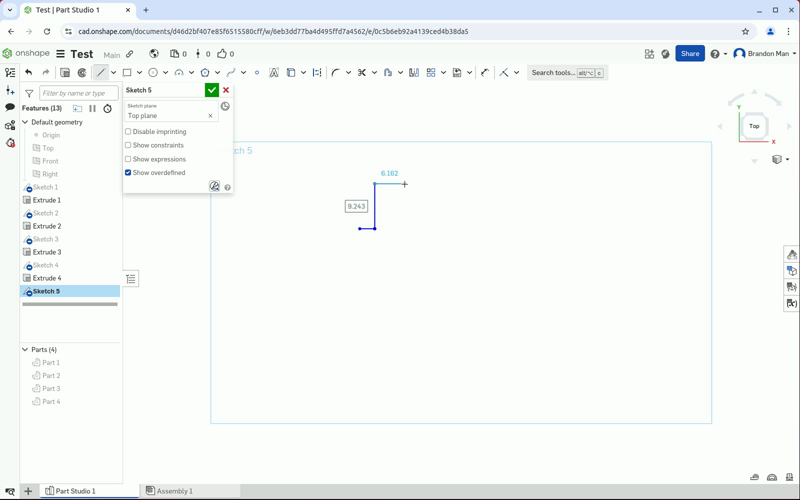
mouse_move(359, 183)
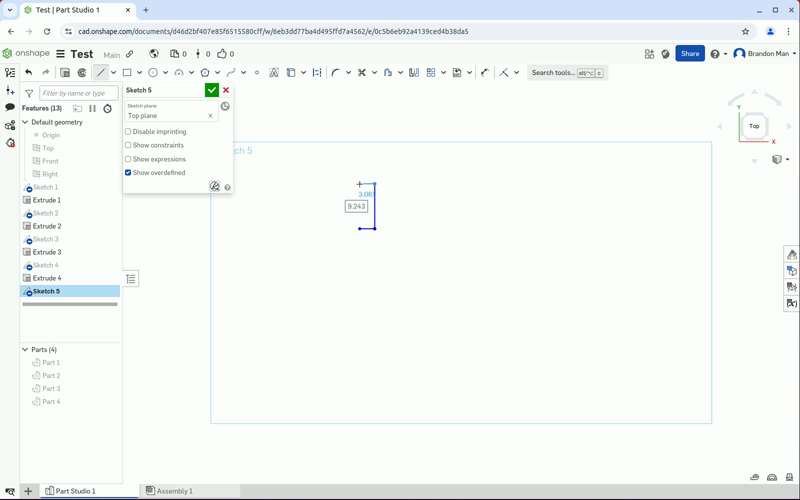
click(359, 183)
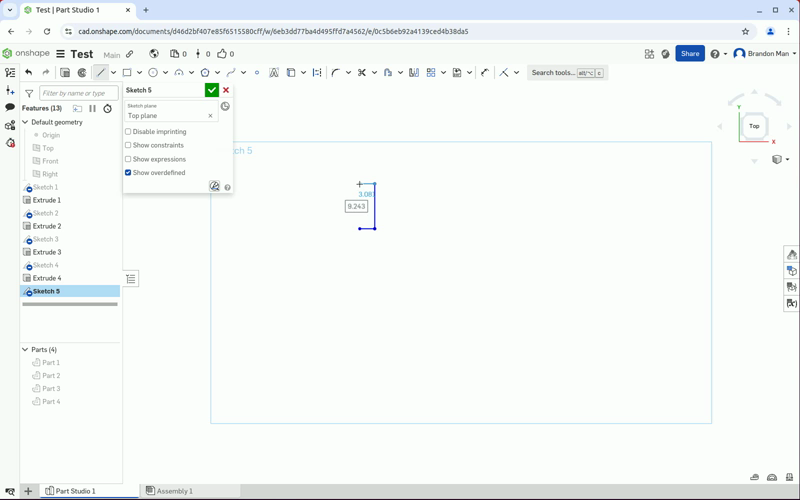
key_up(shift)
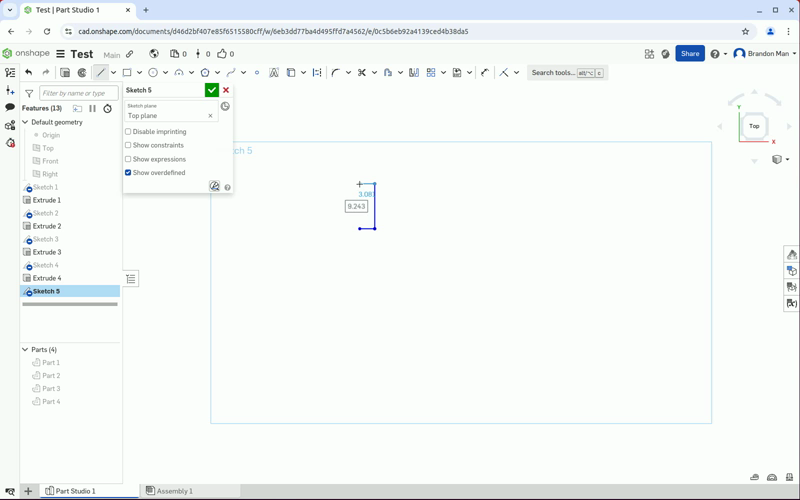
mouse_move(389, 183)
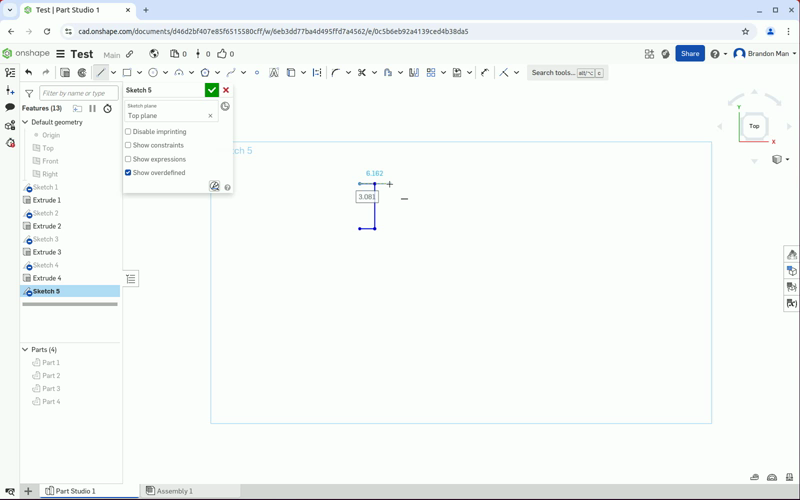
key_down(shift)
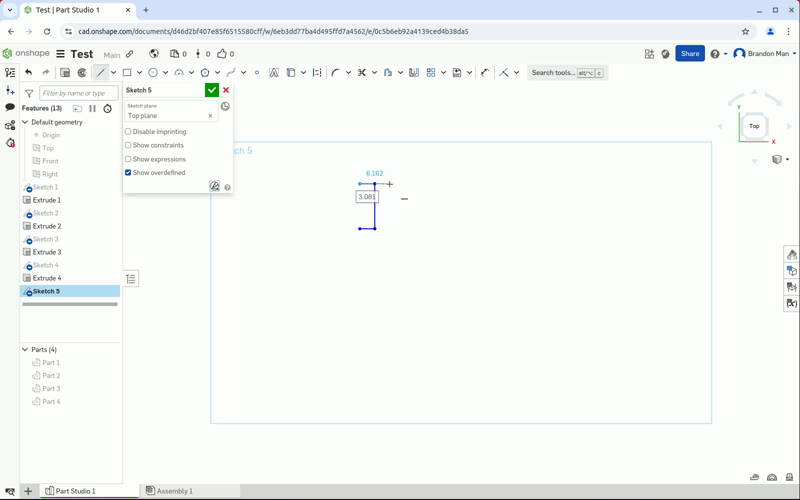
mouse_move(359, 228)
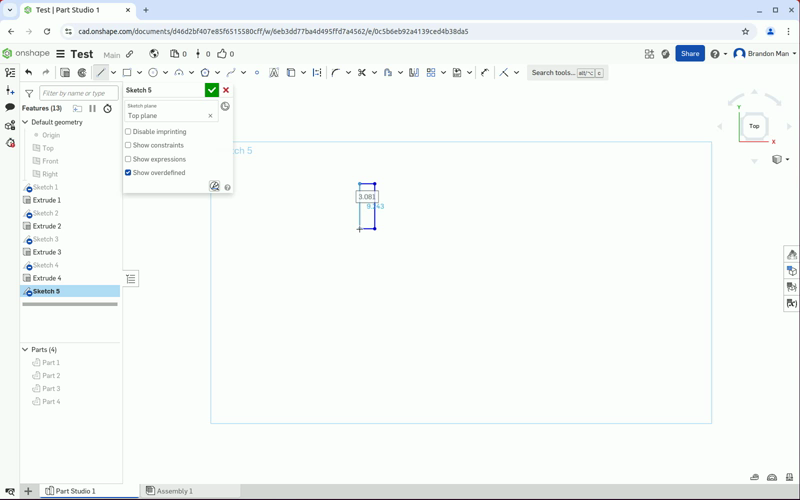
key_up(shift)
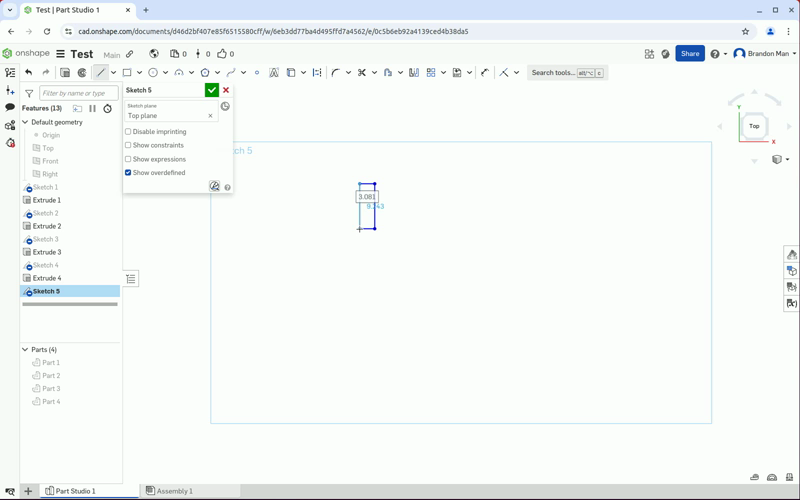
click(359, 228)
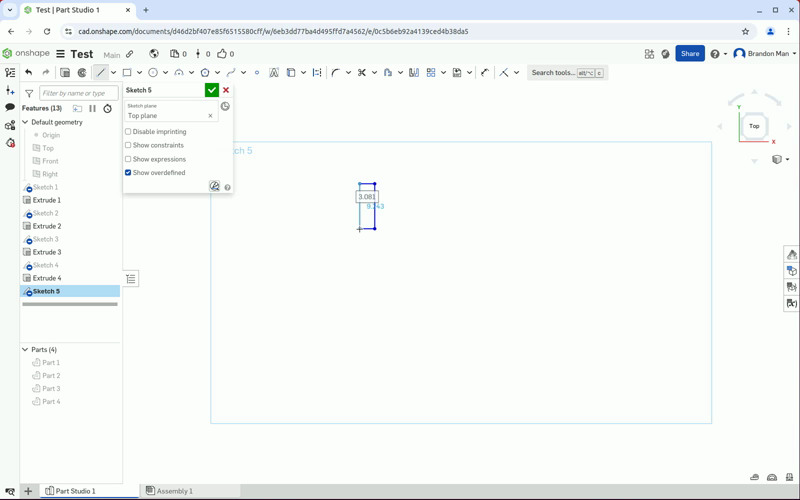
key(esc)
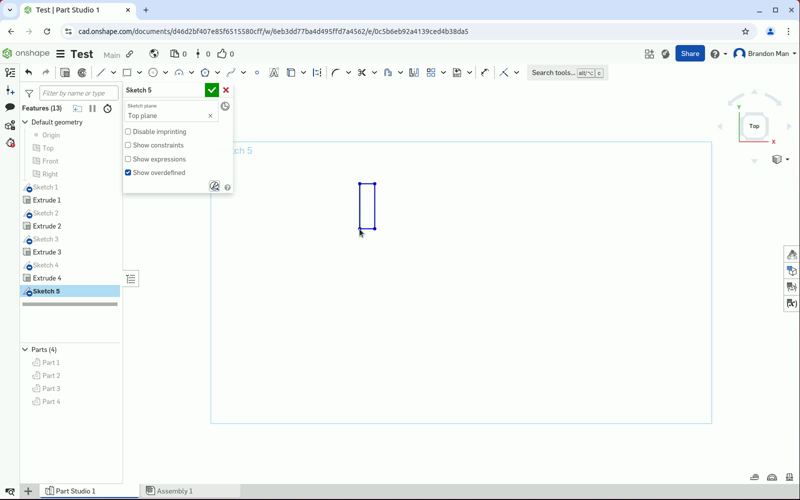
mouse_move(367, 220)
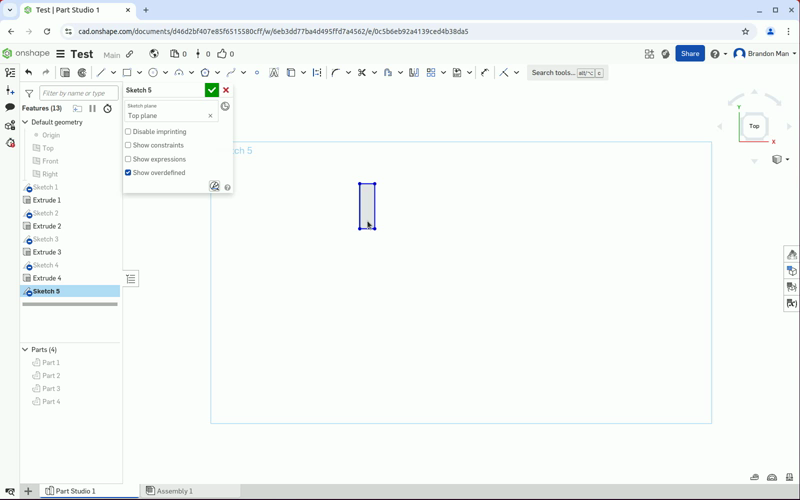
scroll(6)
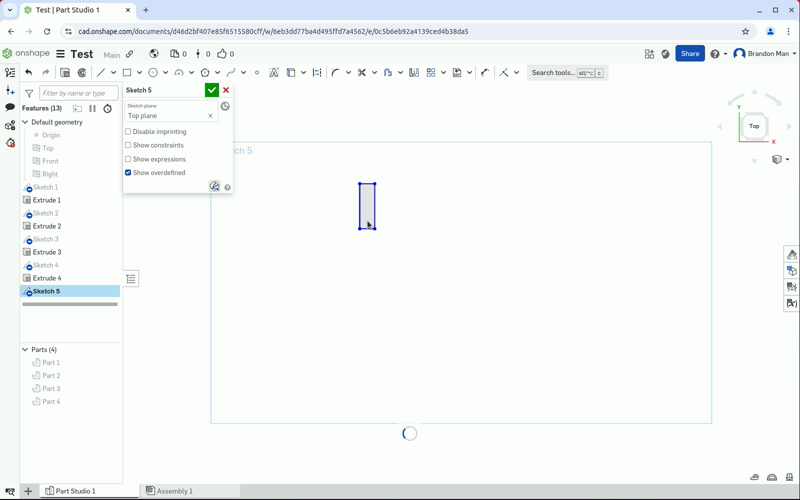
scroll(6)
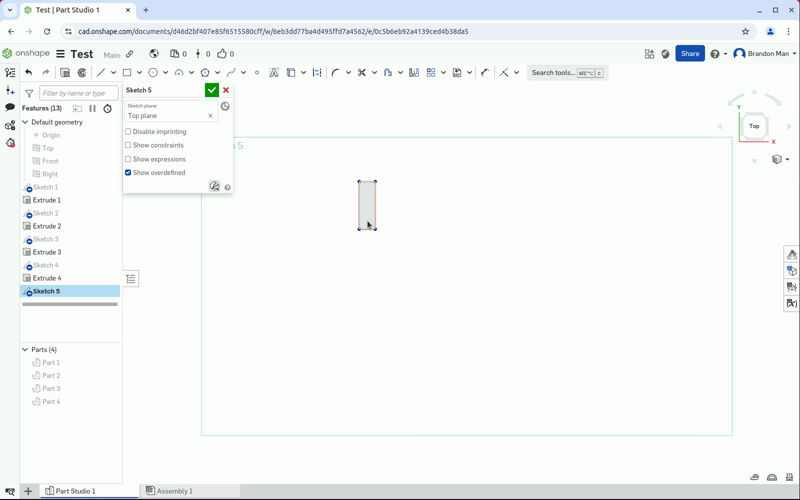
scroll(6)
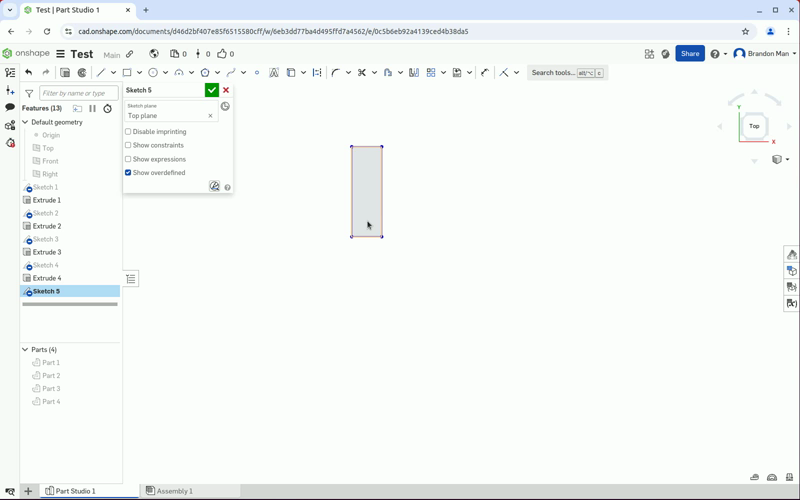
scroll(6)
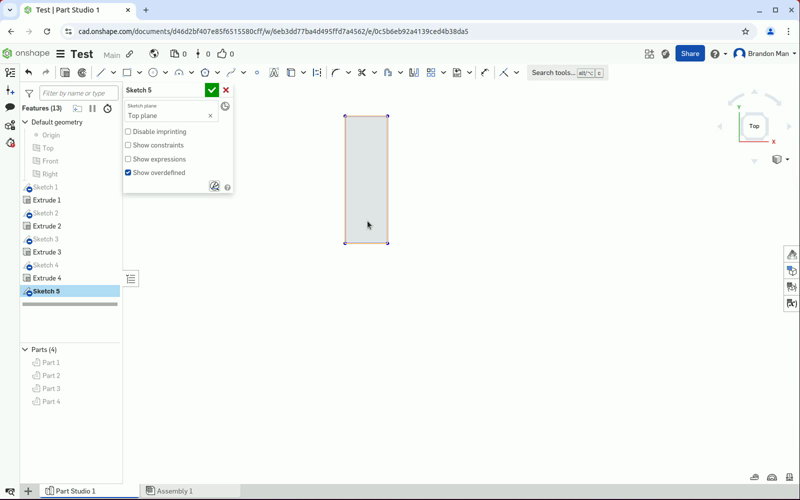
scroll(6)
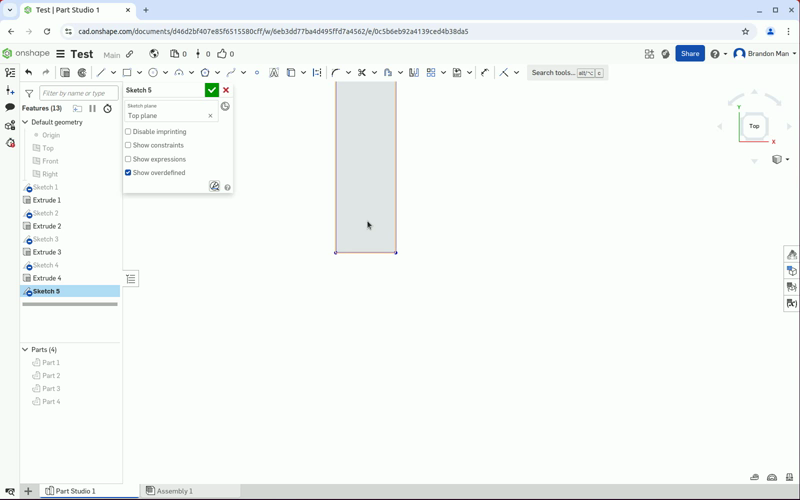
scroll(6)
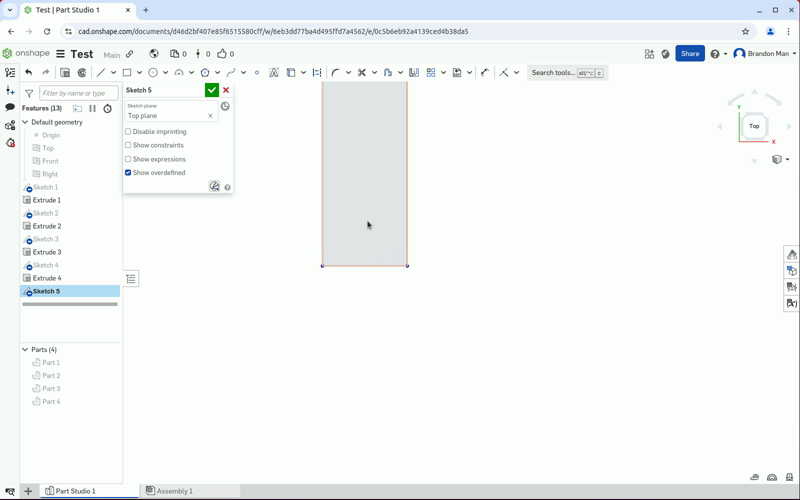
scroll(6)
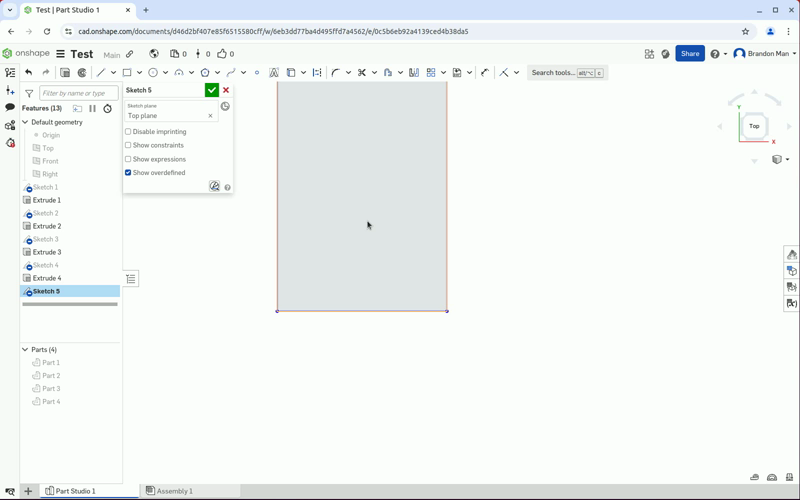
click(367, 220)
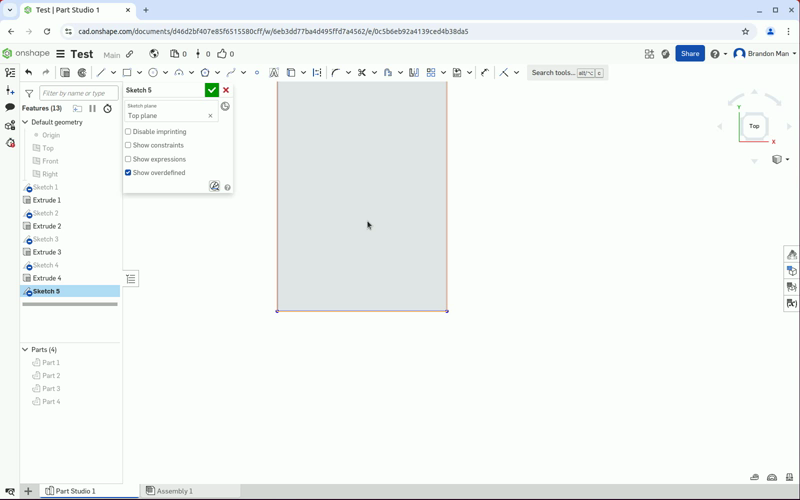
scroll(-6)
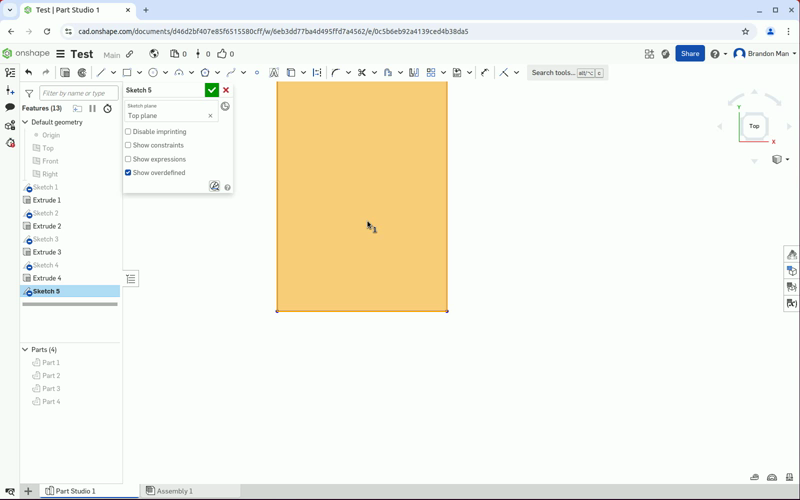
scroll(-6)
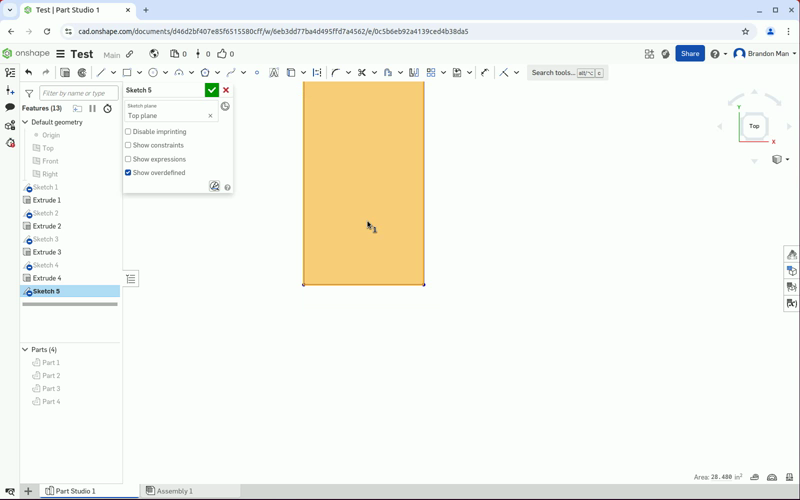
scroll(-6)
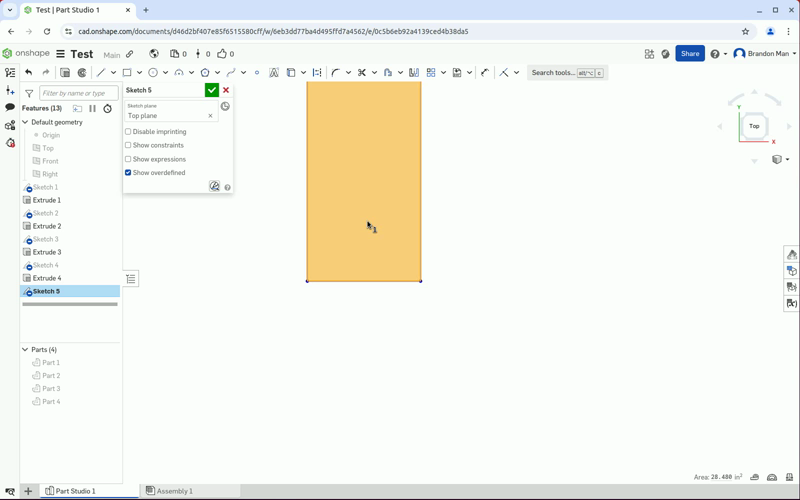
scroll(-6)
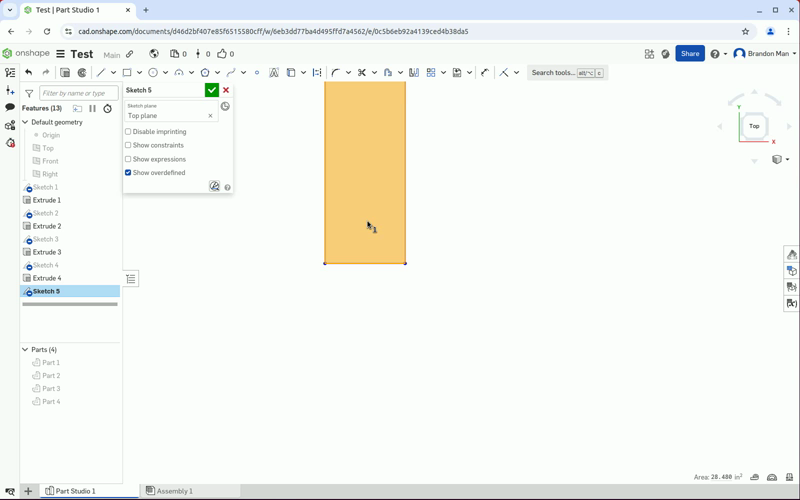
scroll(-6)
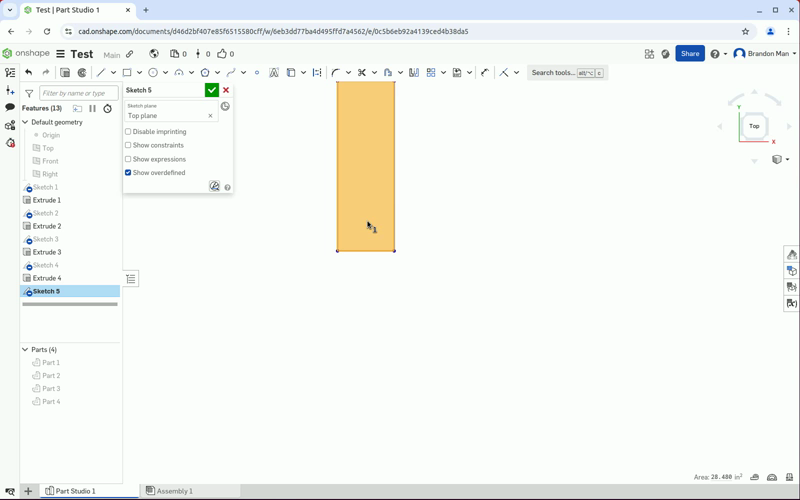
scroll(-6)
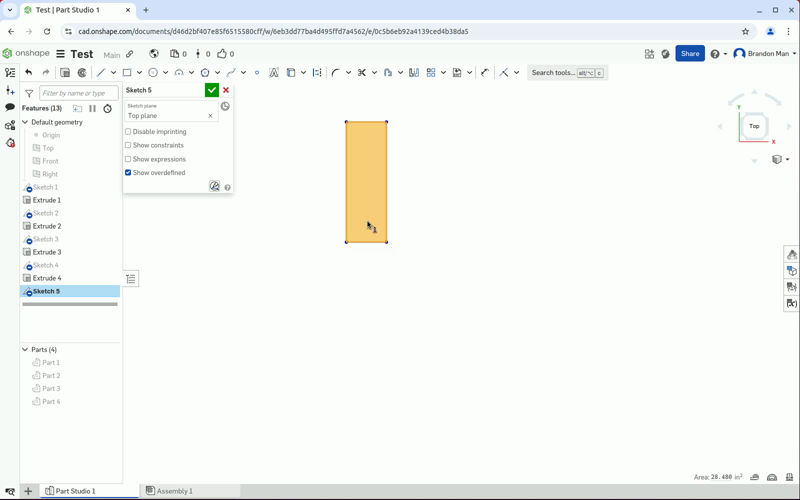
scroll(-6)
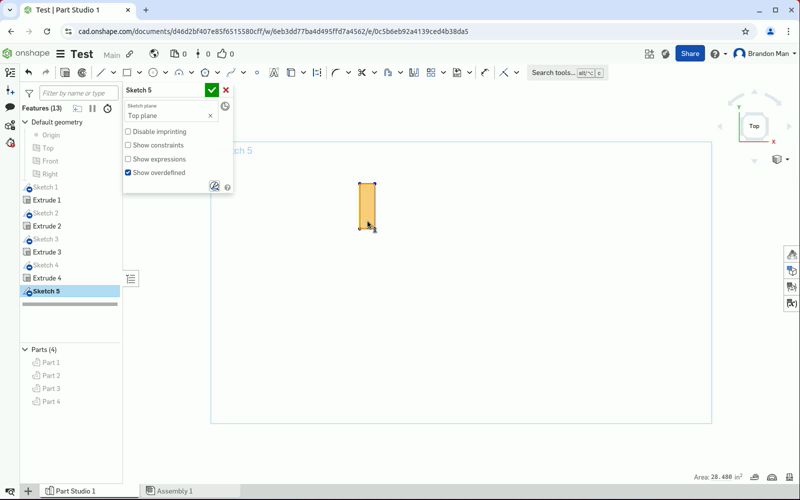
mouse_move(73, 352)
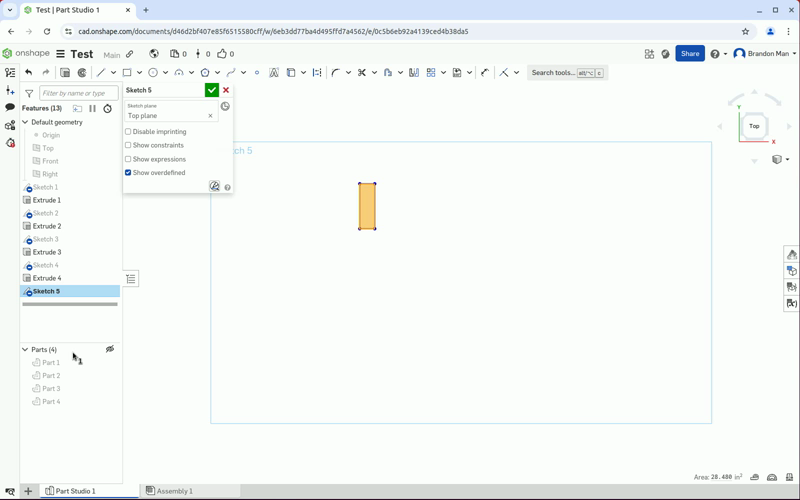
key(shift+y)
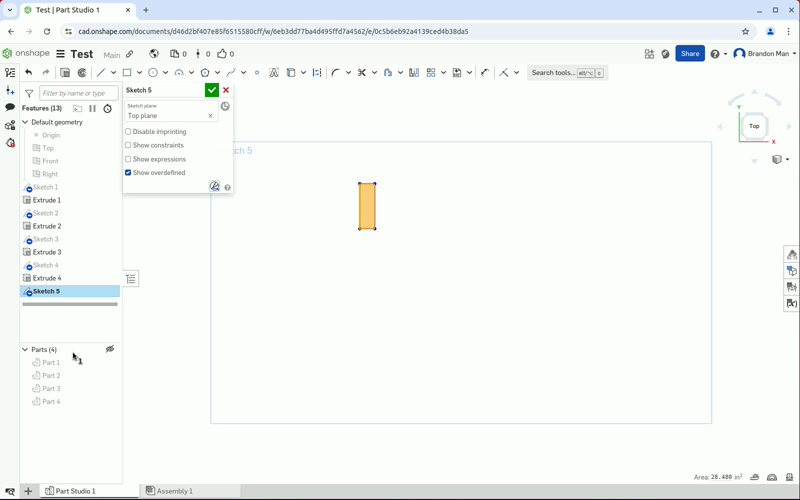
key(shift+e)
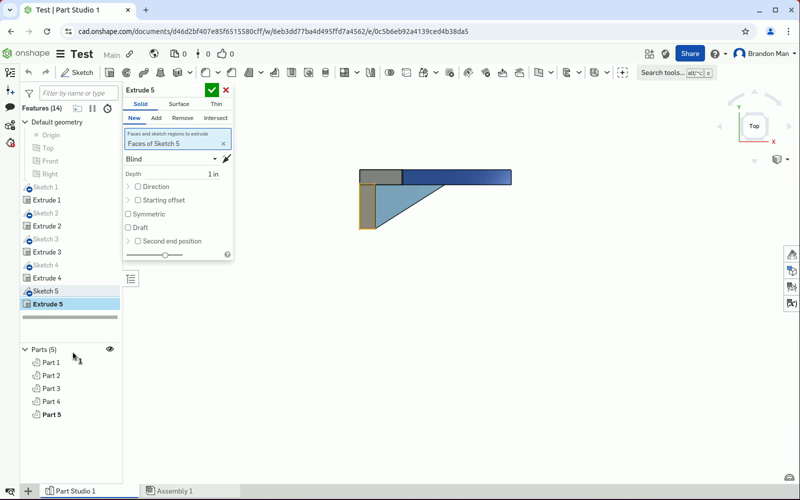
mouse_move(143, 106)
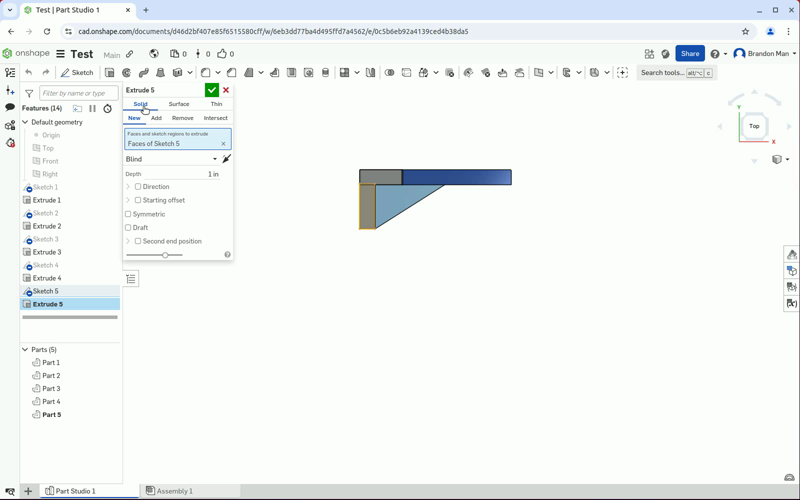
click(143, 106)
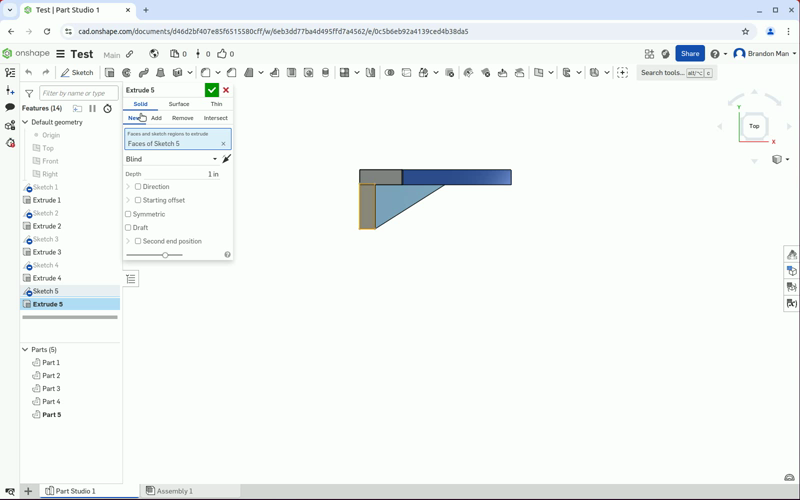
mouse_move(137, 120)
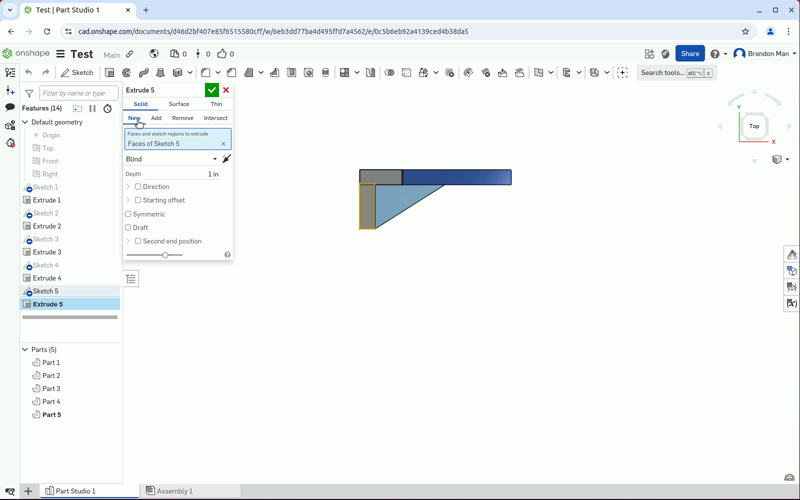
click(137, 120)
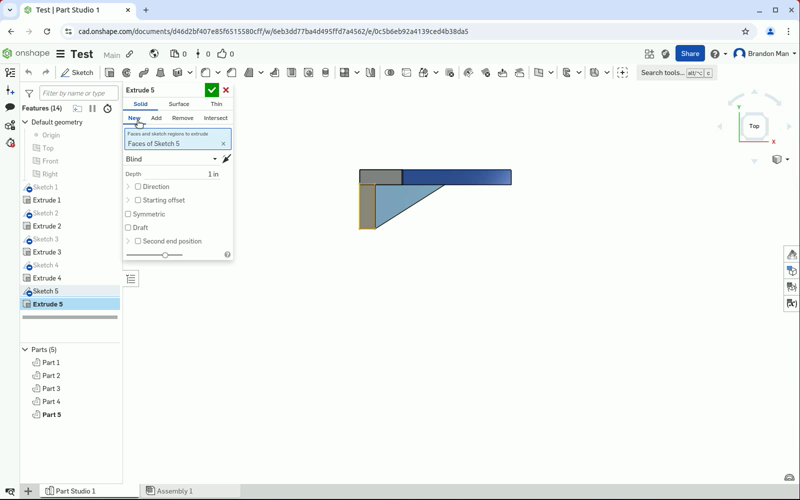
key(tab, 4)
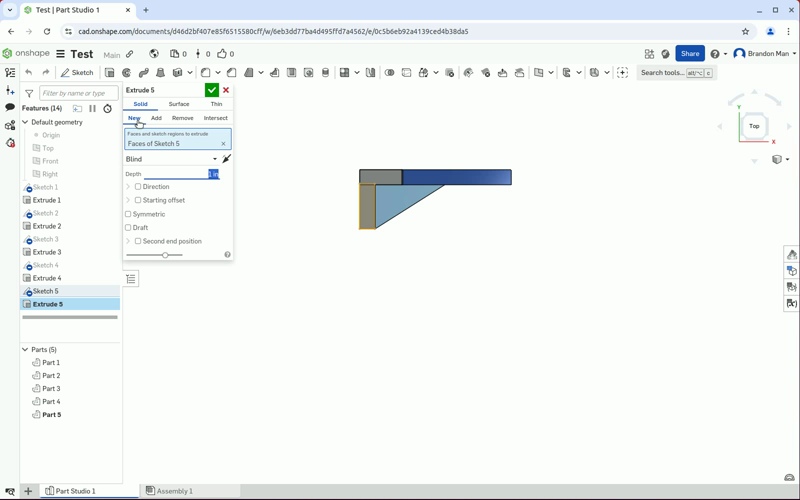
text(13.721)
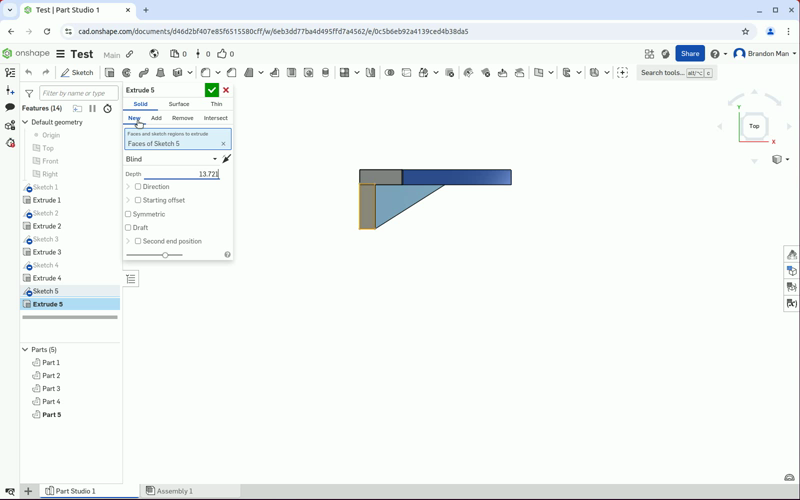
key(enter)
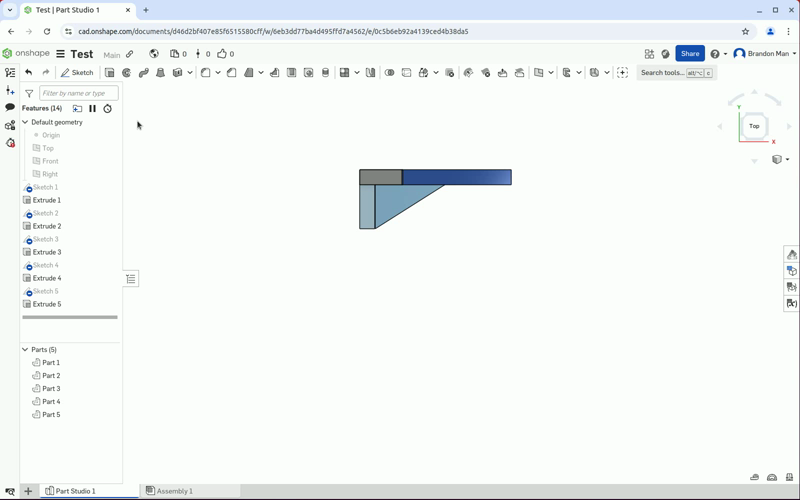
key(shift+h)
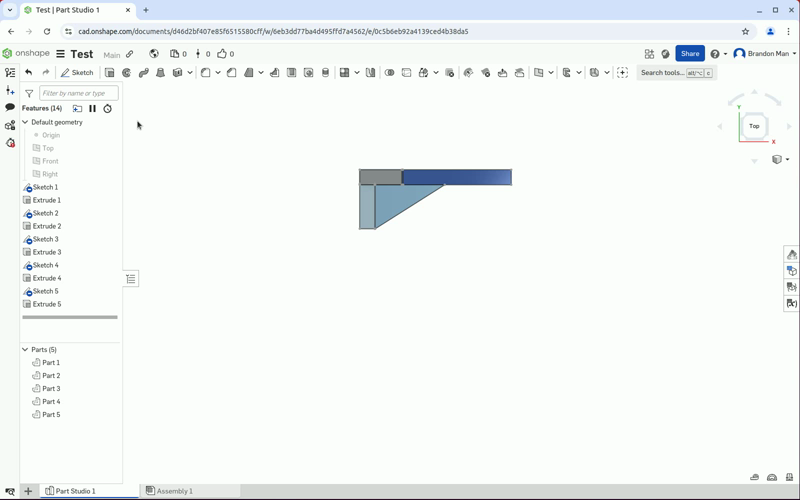
key(shift+h)
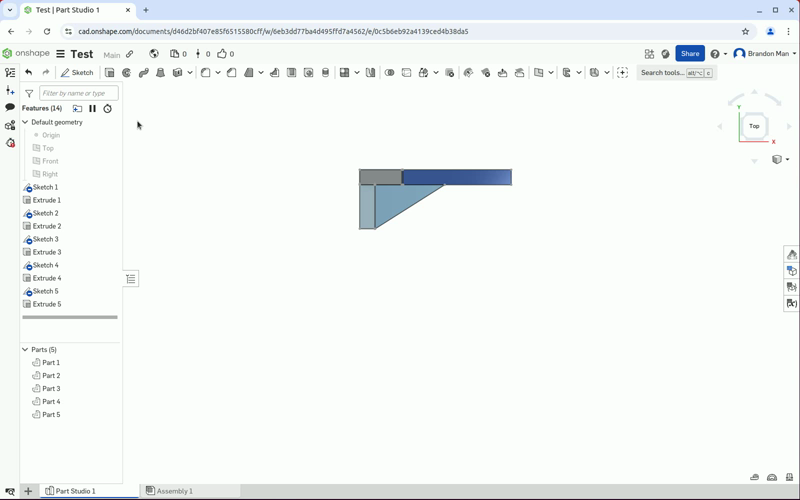
key(shift+7)
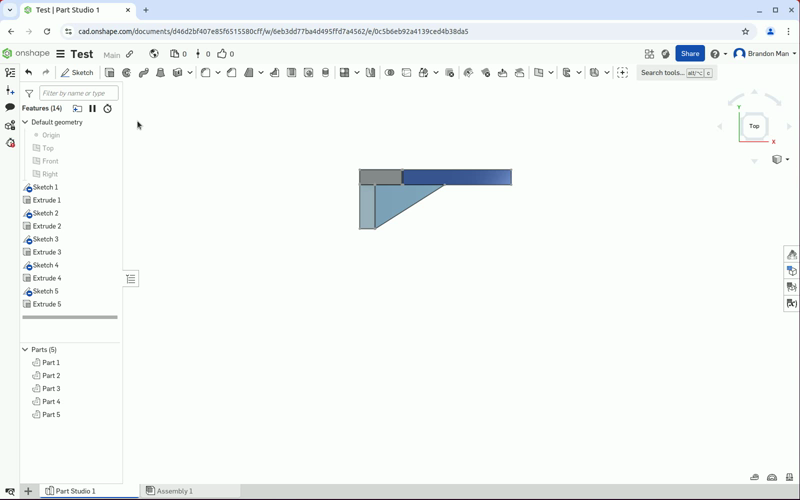
key(up, 3)
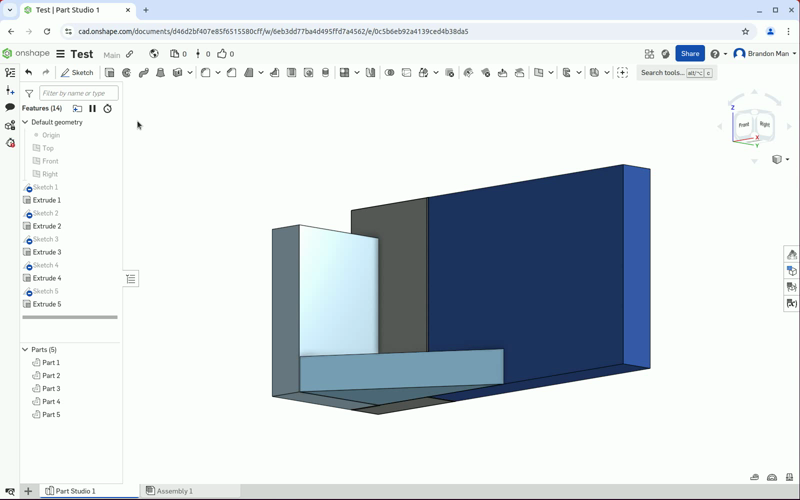
key(left, 3)
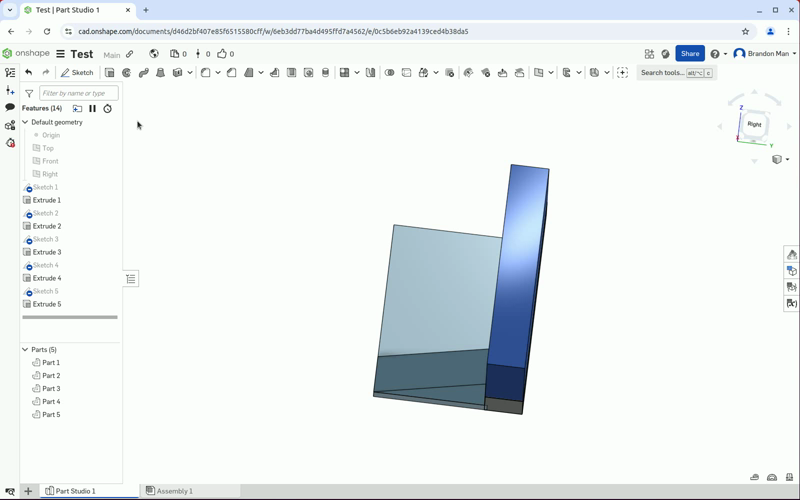
key(right, 3)
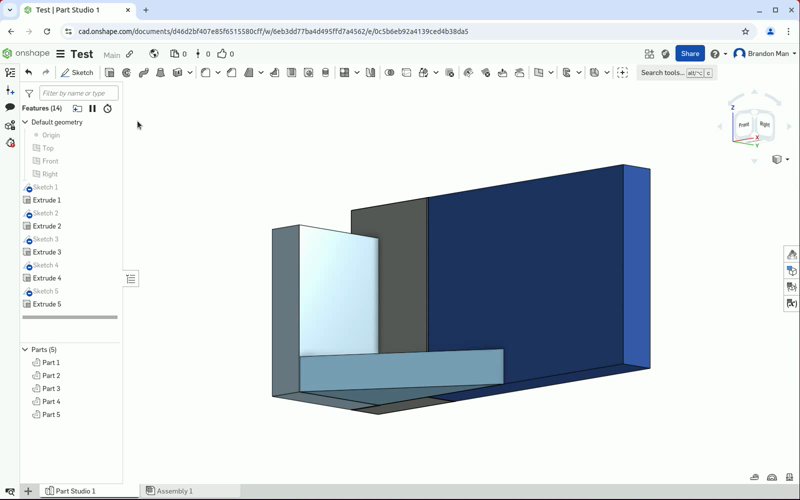
key(down, 3)
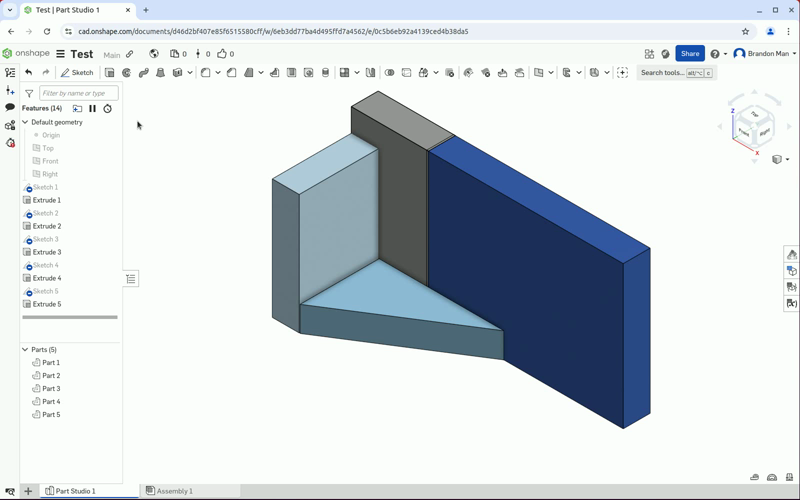
mouse_move(73, 189)
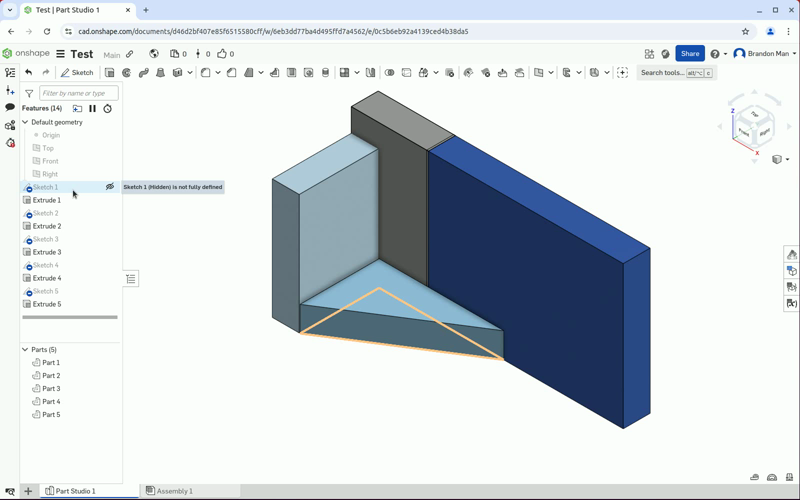
click(73, 189)